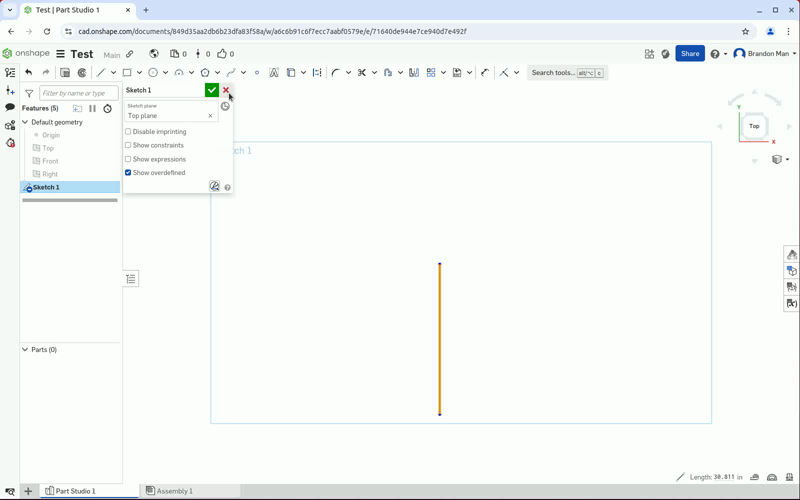
key(shift+h)
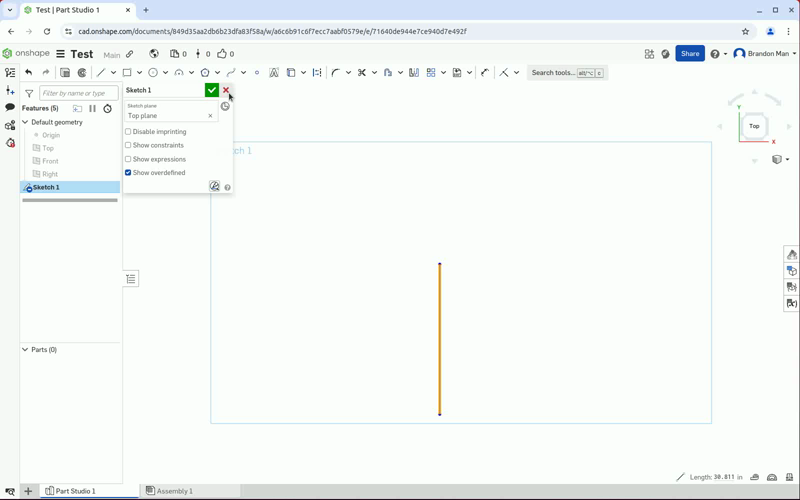
key(shift+s)
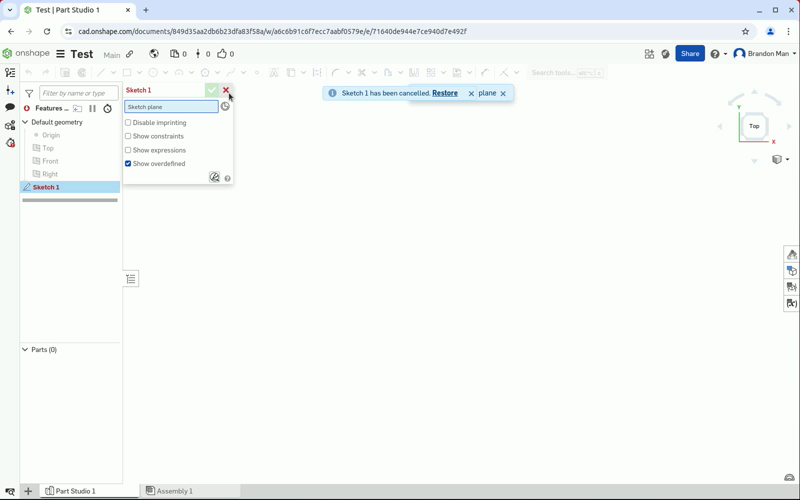
mouse_move(73, 150)
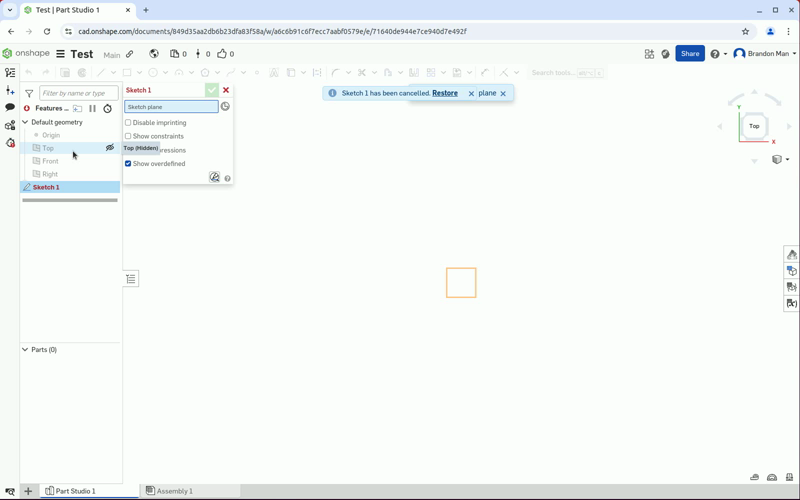
click(73, 150)
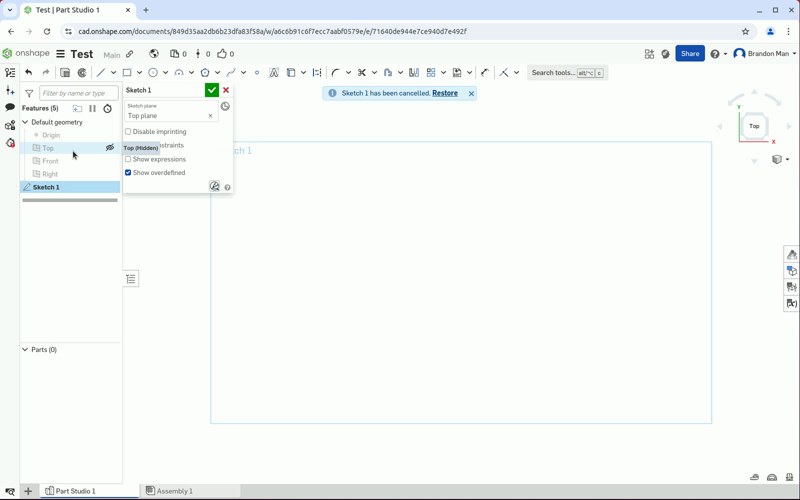
mouse_move(73, 352)
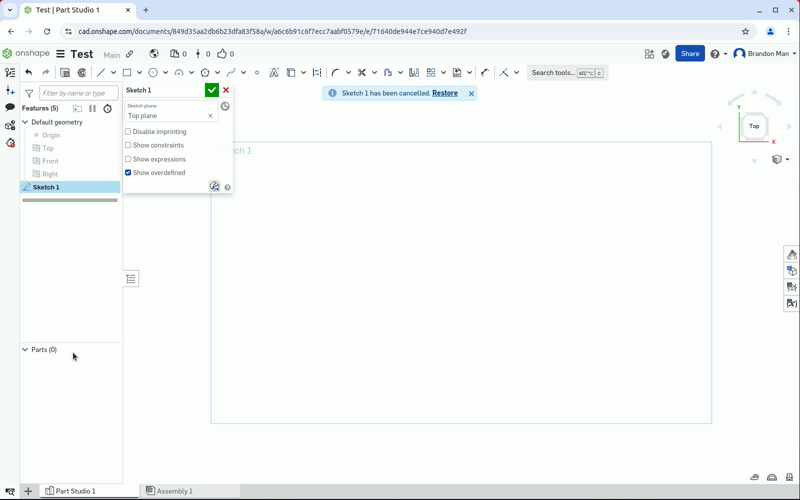
key(y)
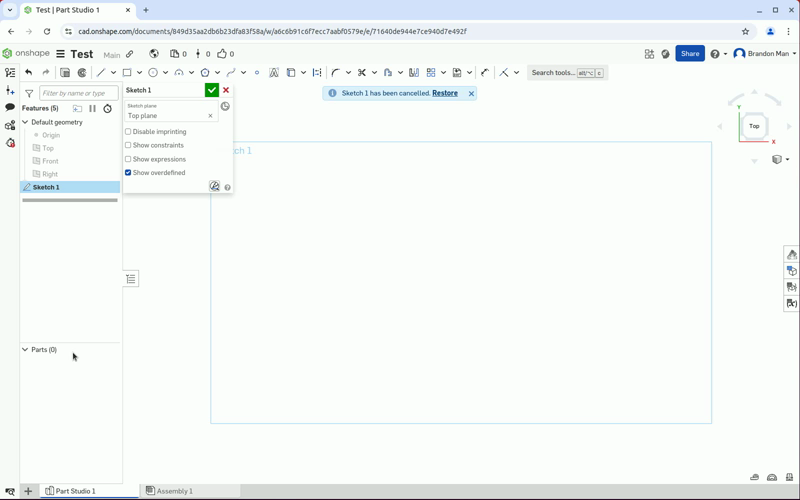
key(l)
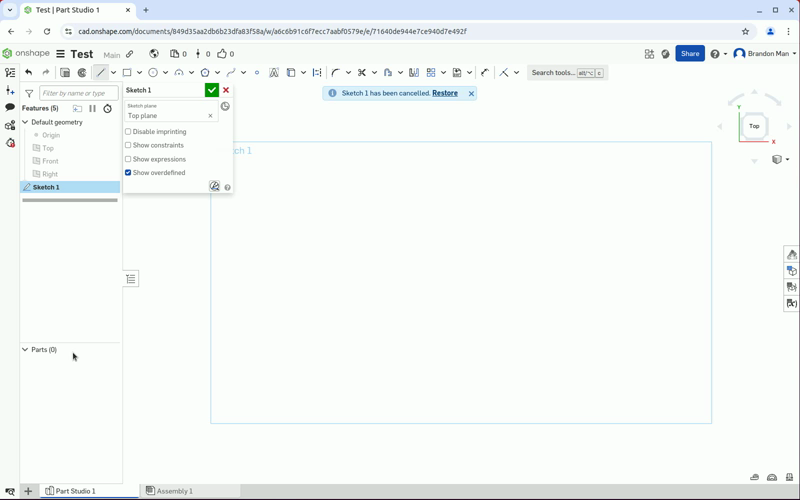
key_down(shift)
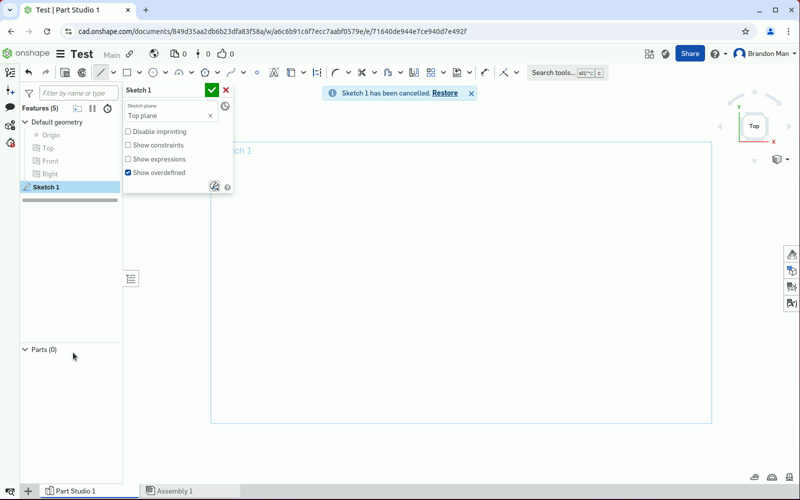
mouse_move(357, 359)
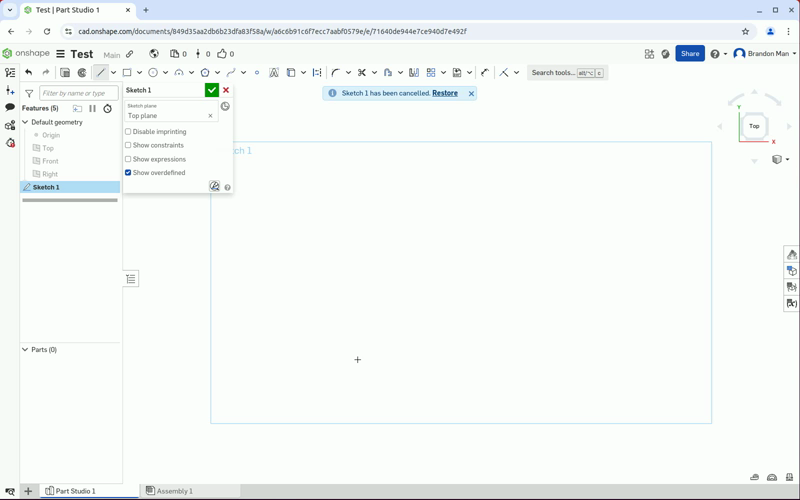
click(357, 359)
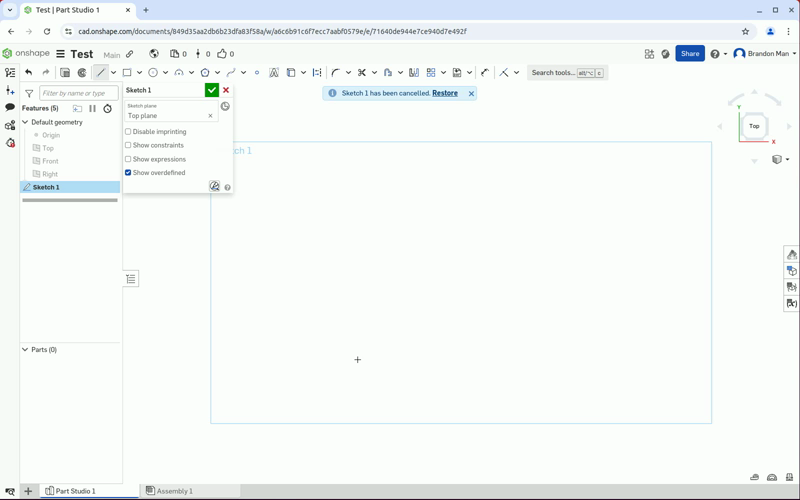
key_up(shift)
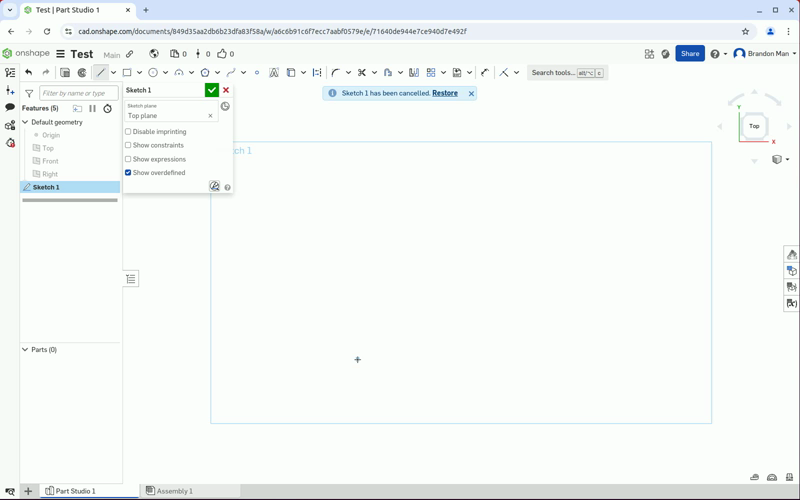
key_down(shift)
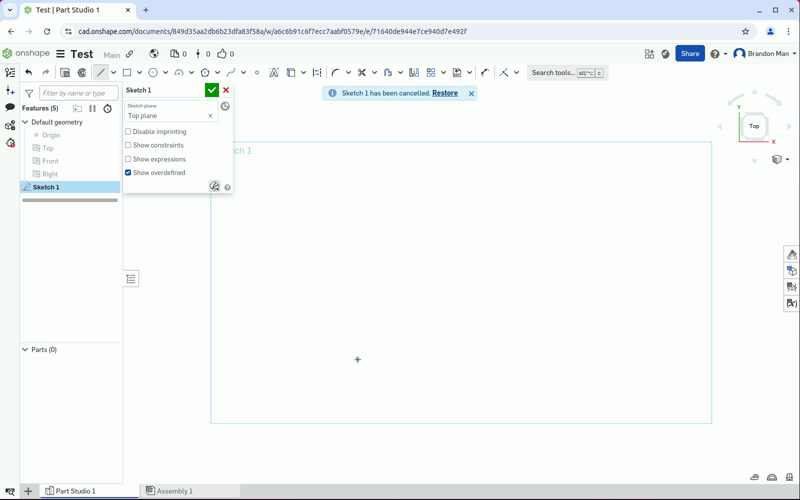
mouse_move(560, 359)
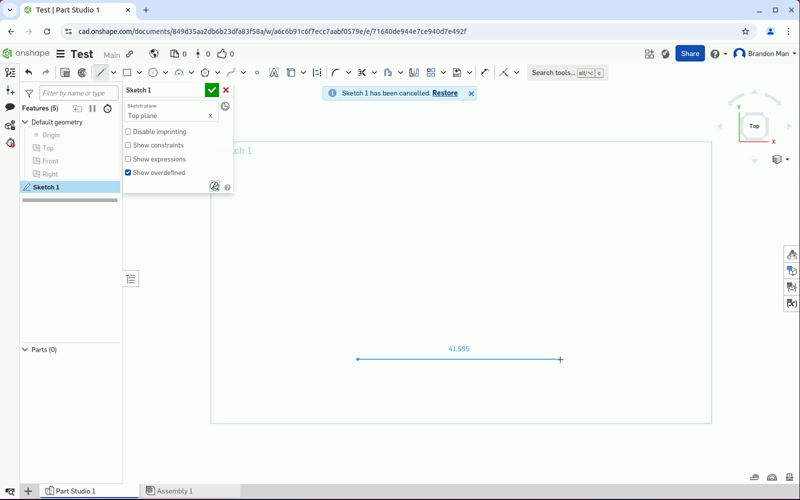
click(560, 359)
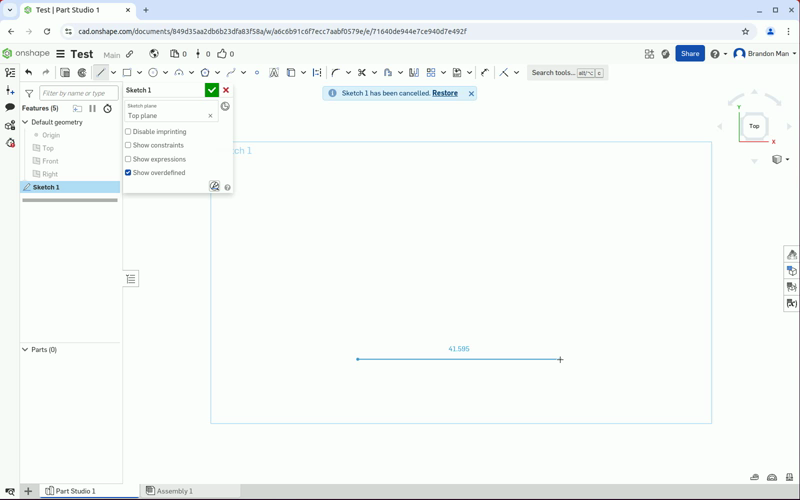
key_up(shift)
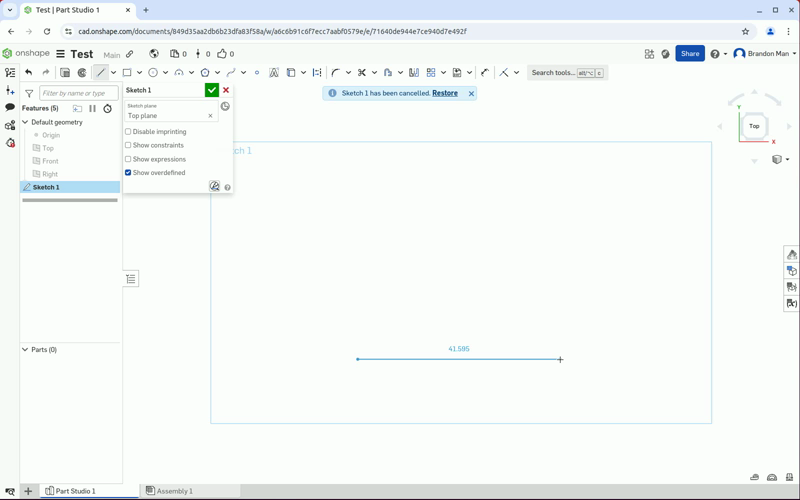
key_down(shift)
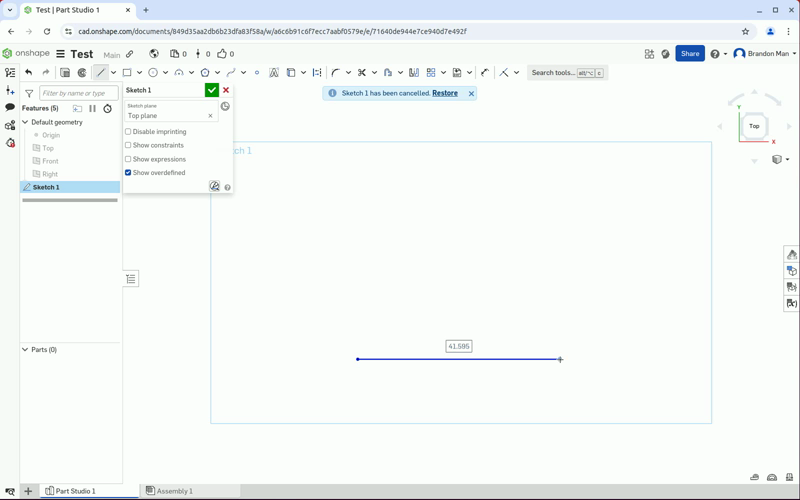
mouse_move(589, 359)
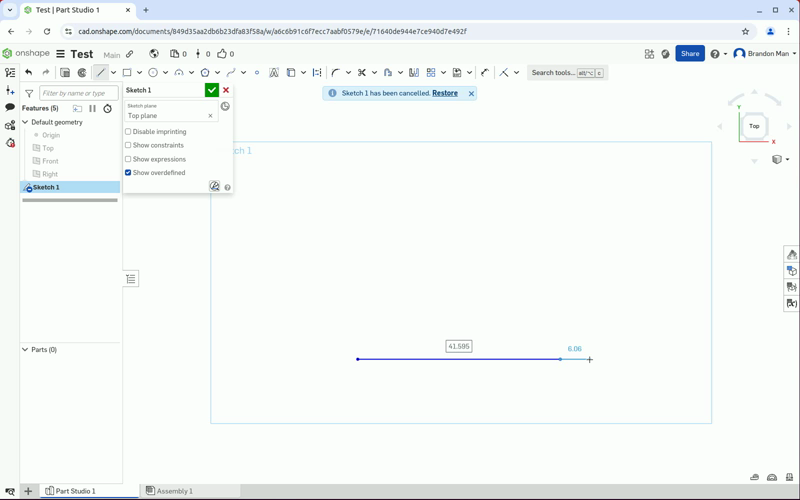
mouse_move(560, 327)
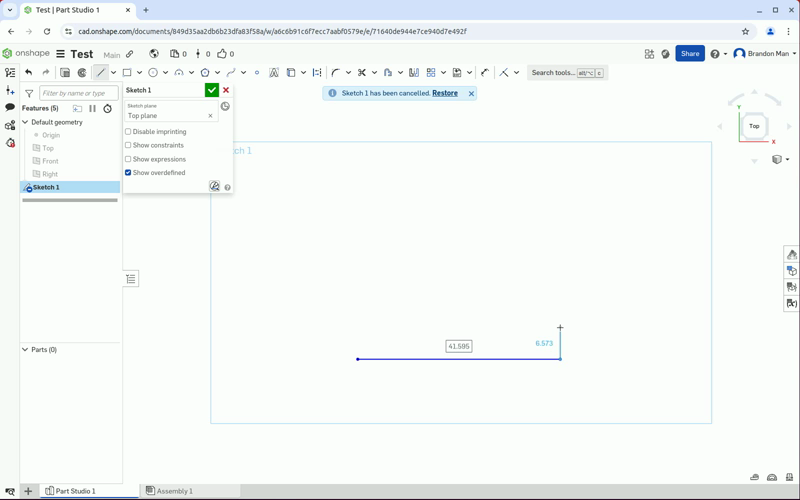
click(560, 327)
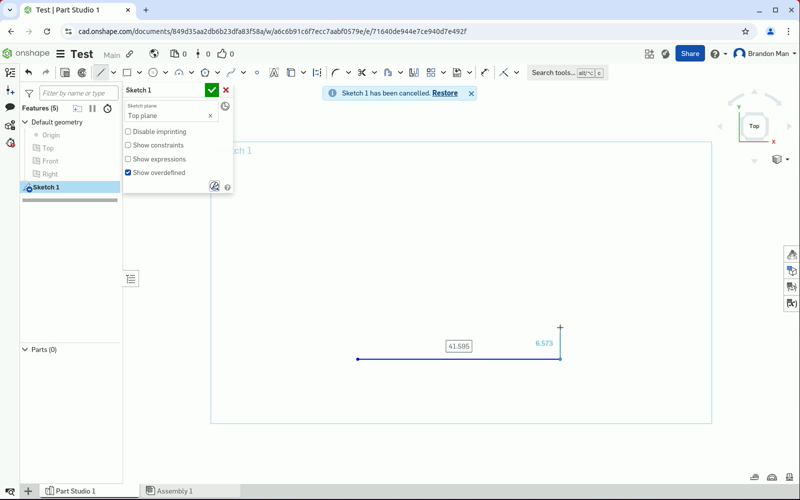
key_up(shift)
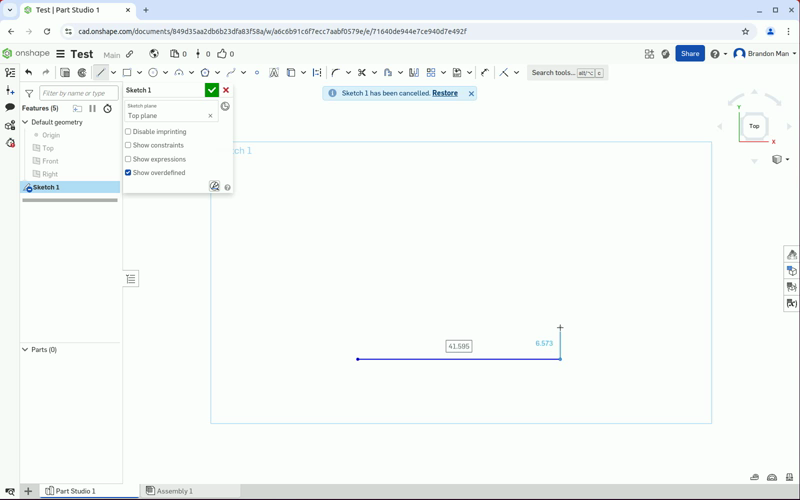
key_down(shift)
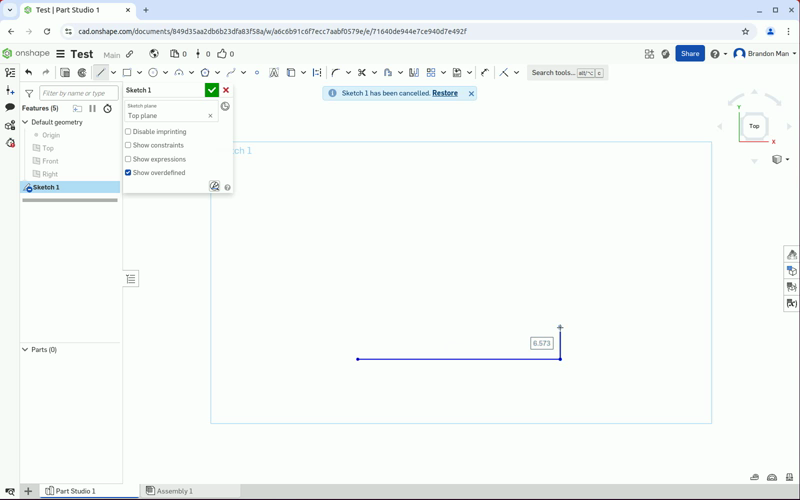
mouse_move(589, 327)
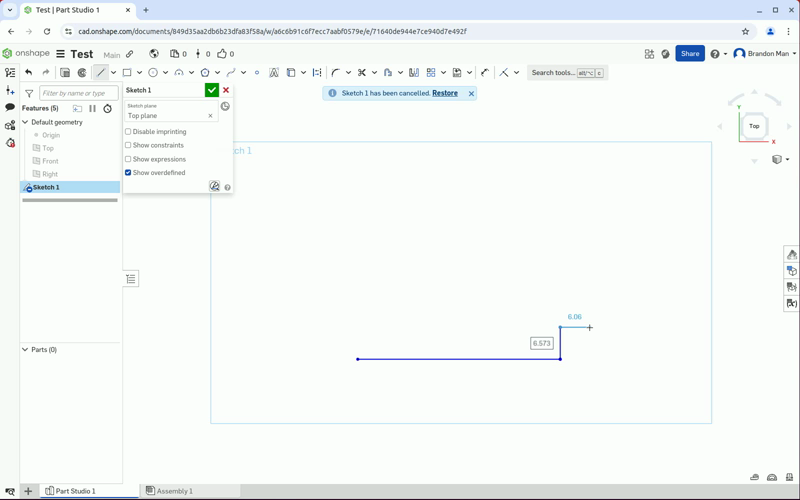
mouse_move(560, 312)
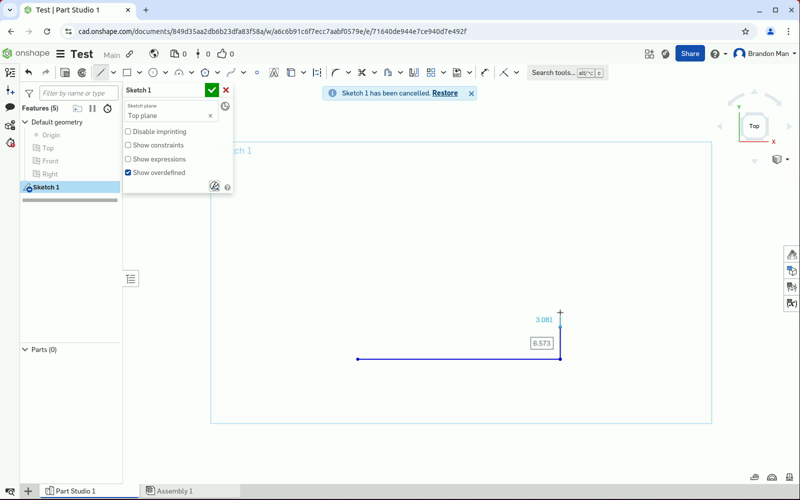
click(560, 312)
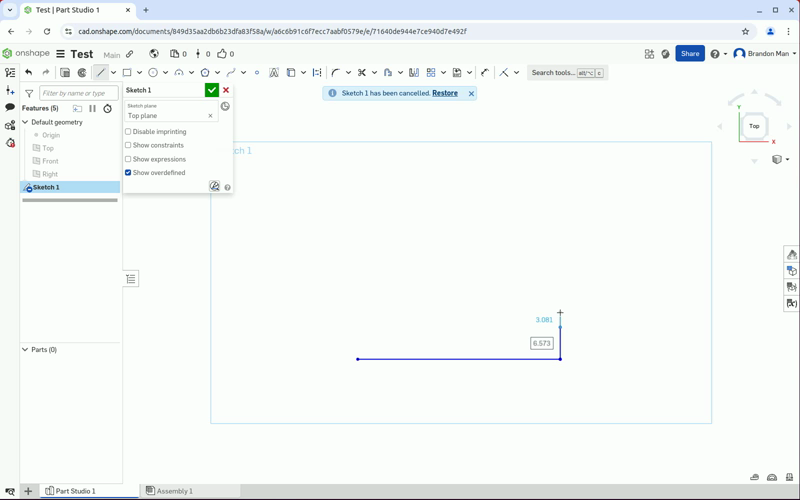
key_up(shift)
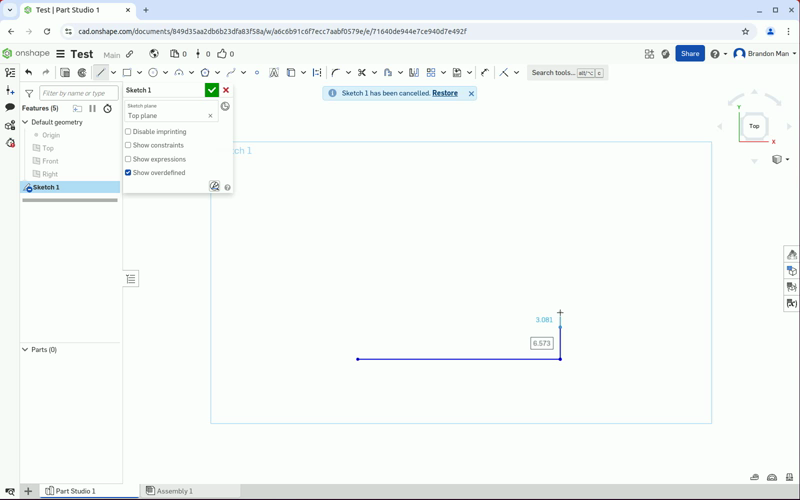
key_down(shift)
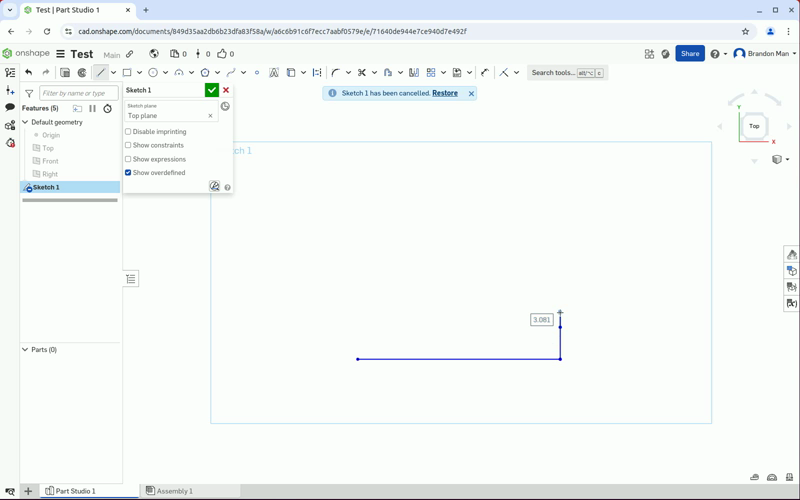
mouse_move(560, 177)
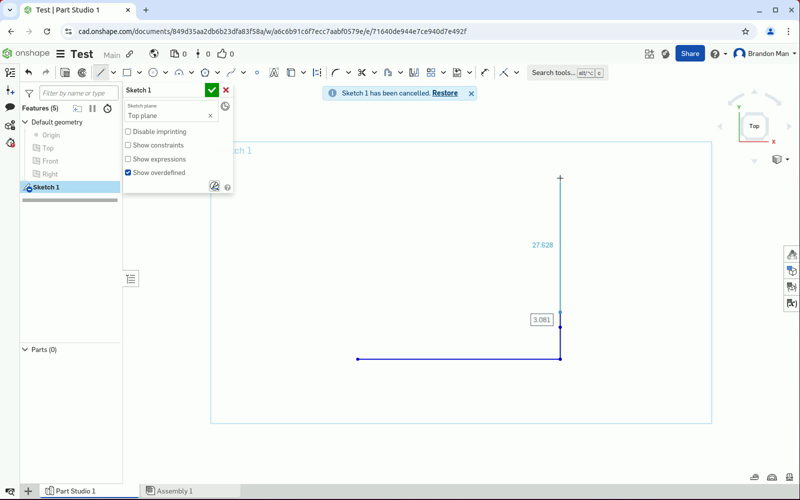
click(560, 177)
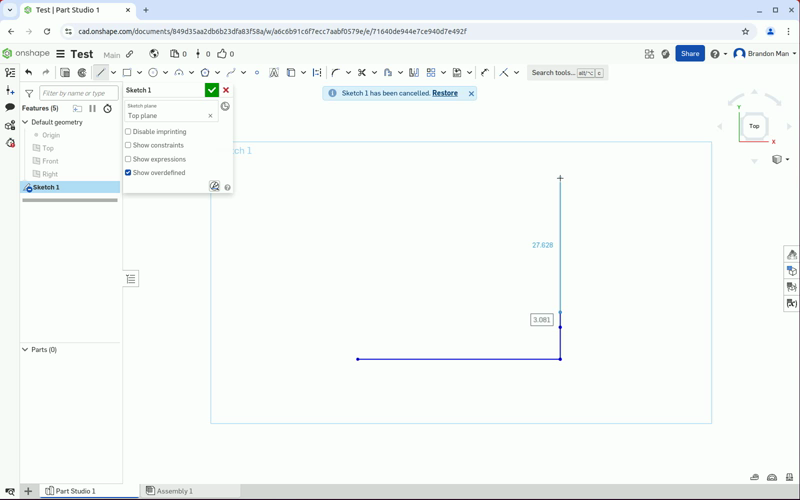
key_up(shift)
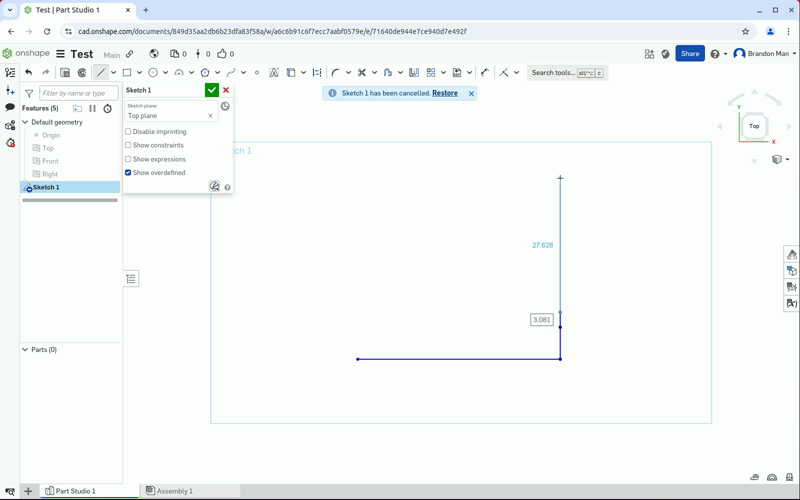
key_down(shift)
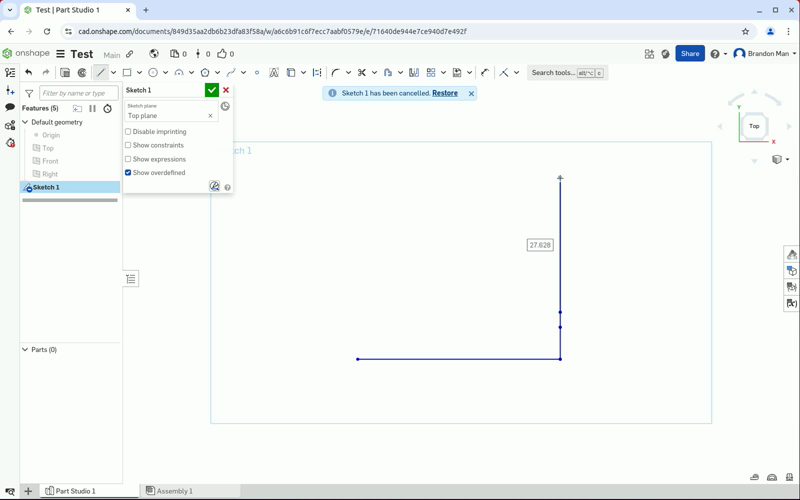
mouse_move(357, 177)
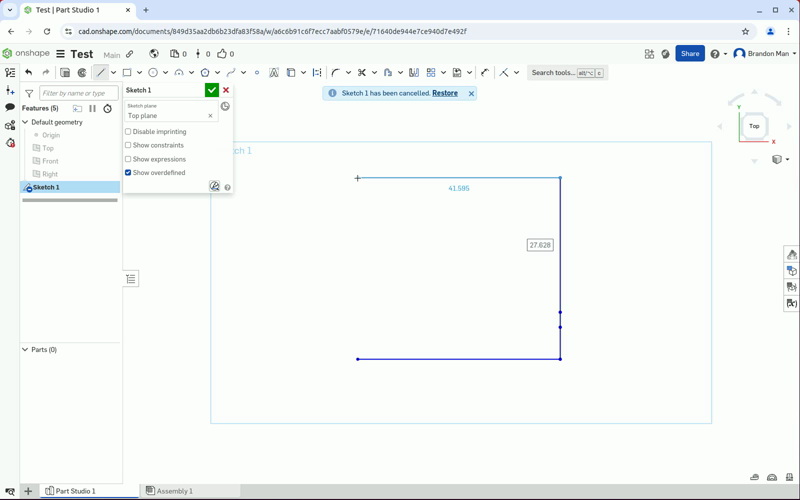
click(357, 177)
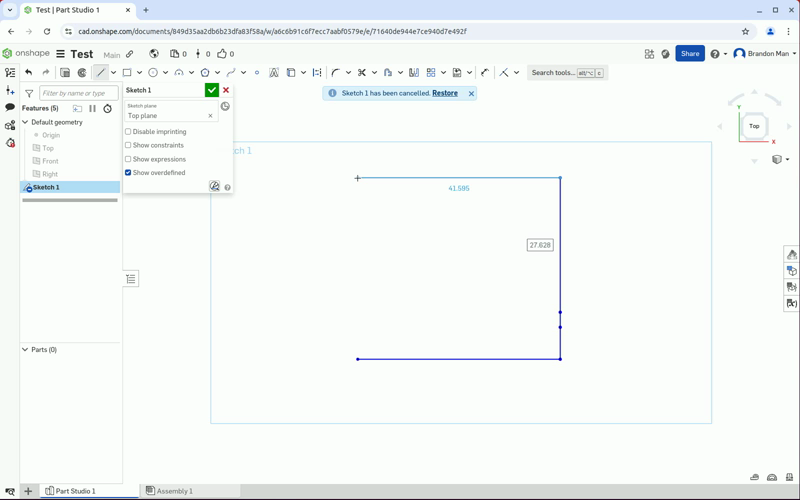
key_up(shift)
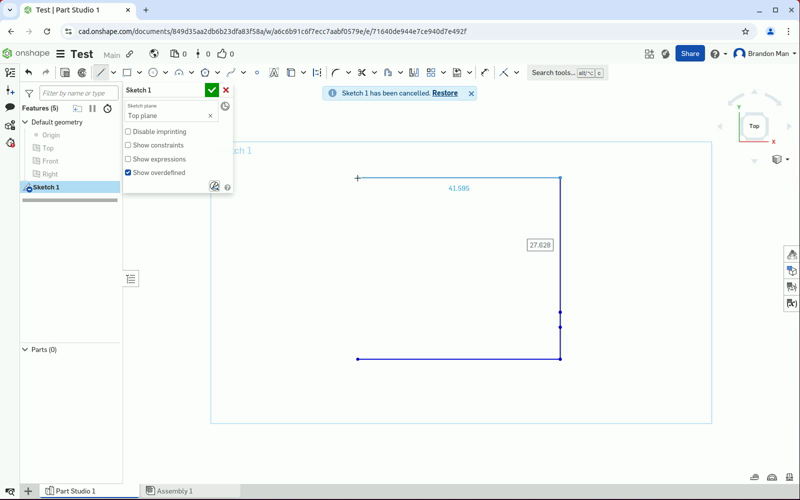
key_down(shift)
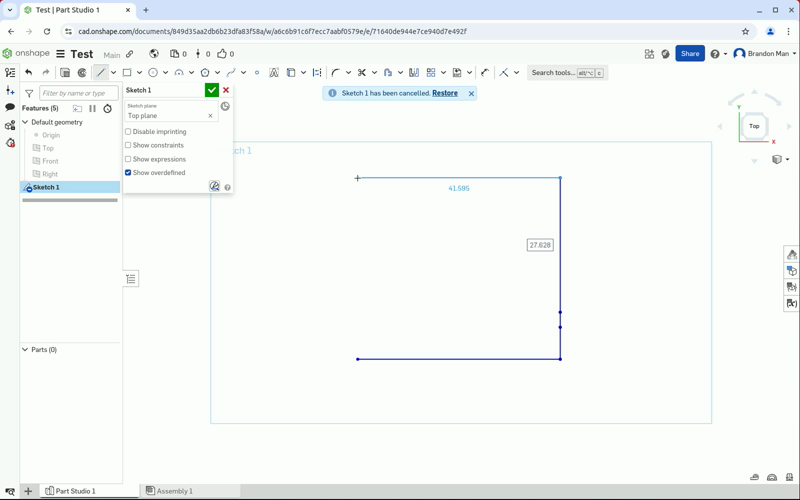
mouse_move(357, 359)
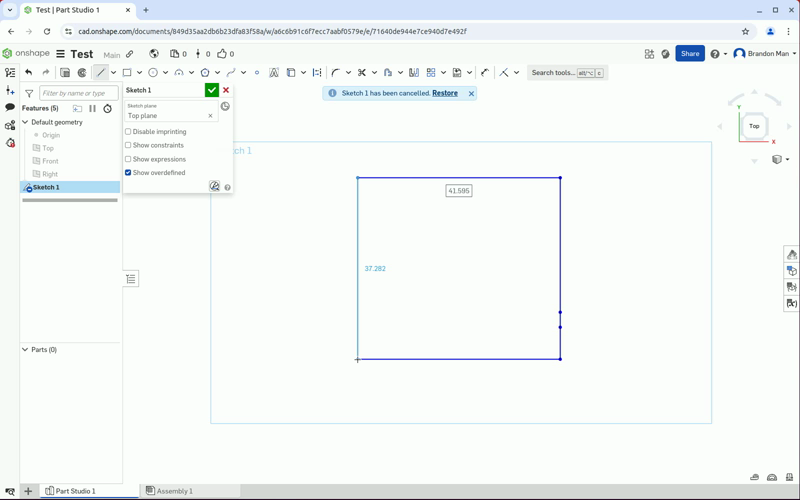
key_up(shift)
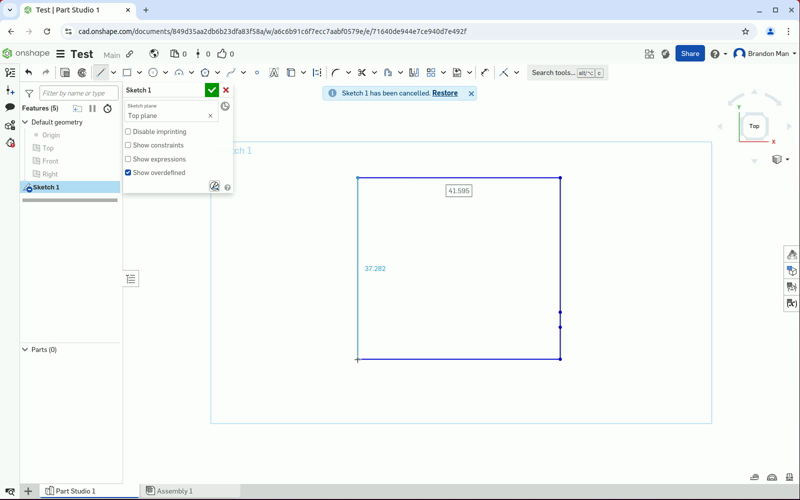
click(357, 359)
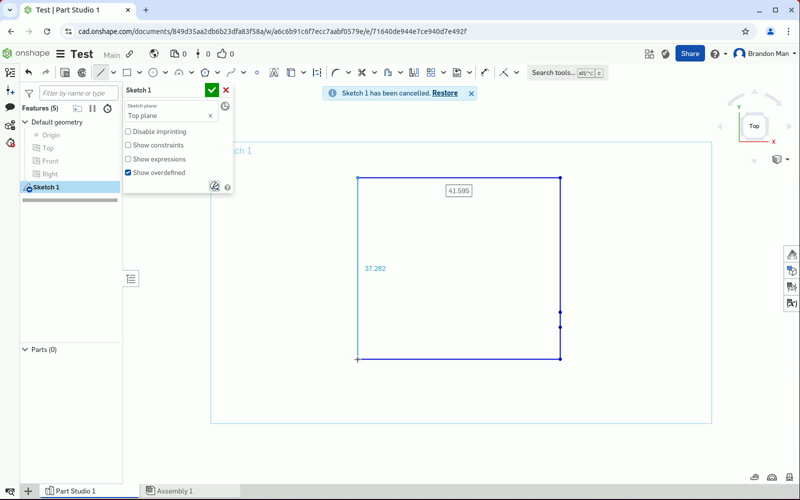
key(esc)
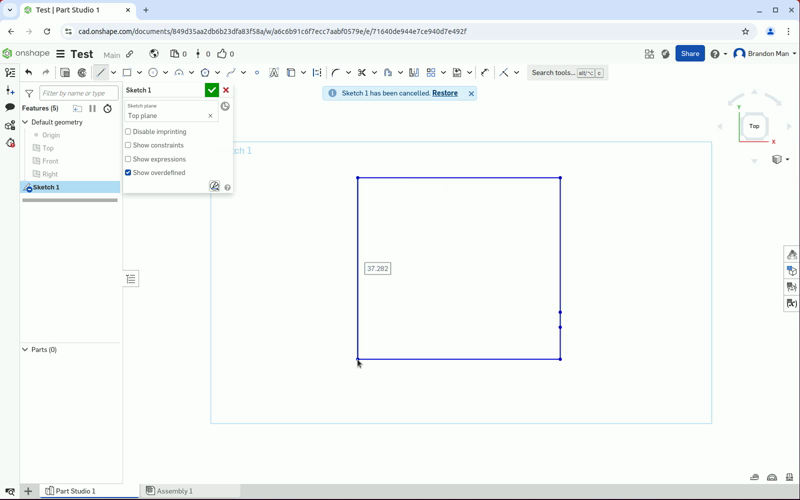
key(c)
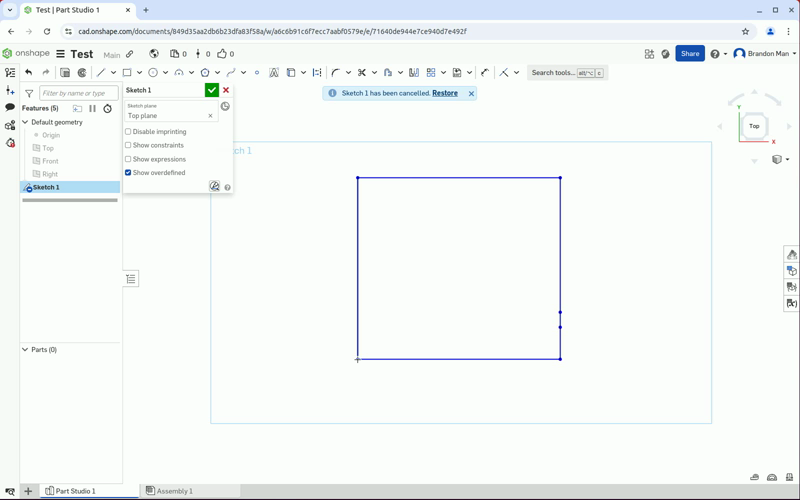
key_down(shift)
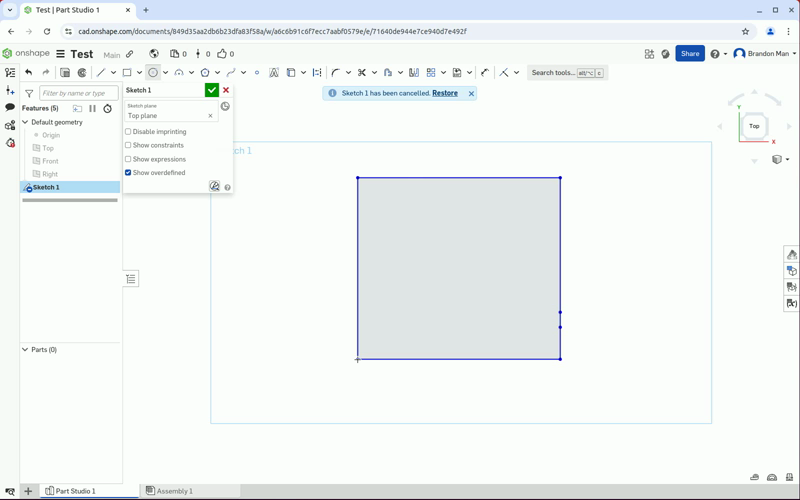
mouse_move(368, 333)
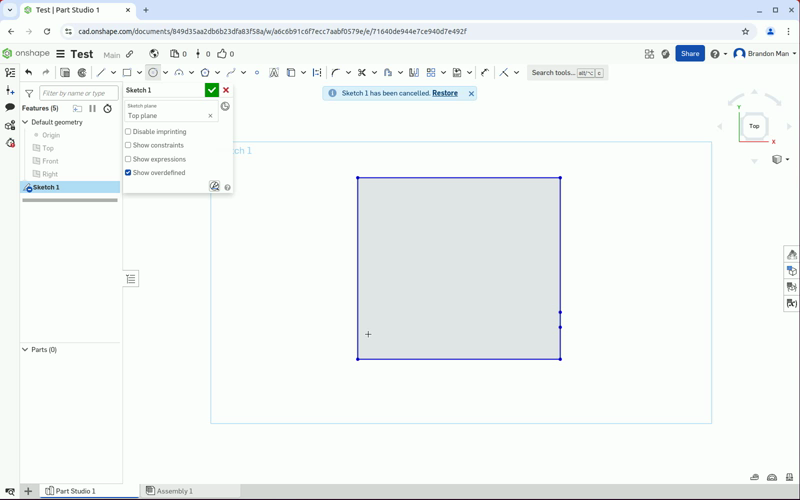
click(368, 333)
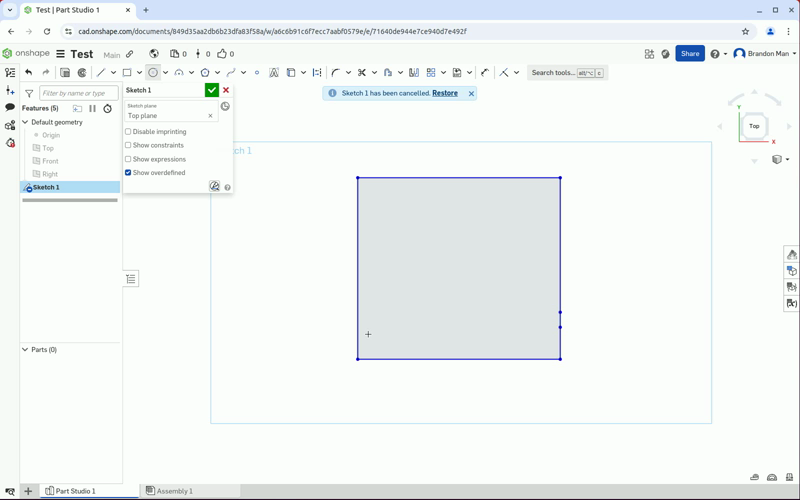
key_up(shift)
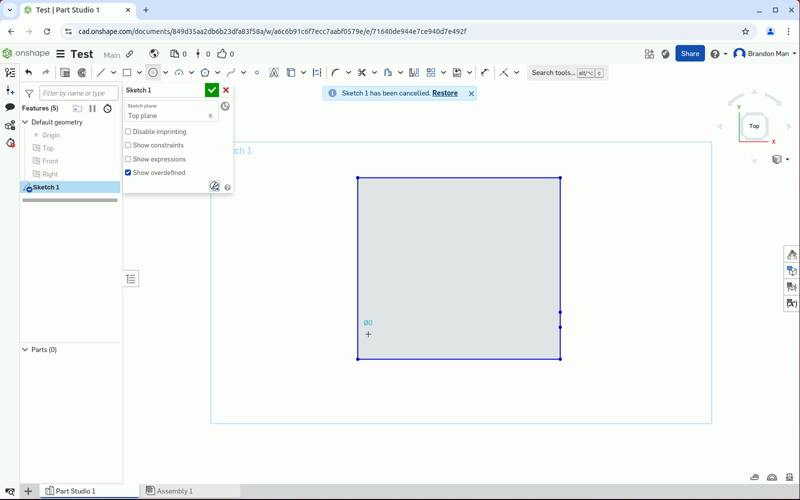
mouse_move(370, 333)
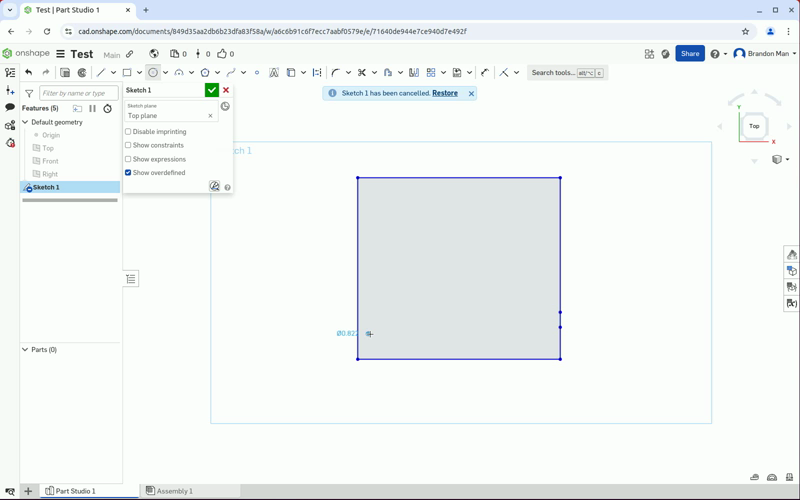
scroll(6)
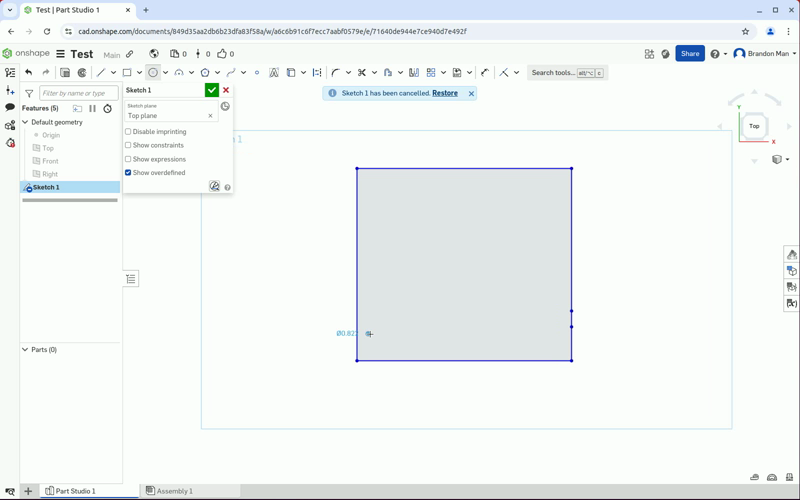
scroll(6)
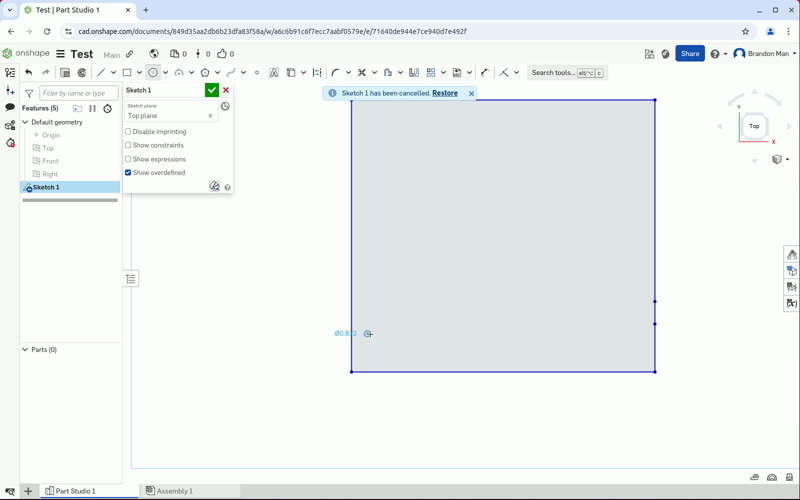
scroll(6)
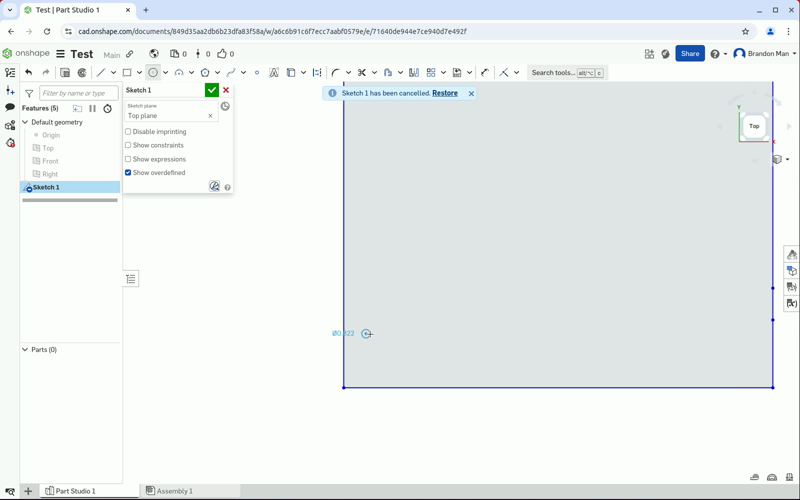
scroll(6)
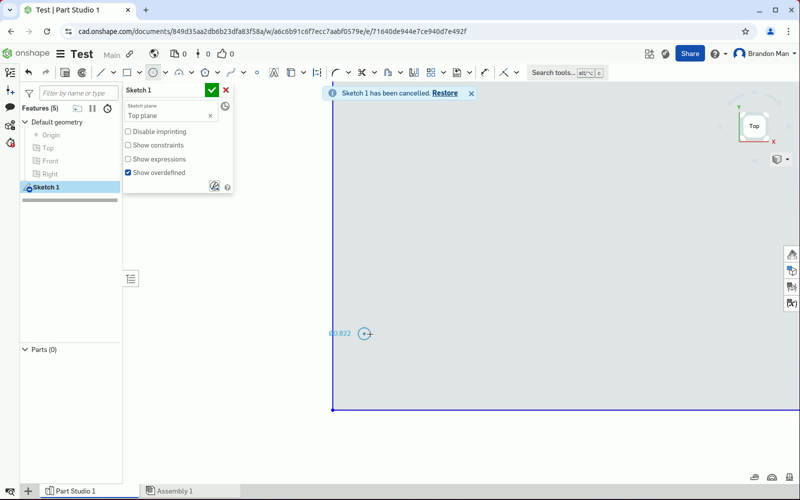
scroll(6)
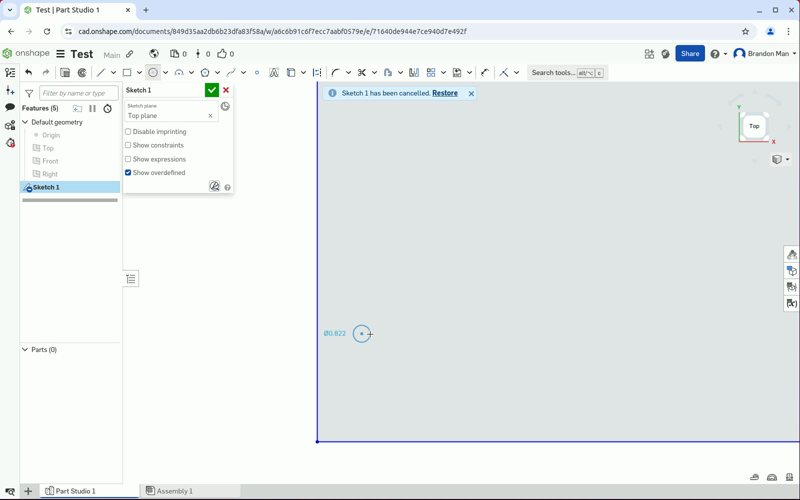
scroll(6)
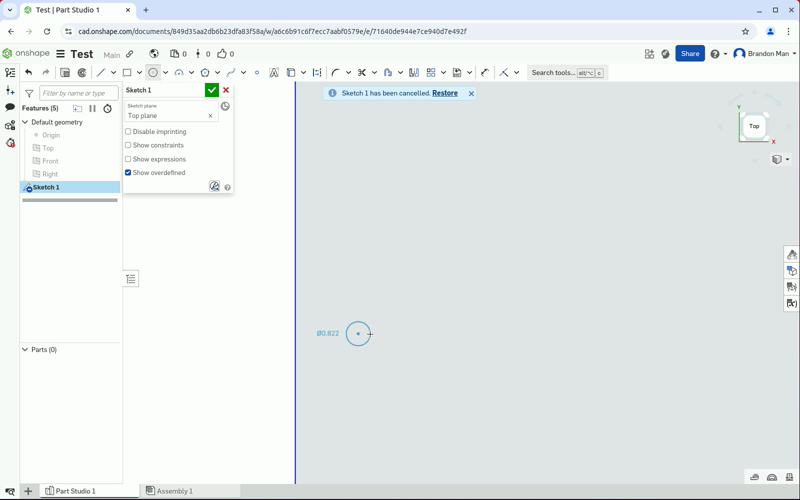
scroll(6)
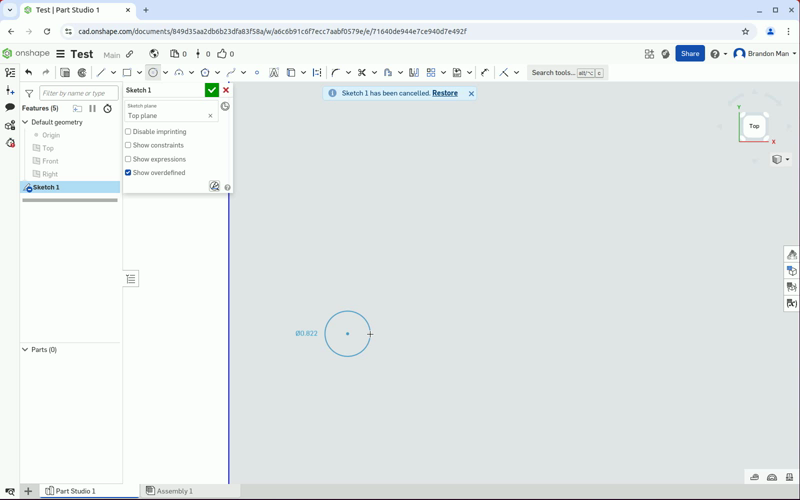
click(370, 333)
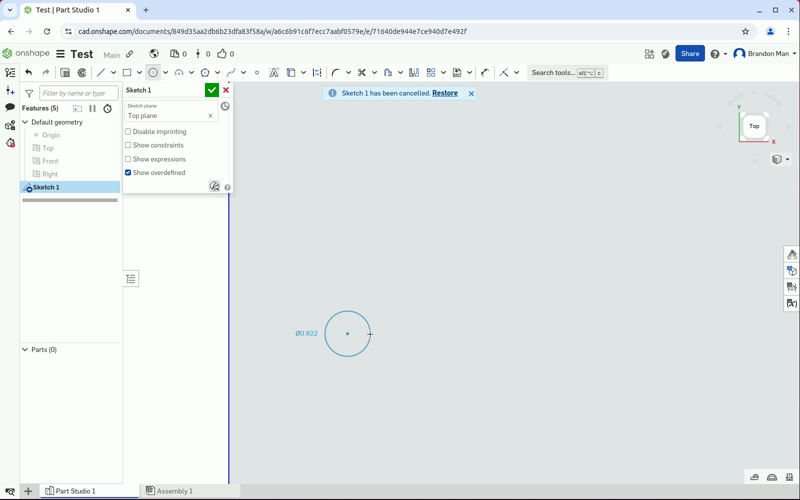
scroll(-6)
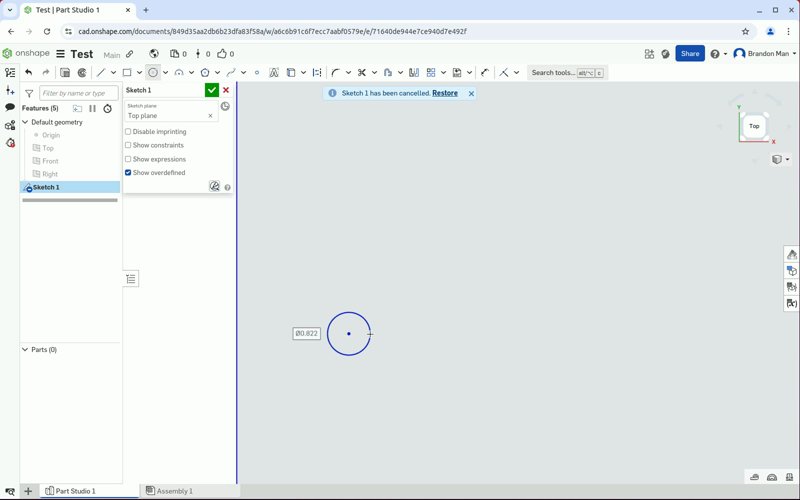
scroll(-6)
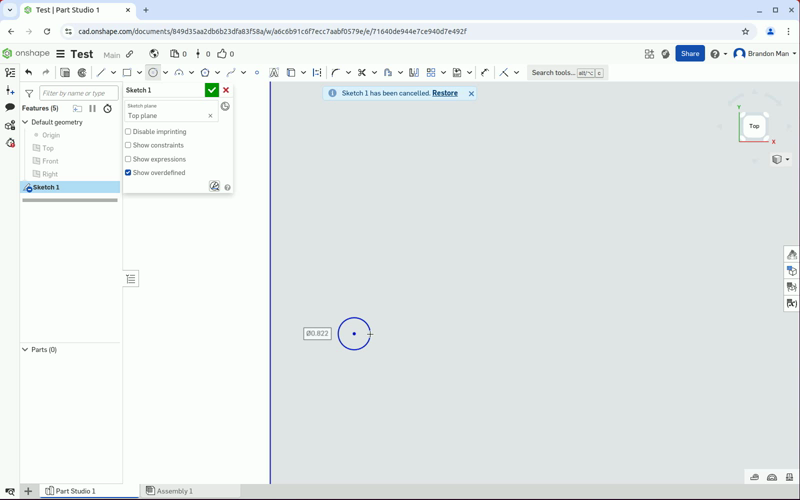
scroll(-6)
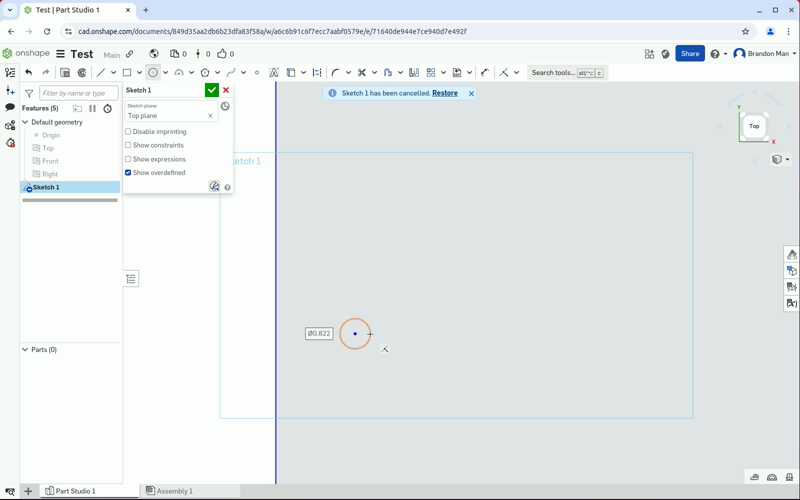
scroll(-6)
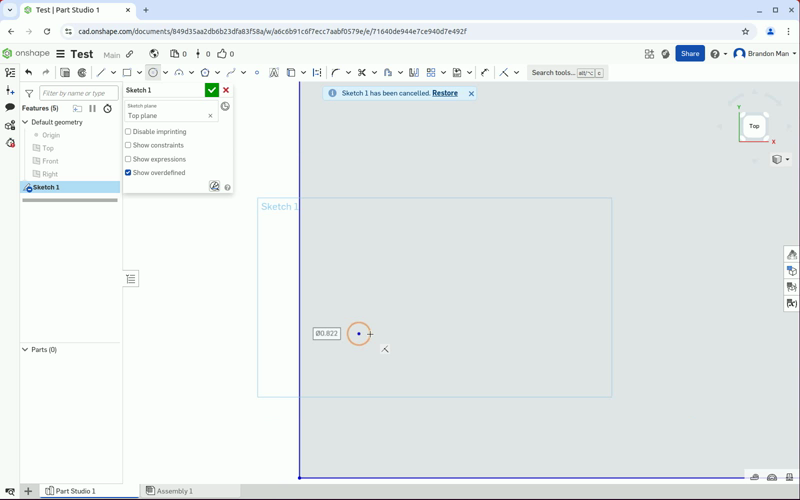
scroll(-6)
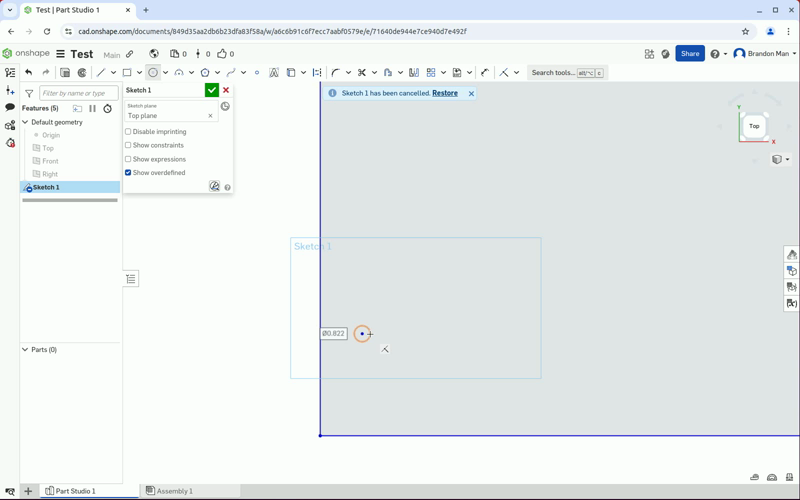
scroll(-6)
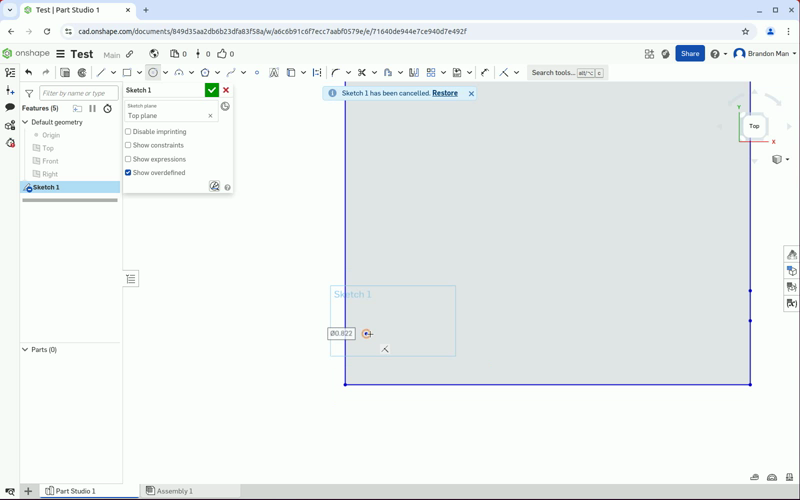
scroll(-6)
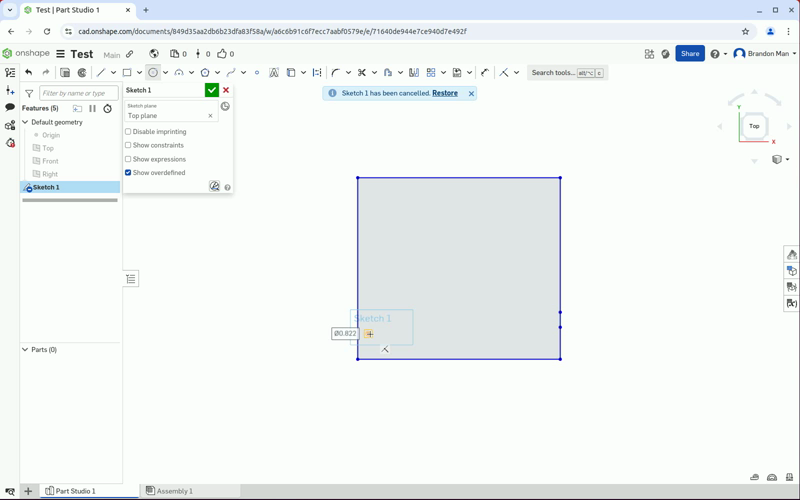
key(esc)
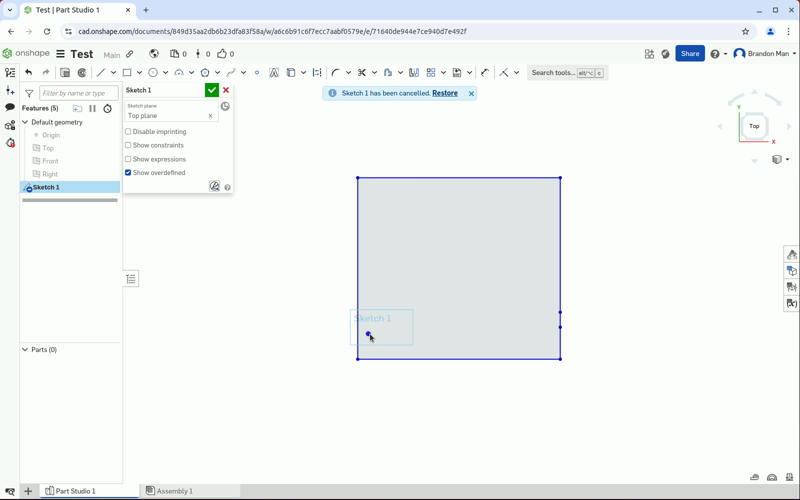
key(c)
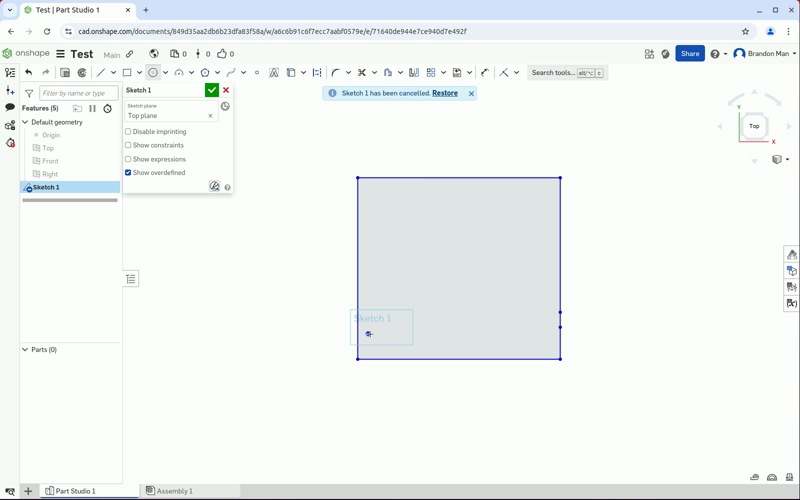
key_down(shift)
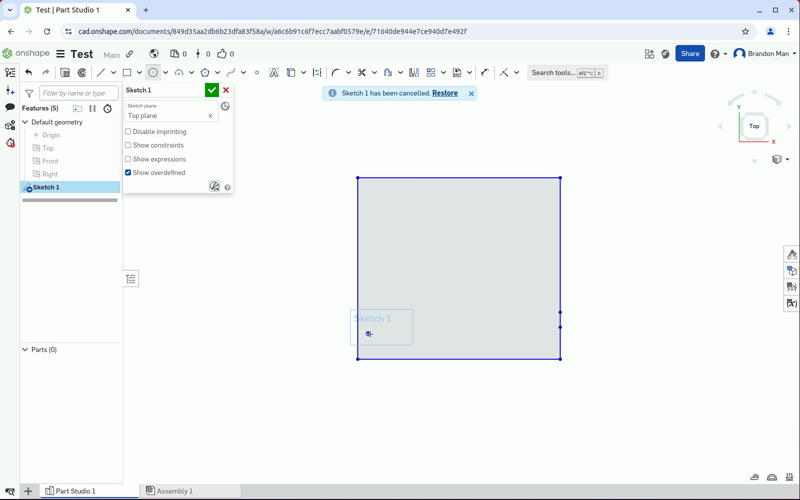
mouse_move(400, 188)
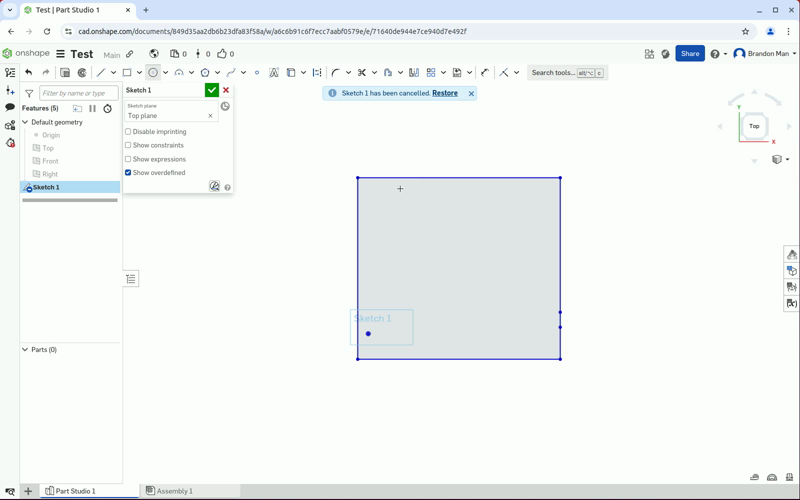
click(400, 188)
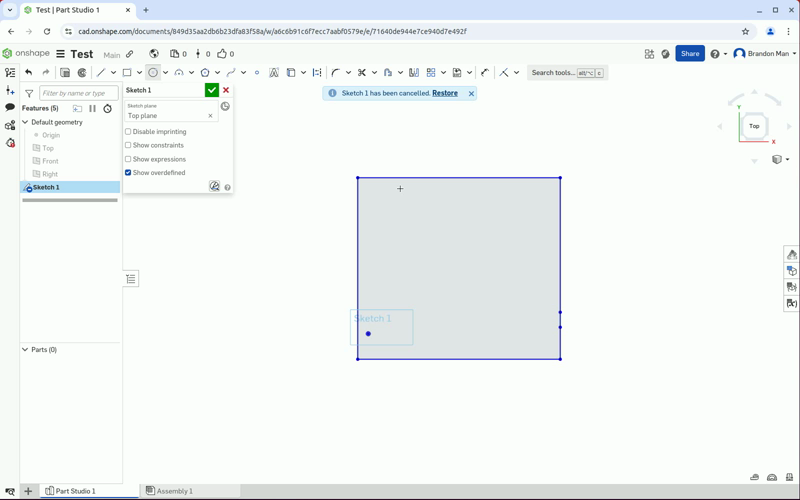
key_up(shift)
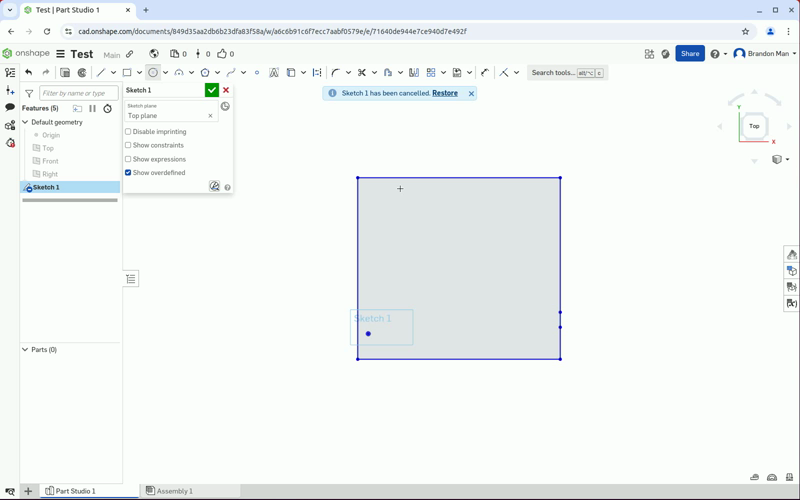
mouse_move(402, 188)
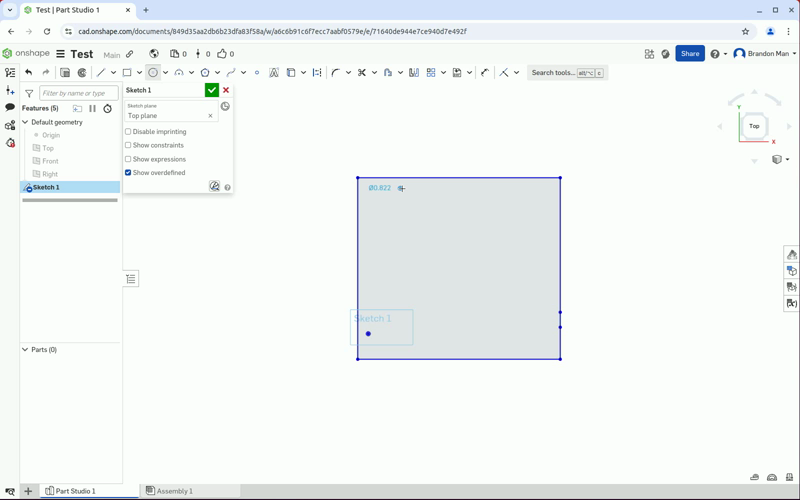
scroll(6)
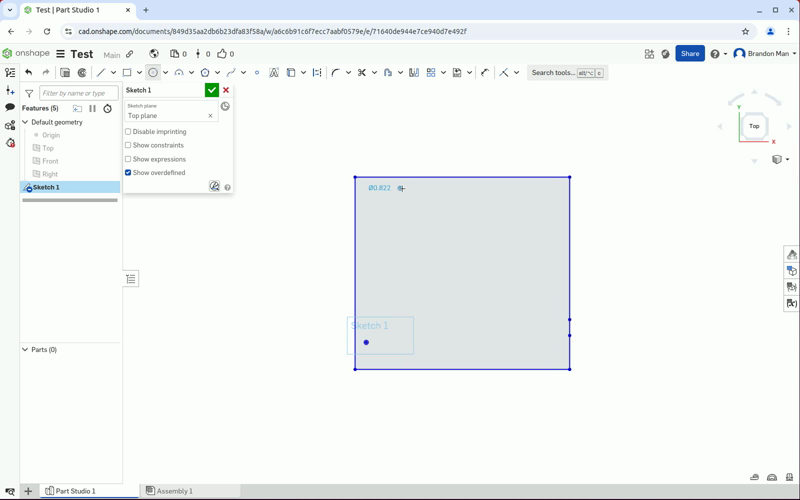
scroll(6)
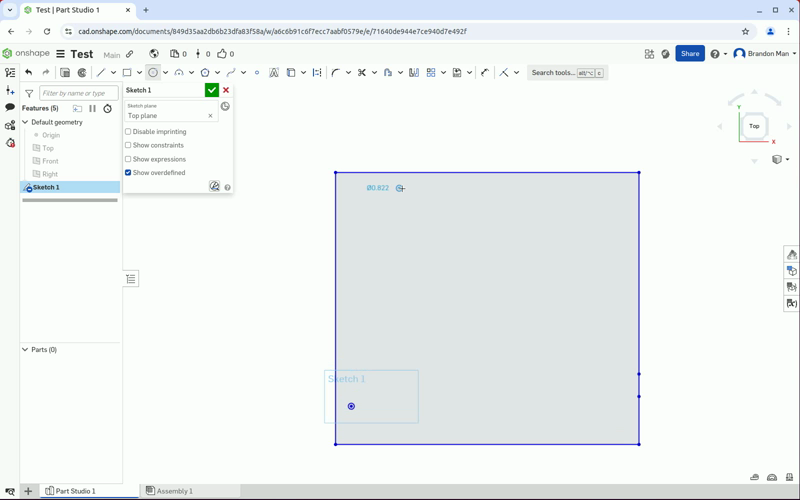
scroll(6)
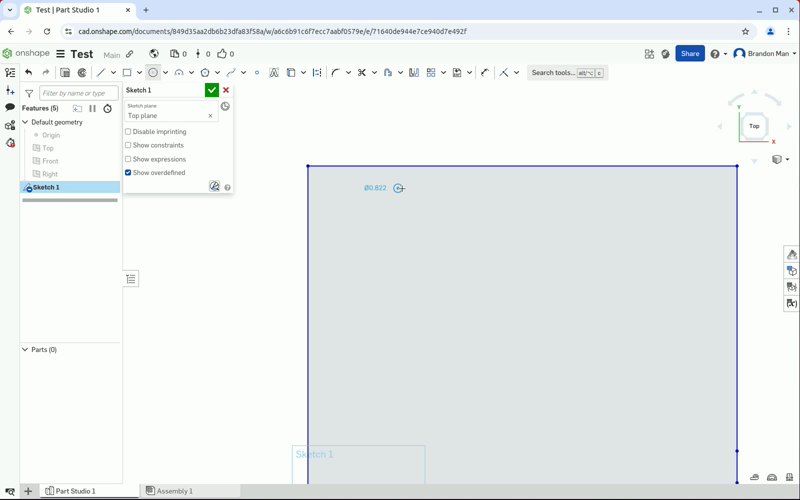
scroll(6)
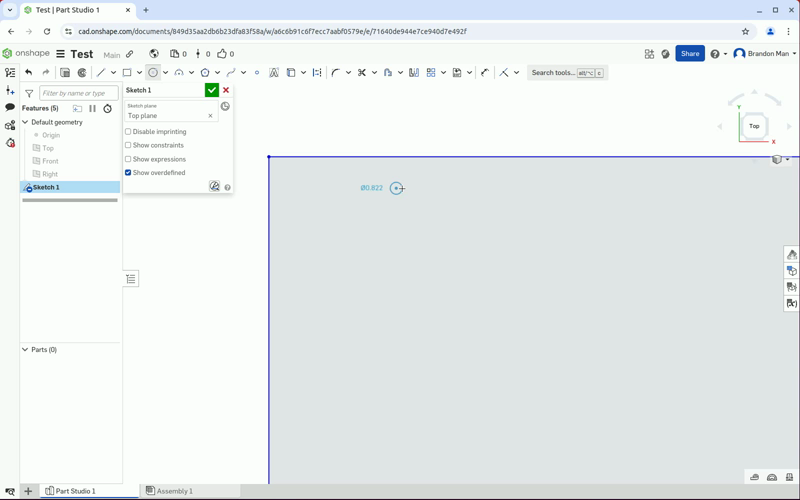
scroll(6)
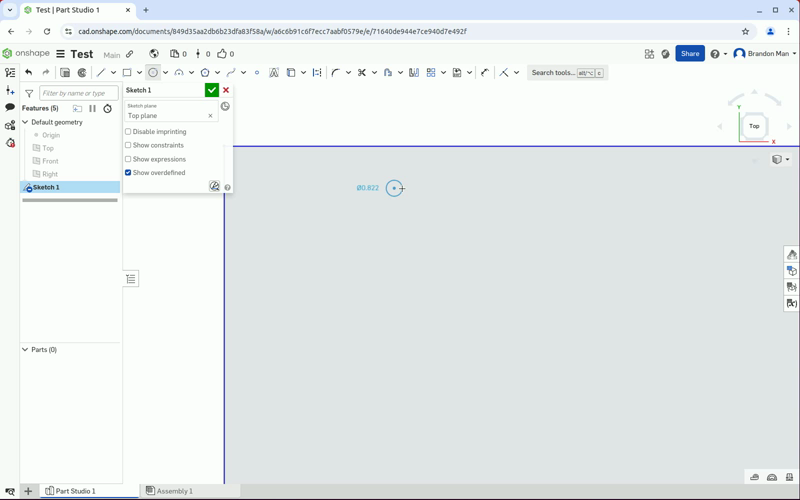
scroll(6)
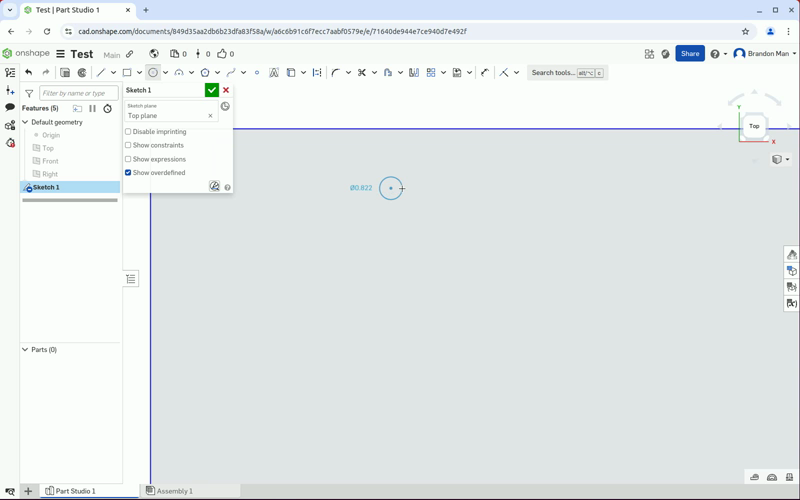
scroll(6)
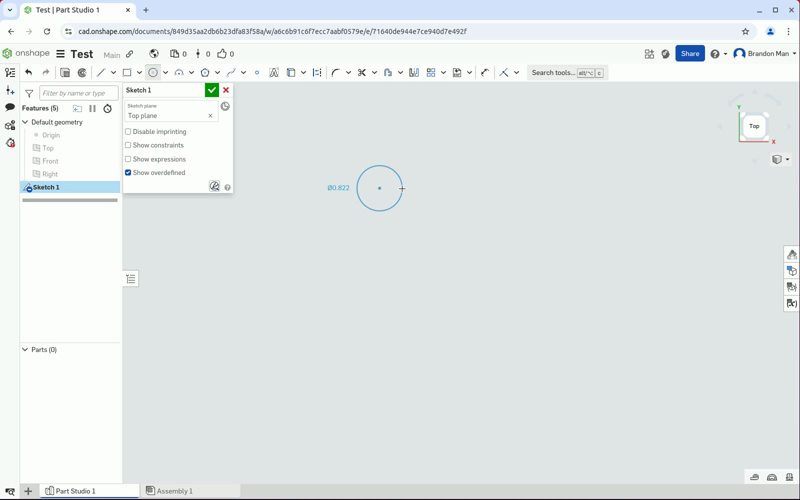
click(402, 188)
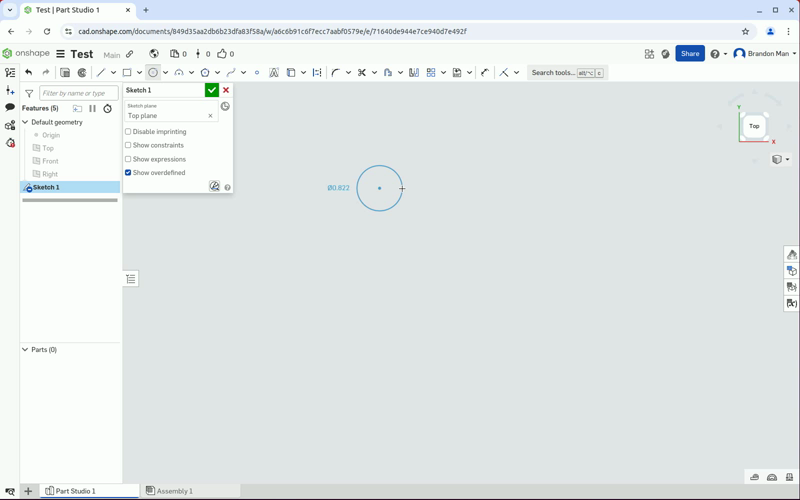
scroll(-6)
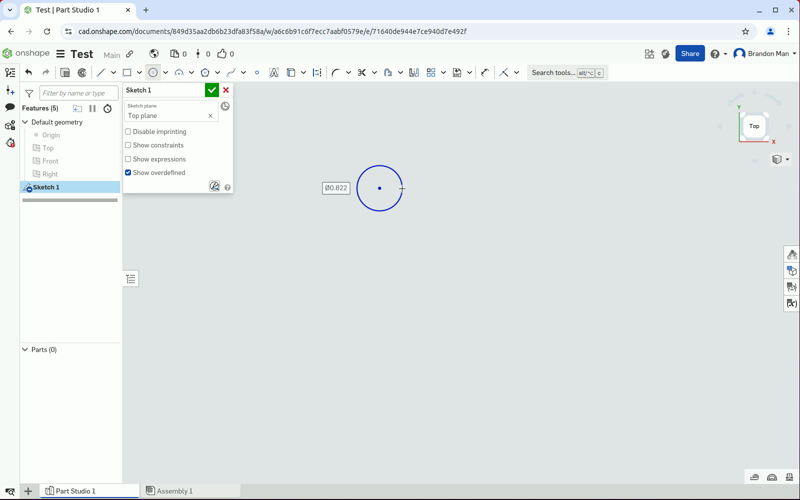
scroll(-6)
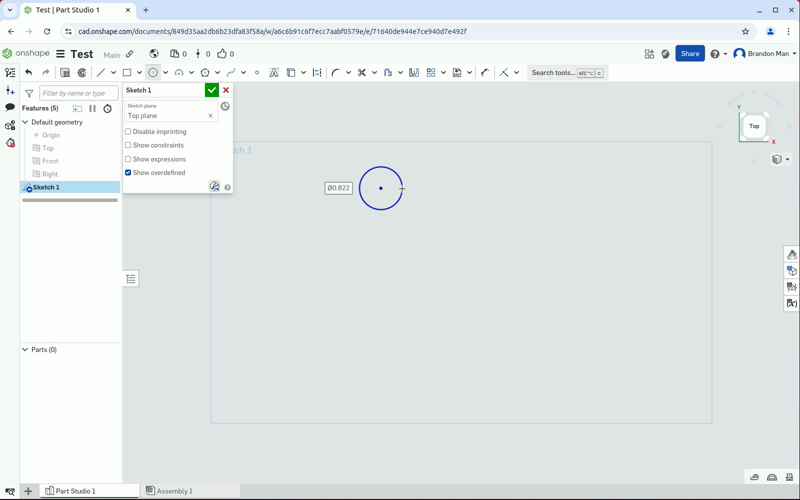
scroll(-6)
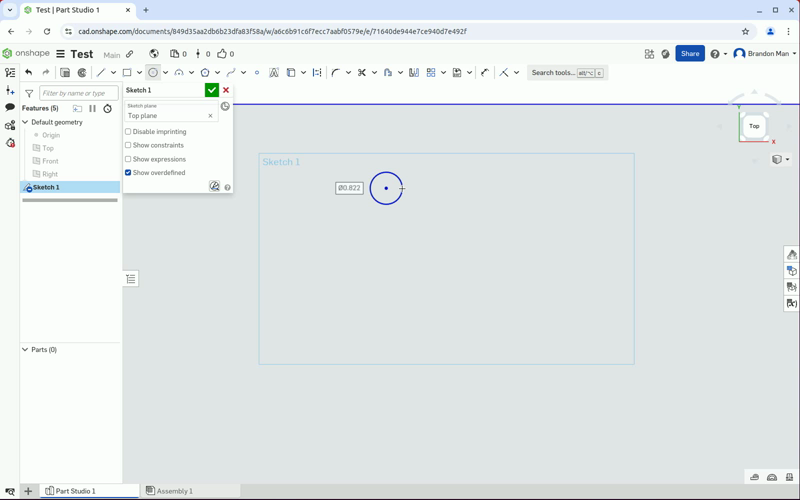
scroll(-6)
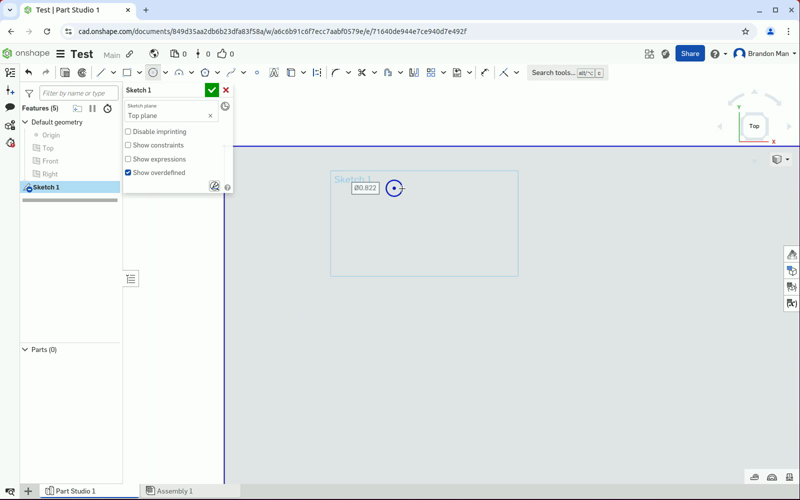
scroll(-6)
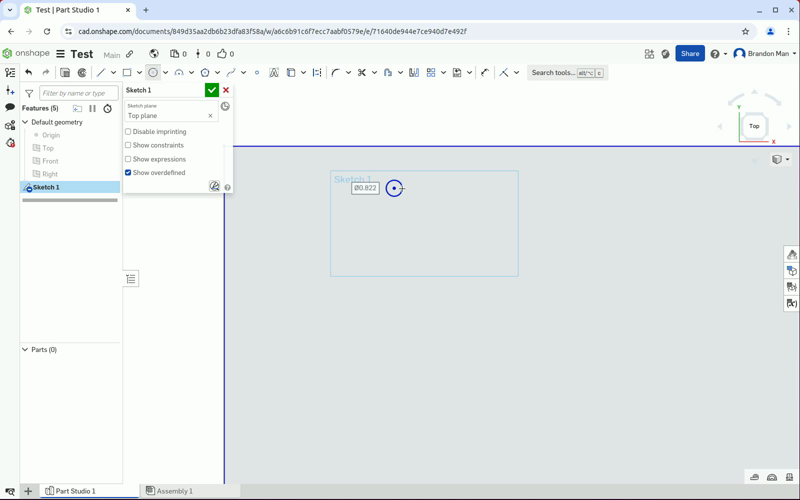
scroll(-6)
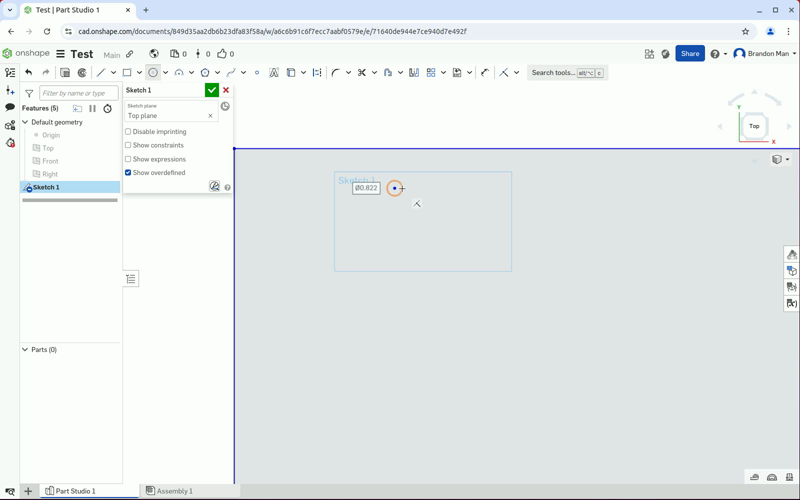
scroll(-6)
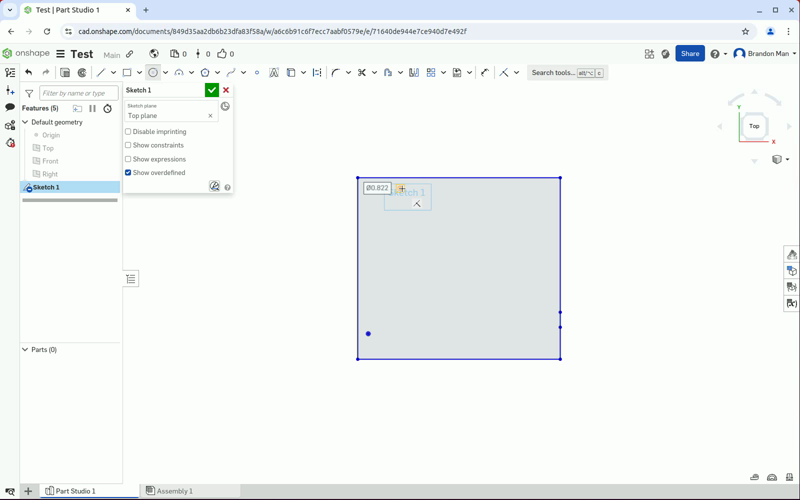
key(esc)
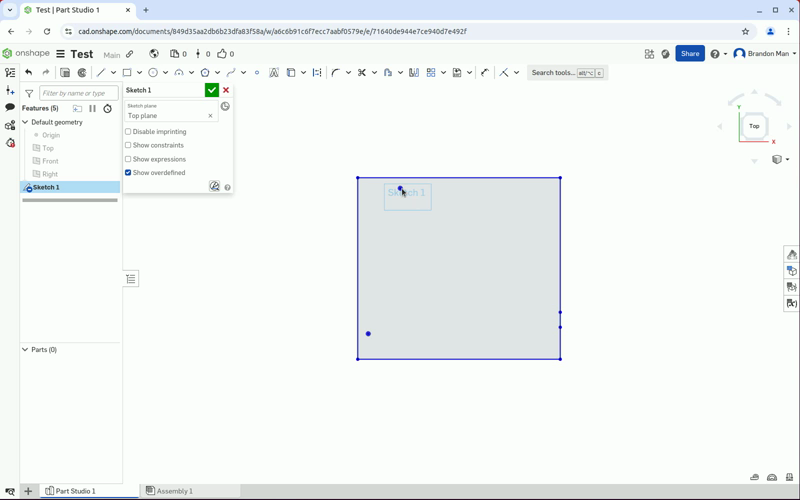
key(c)
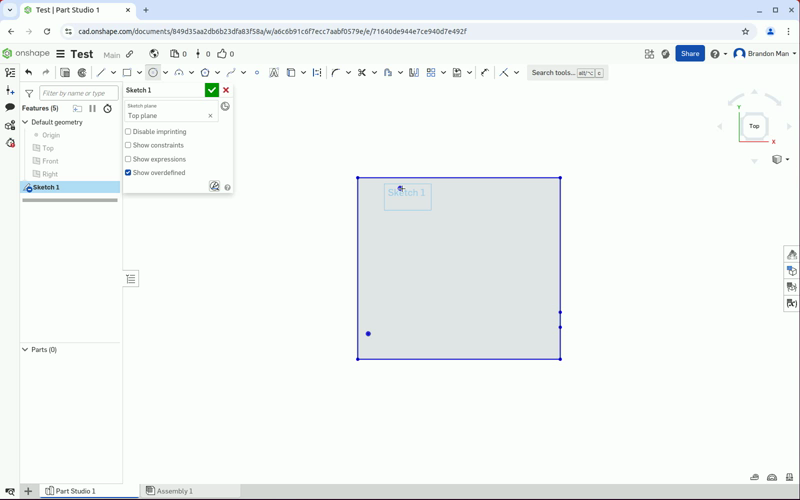
key_down(shift)
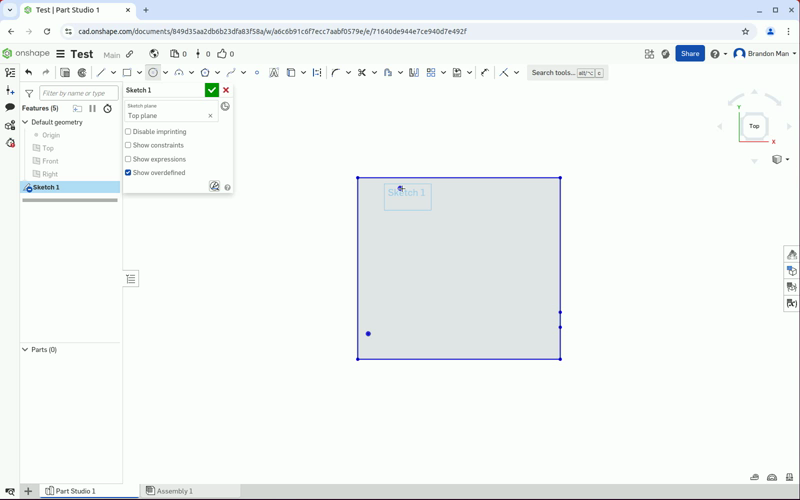
mouse_move(537, 188)
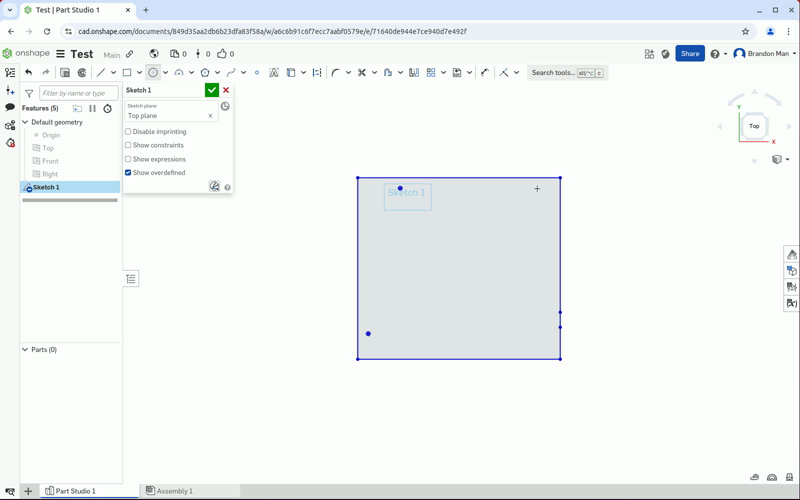
click(537, 188)
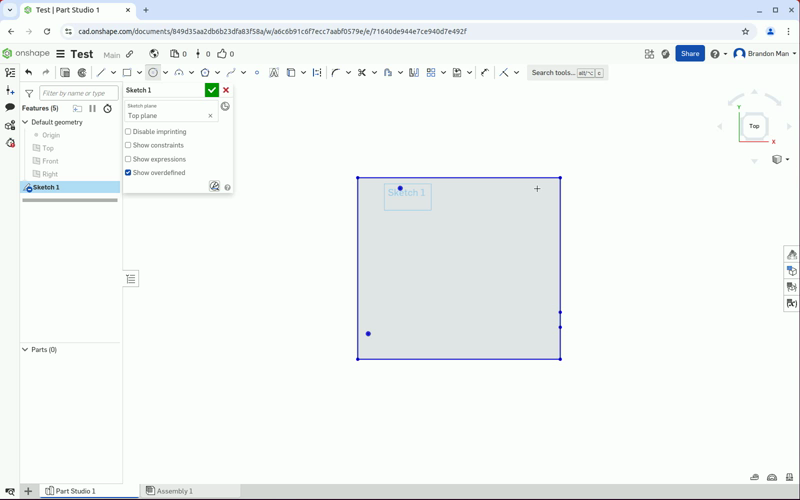
key_up(shift)
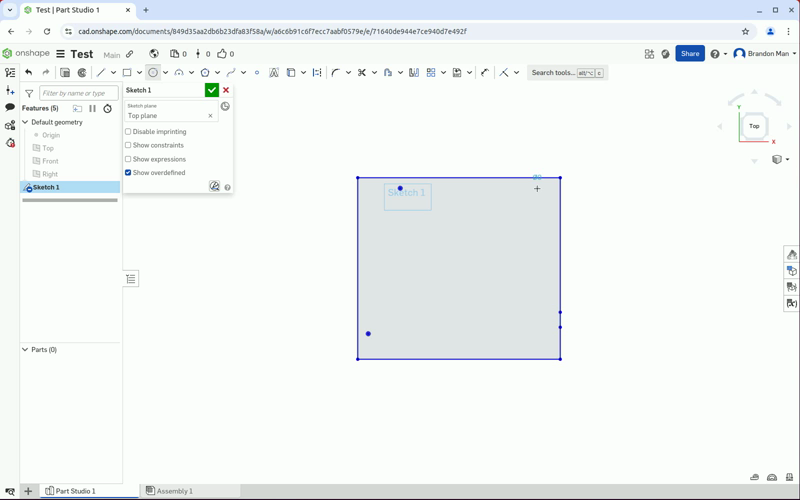
mouse_move(539, 188)
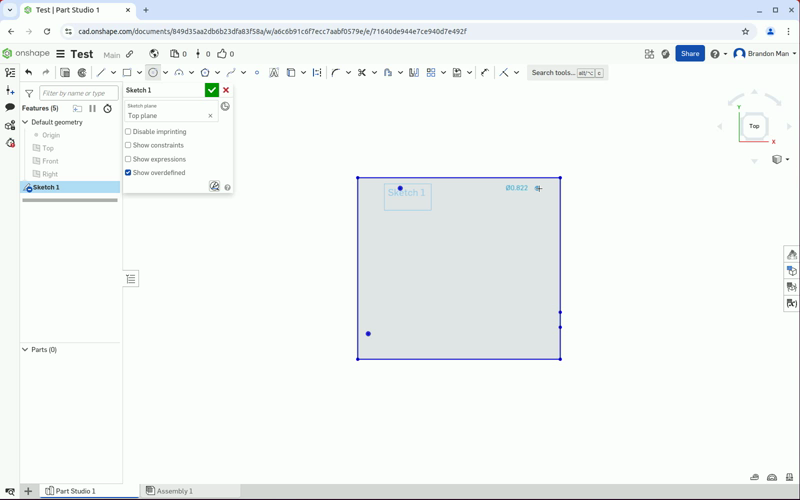
scroll(6)
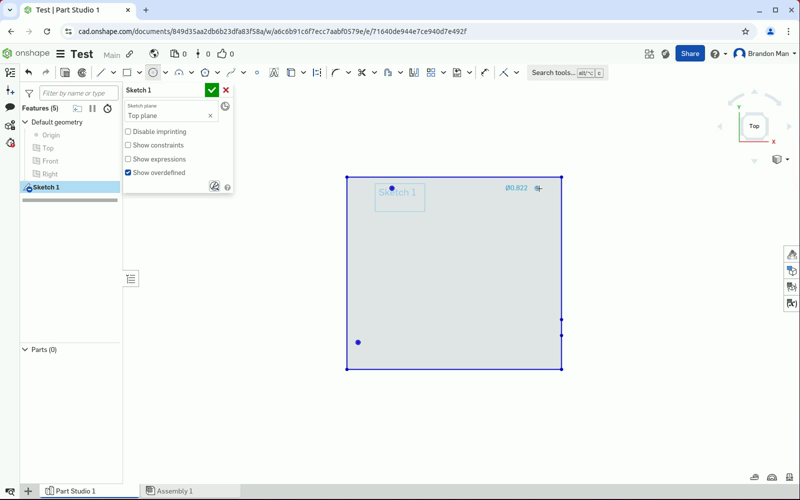
scroll(6)
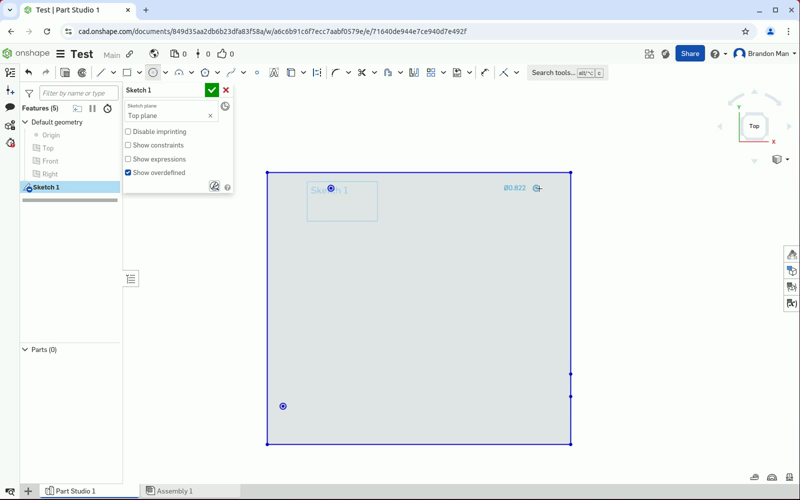
scroll(6)
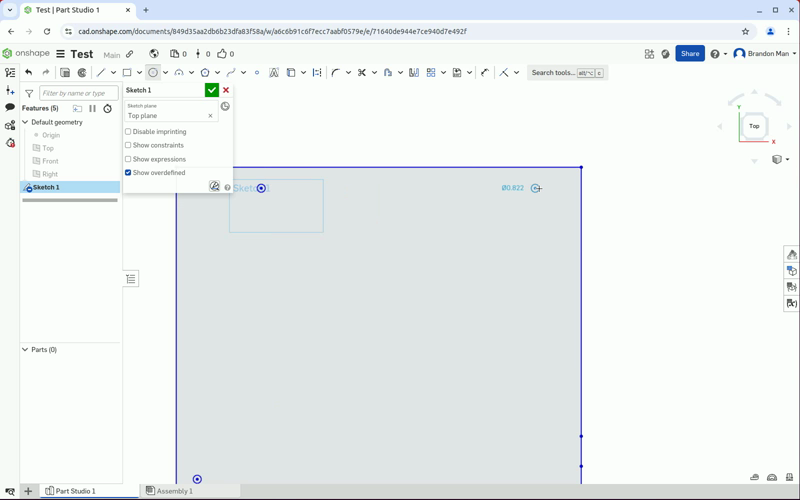
scroll(6)
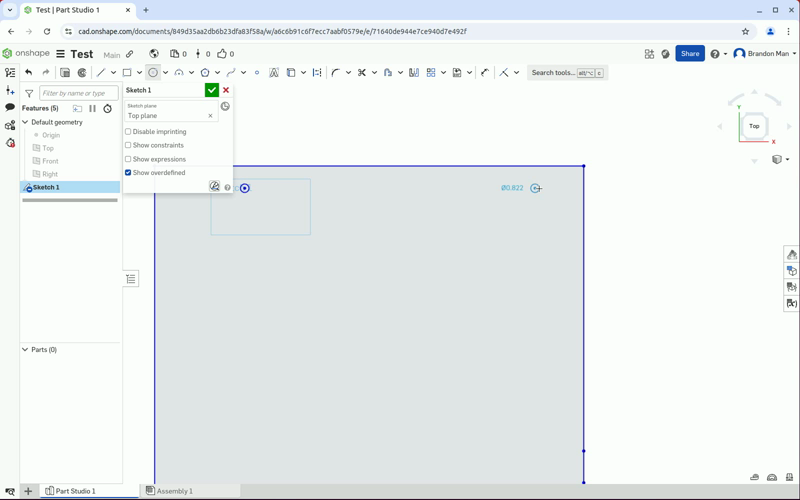
scroll(6)
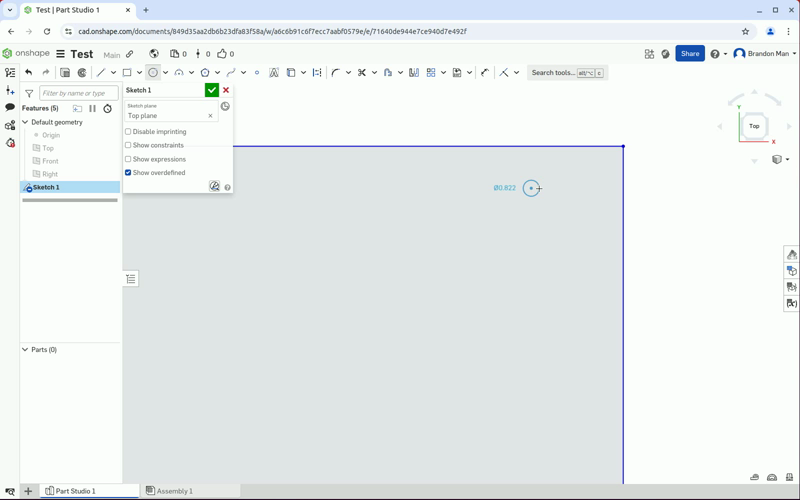
scroll(6)
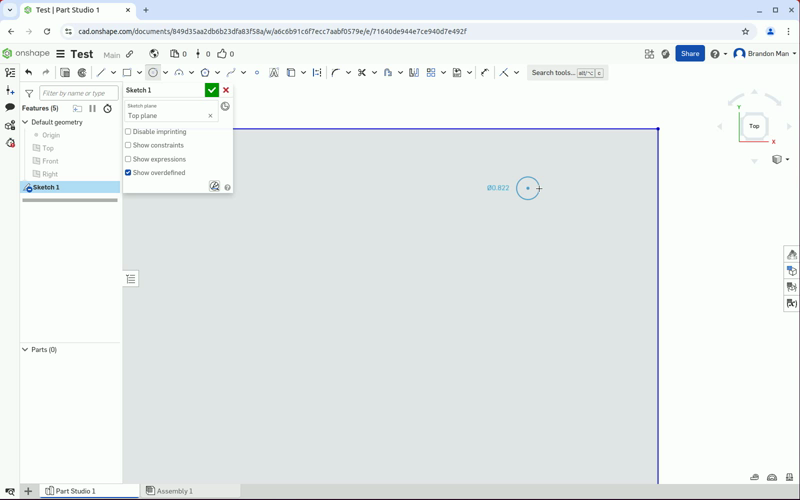
scroll(6)
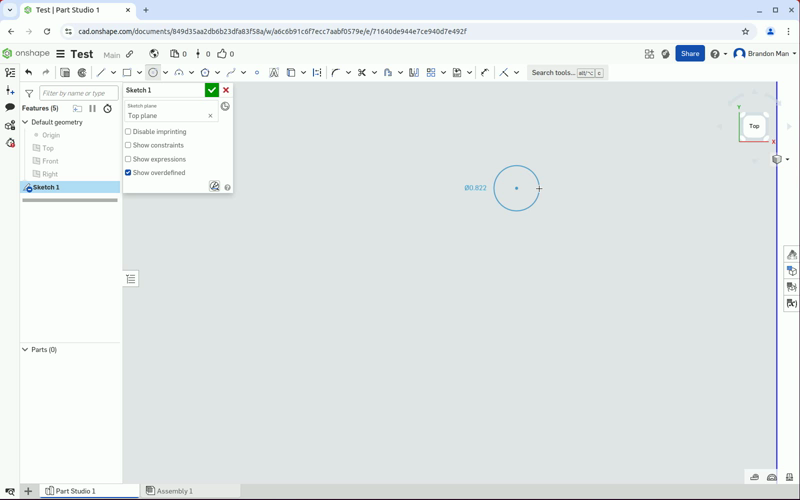
click(539, 188)
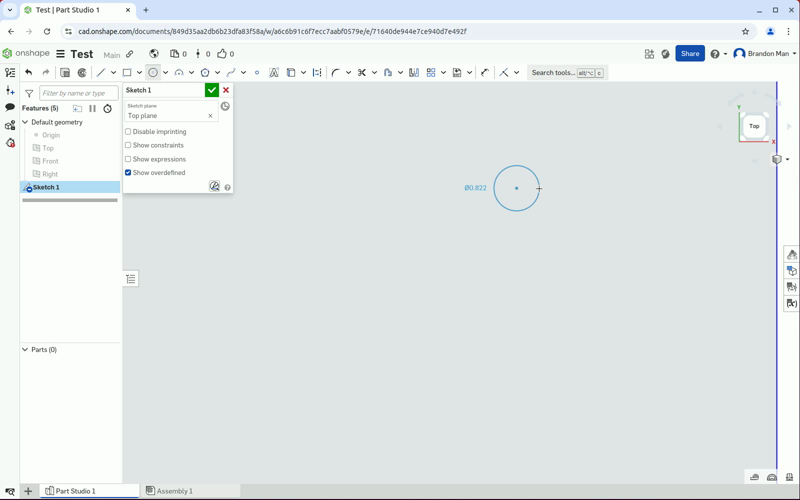
scroll(-6)
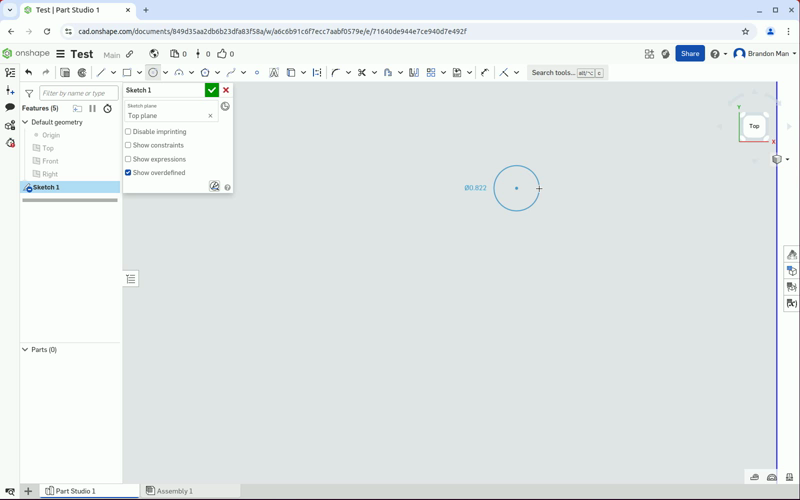
scroll(-6)
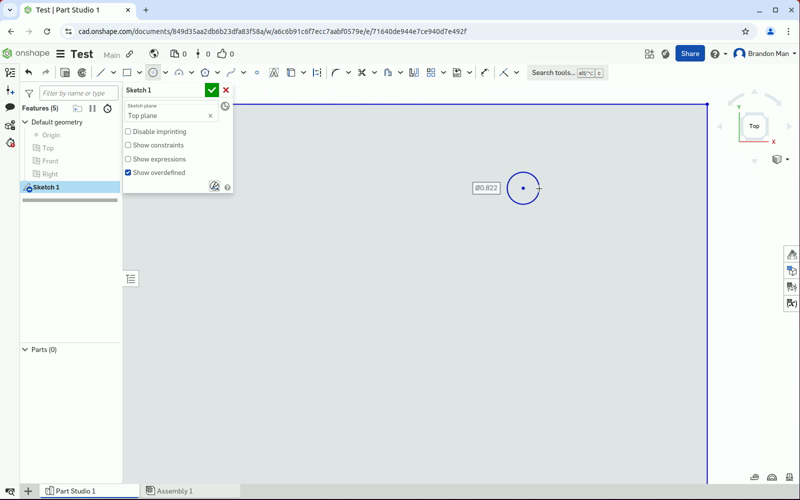
scroll(-6)
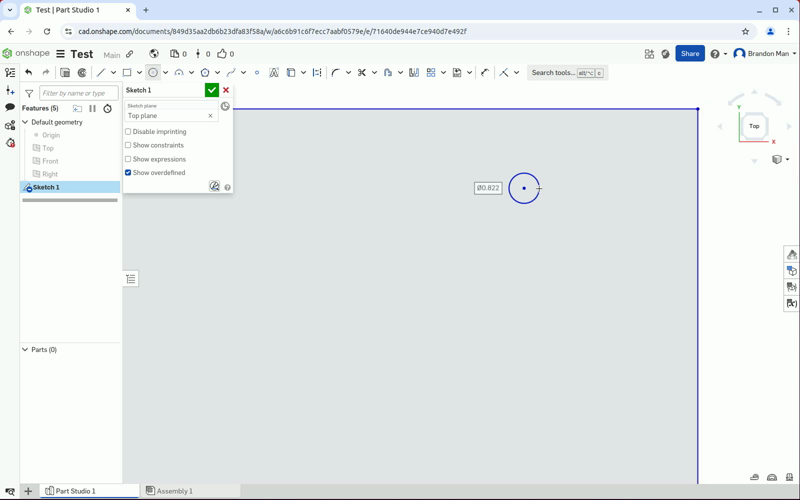
scroll(-6)
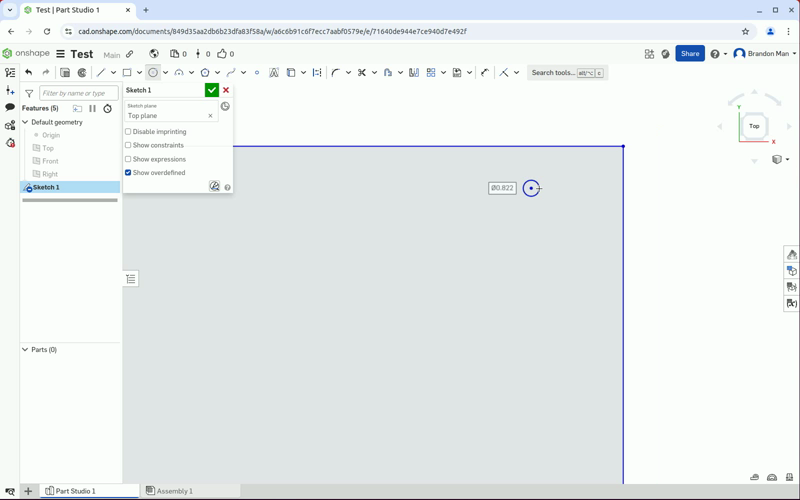
scroll(-6)
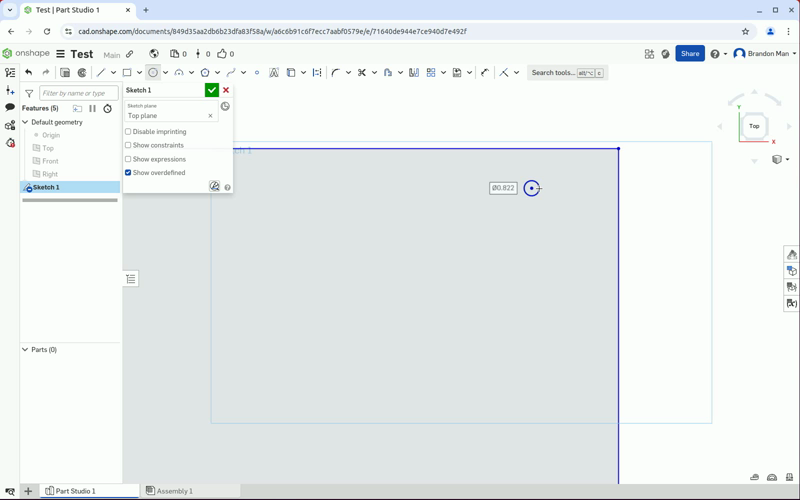
scroll(-6)
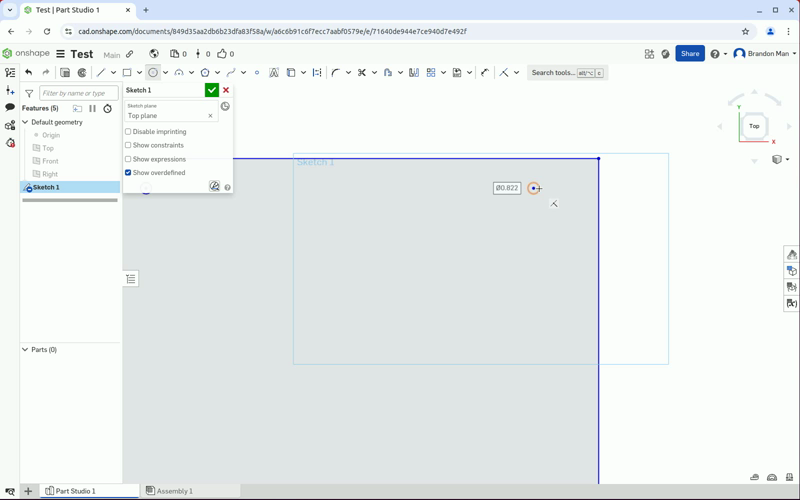
scroll(-6)
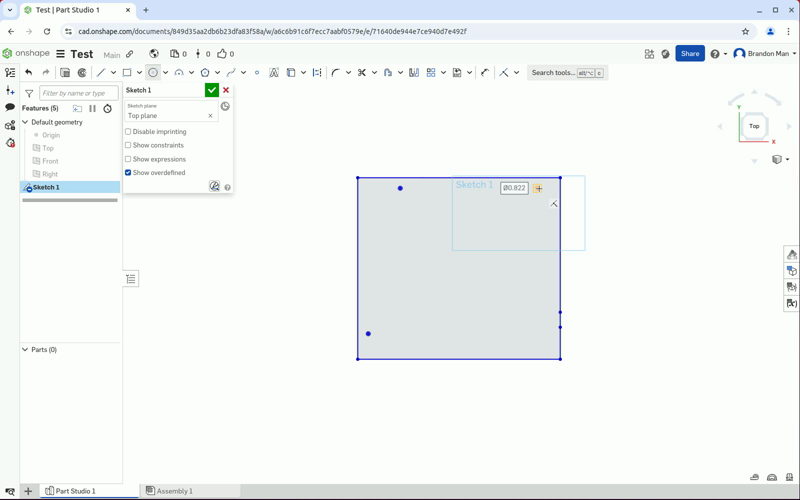
key(esc)
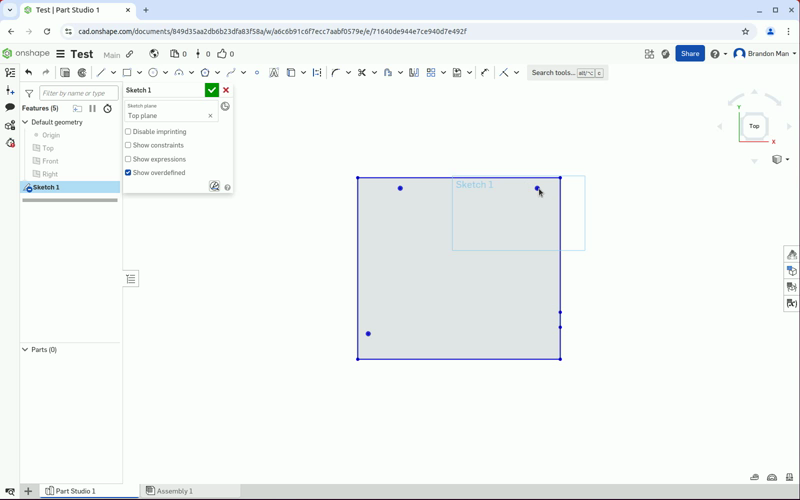
mouse_move(487, 270)
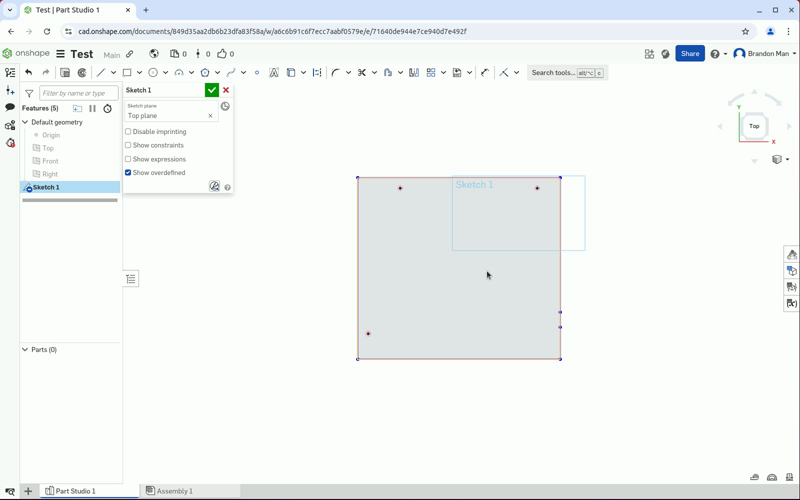
click(487, 270)
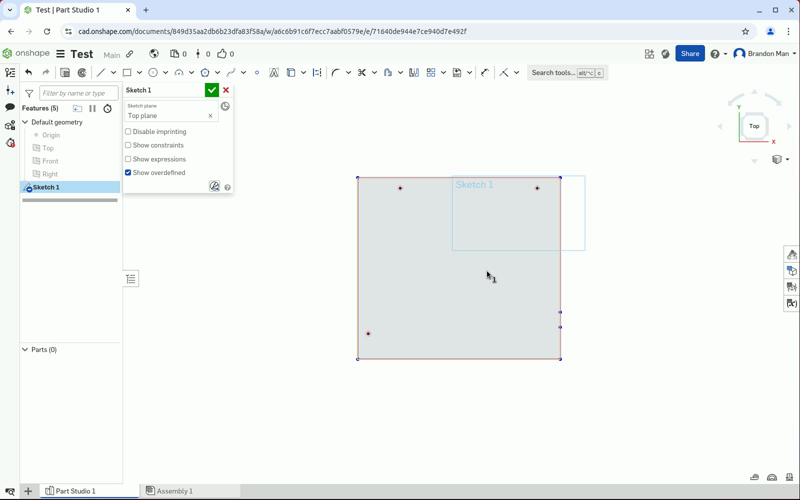
mouse_move(73, 352)
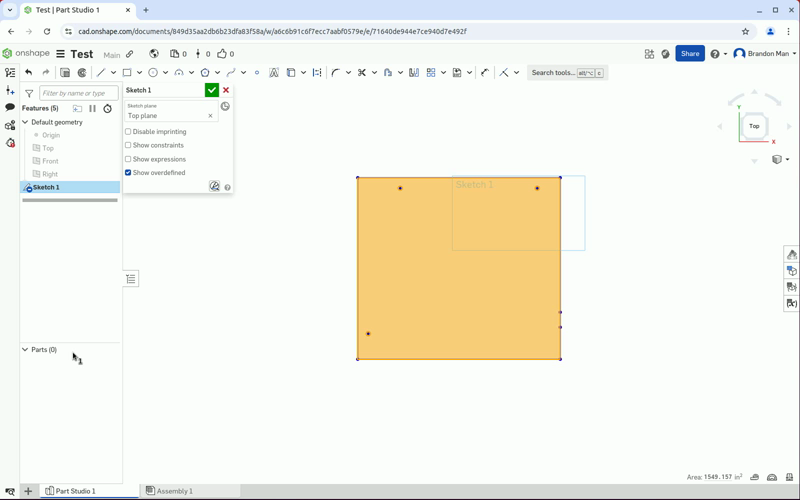
key(shift+y)
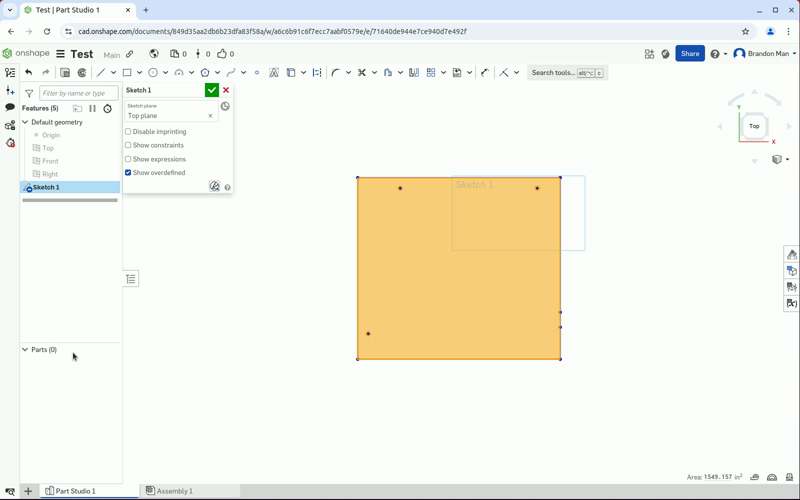
key(shift+e)
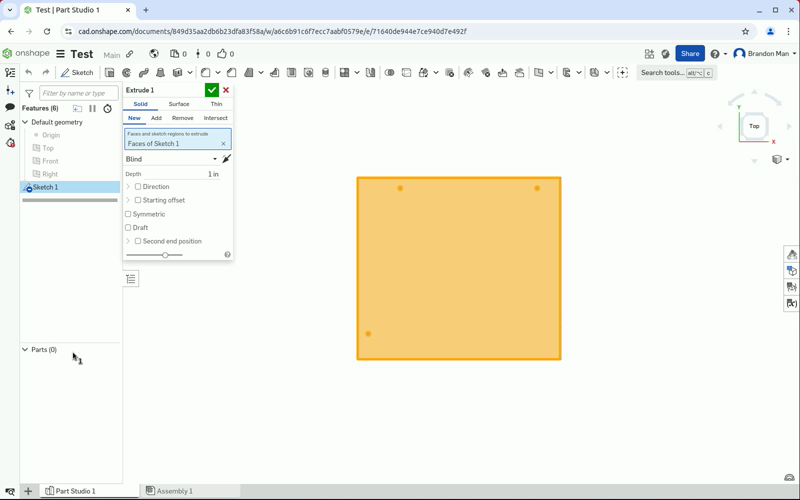
mouse_move(143, 106)
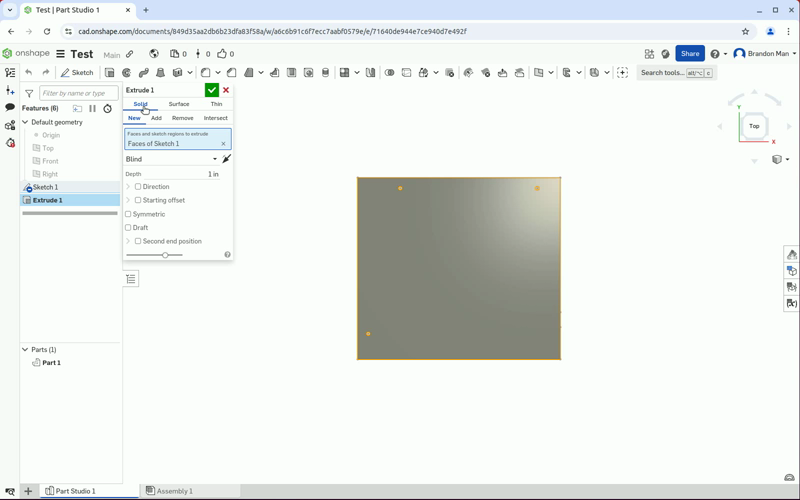
click(143, 106)
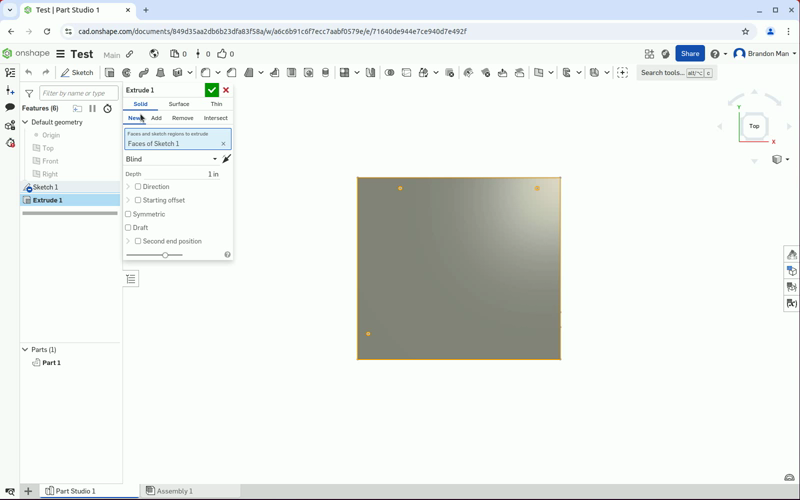
mouse_move(137, 120)
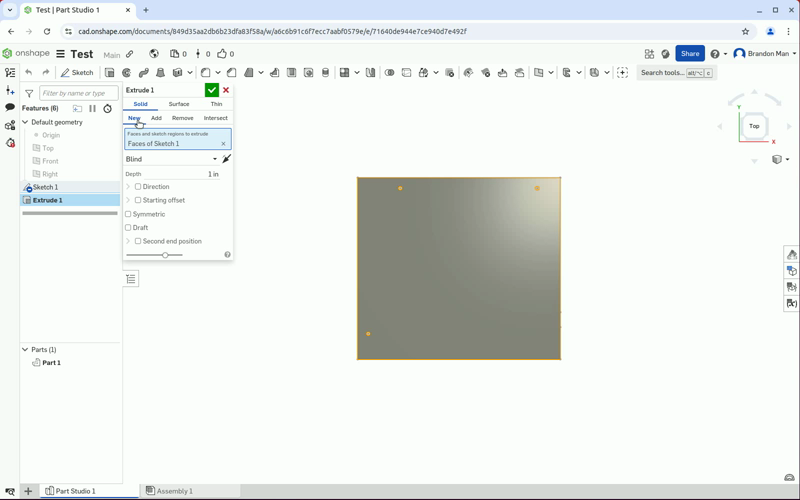
click(137, 120)
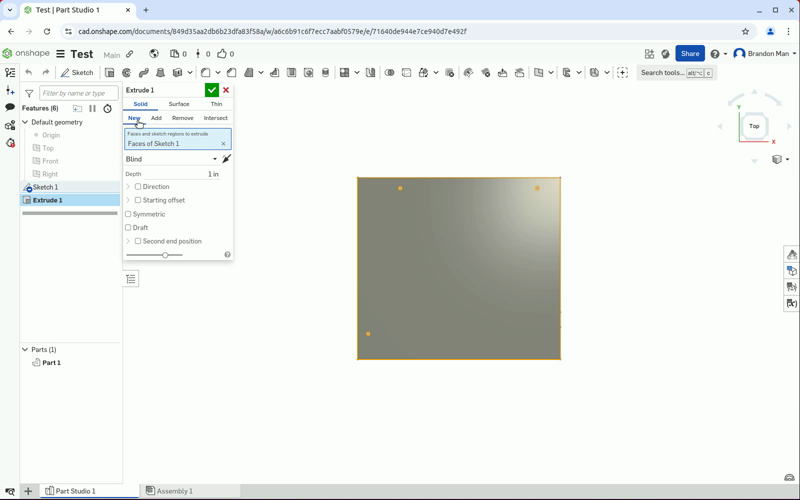
key(tab, 4)
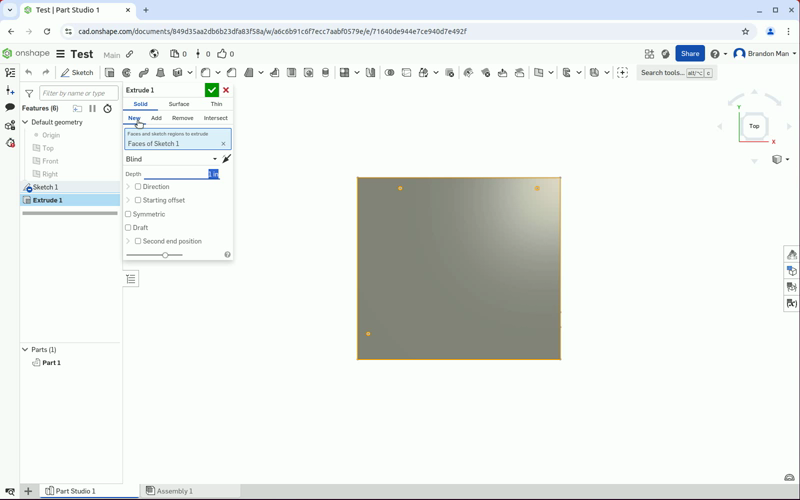
text(2.648)
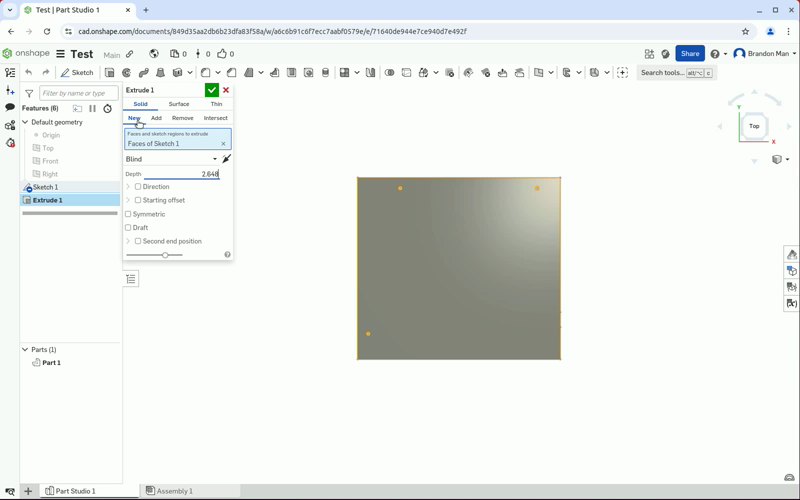
key(enter)
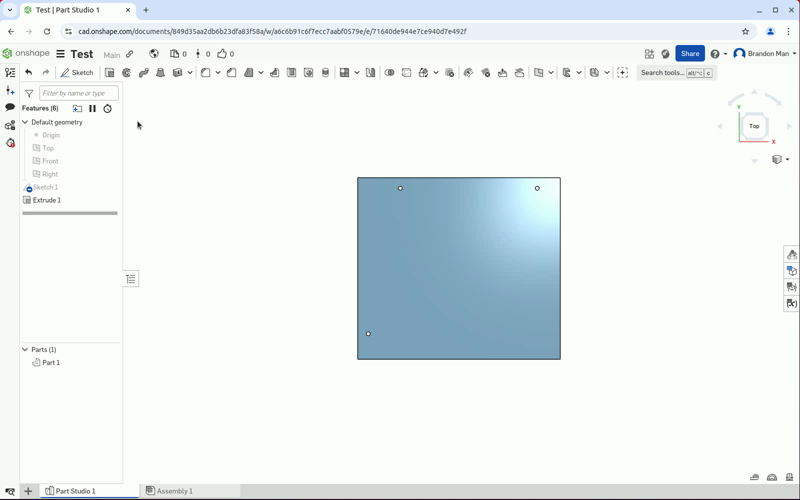
key(shift+h)
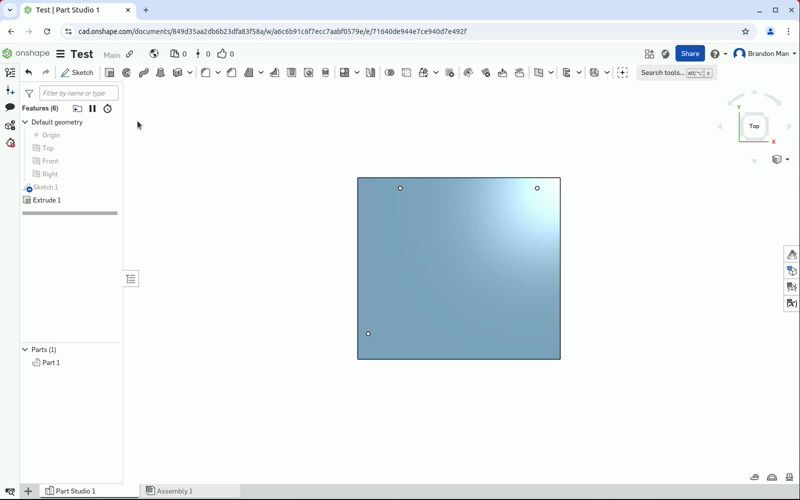
key(shift+h)
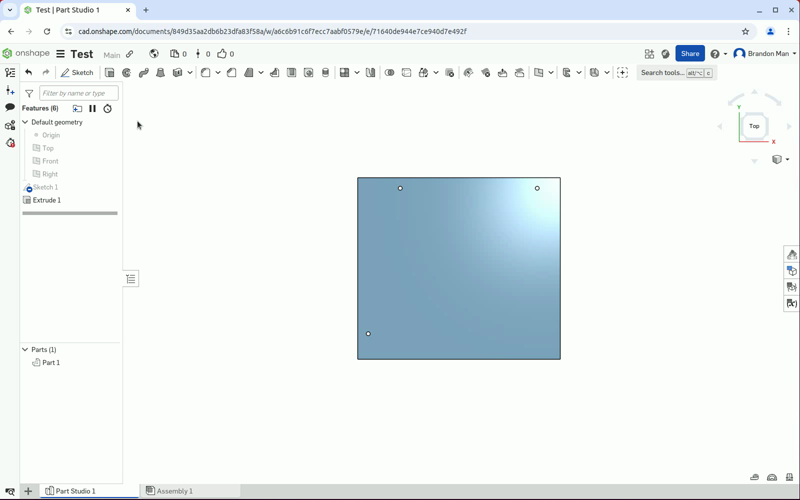
mouse_move(73, 189)
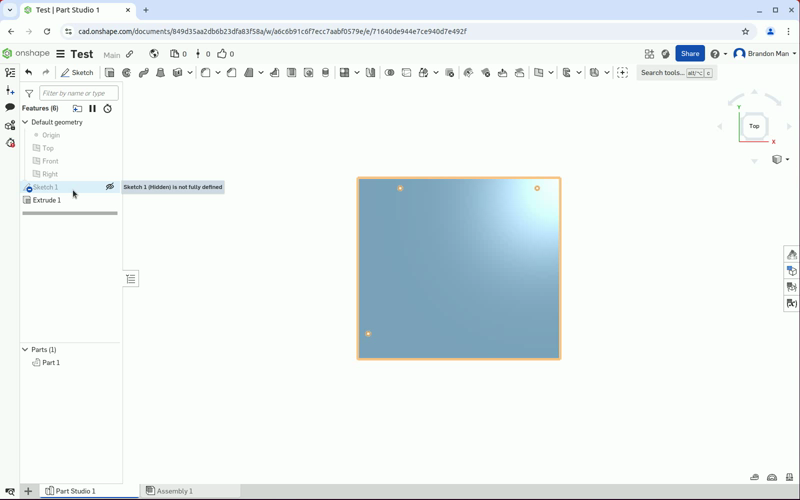
click(73, 189)
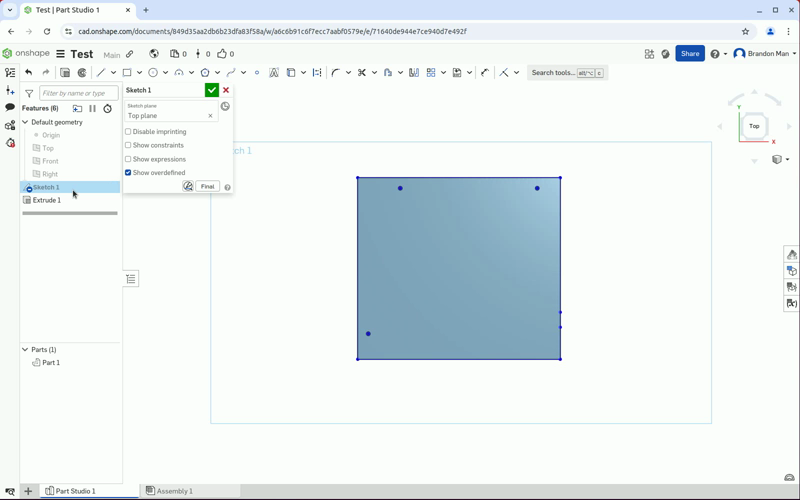
mouse_move(229, 92)
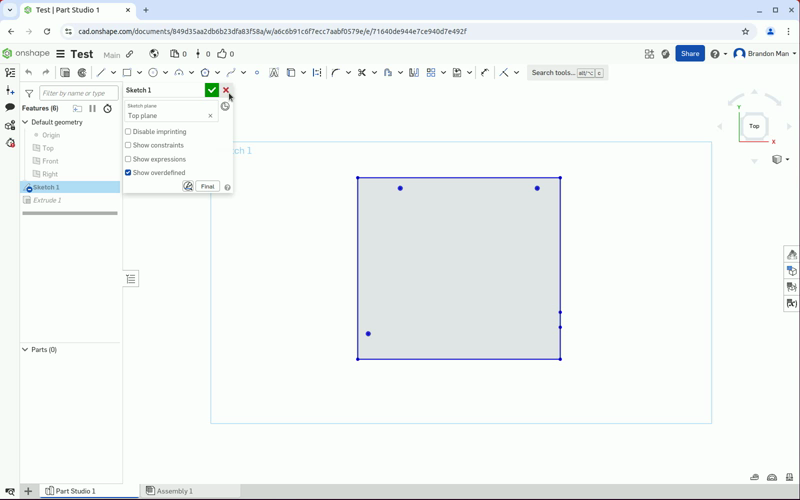
click(229, 92)
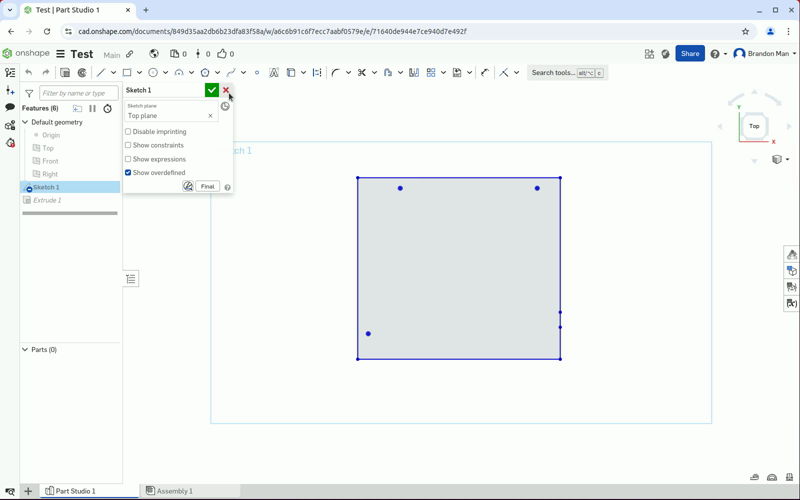
key(shift+s)
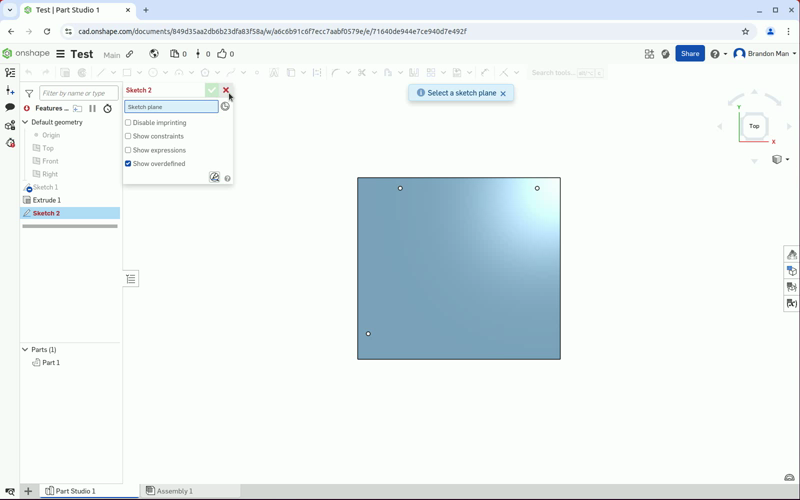
mouse_move(73, 150)
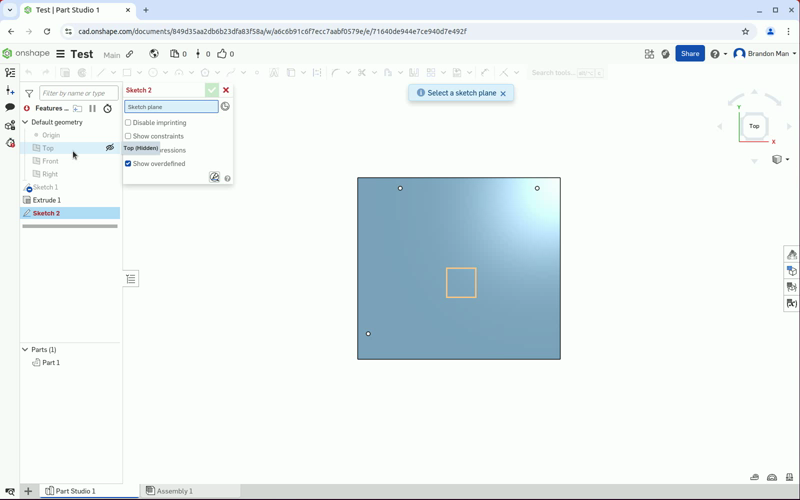
click(73, 150)
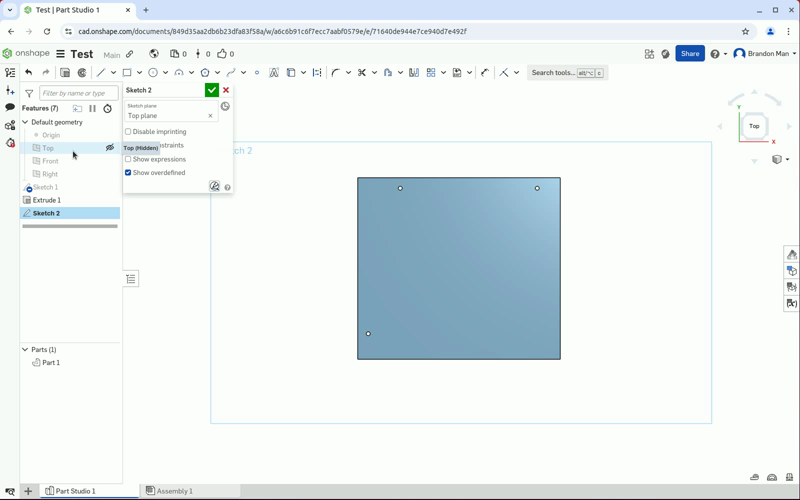
mouse_move(73, 352)
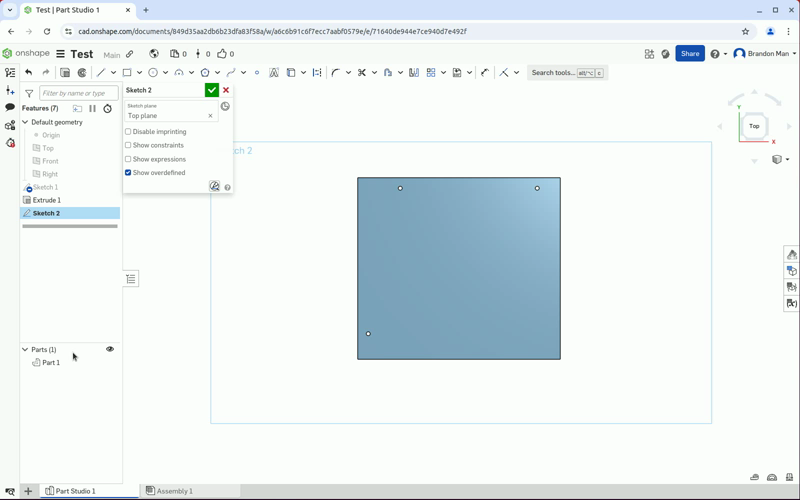
key(y)
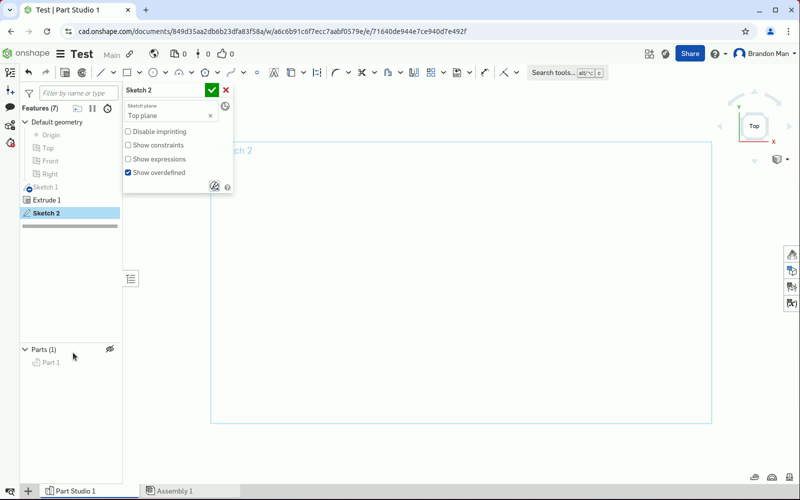
key(l)
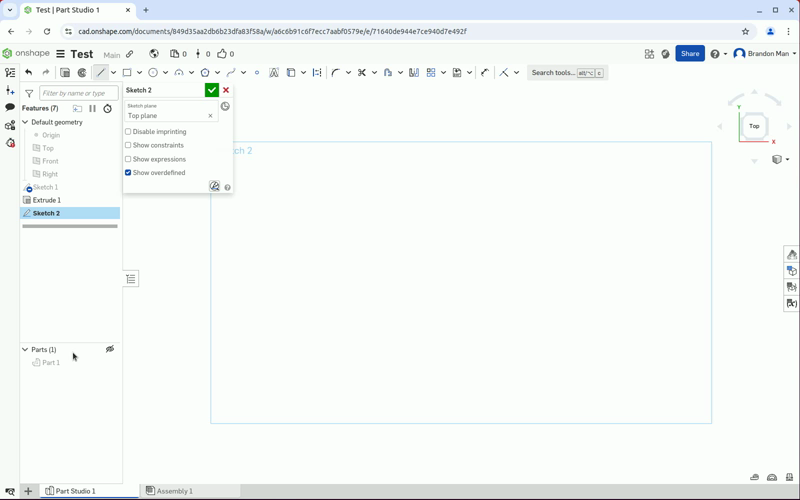
key_down(shift)
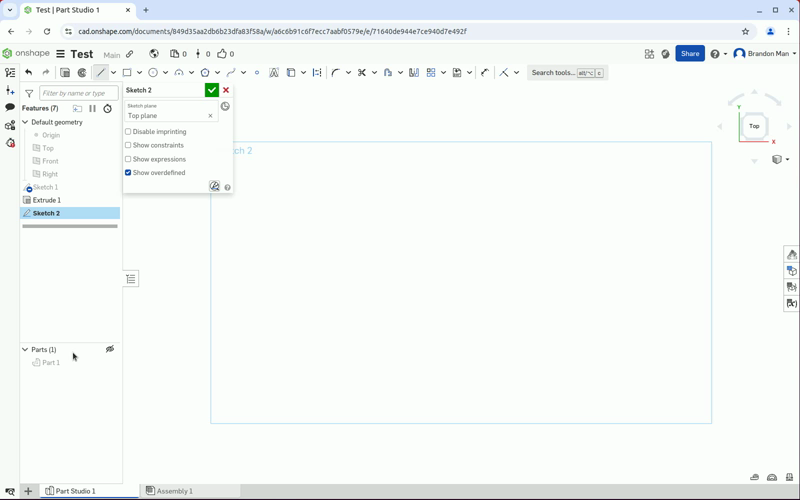
mouse_move(561, 327)
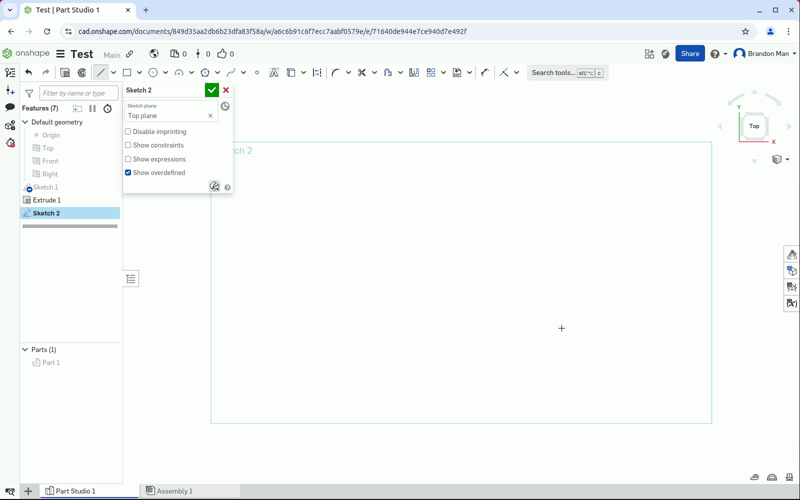
click(561, 327)
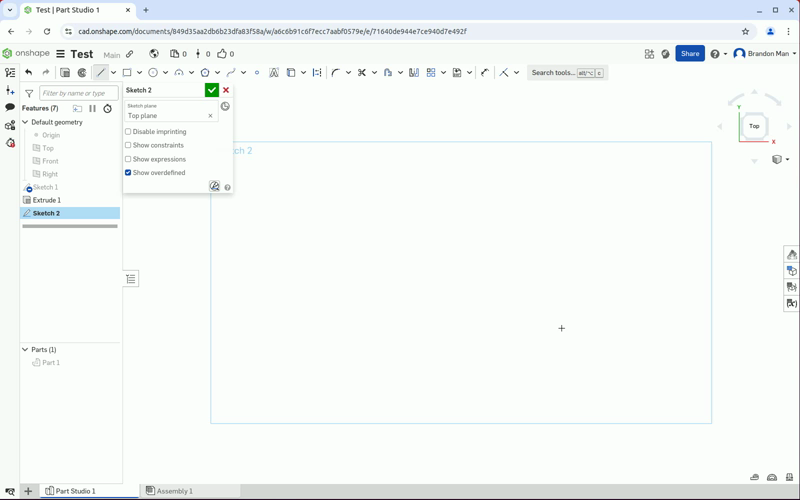
key_up(shift)
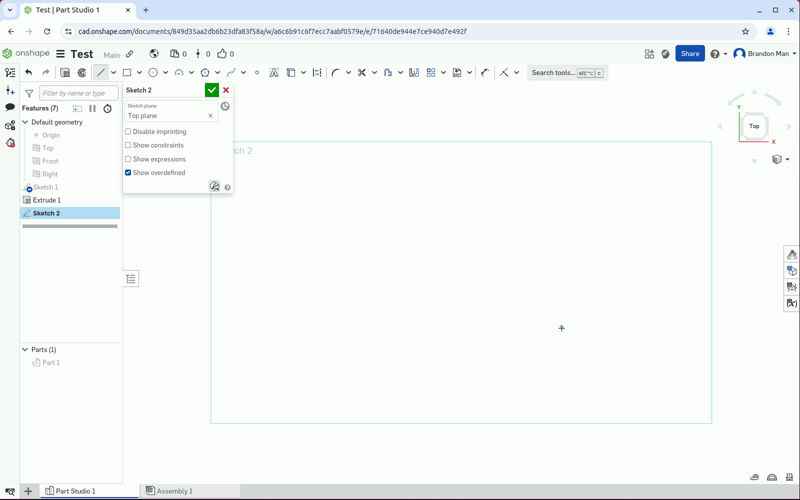
key_down(shift)
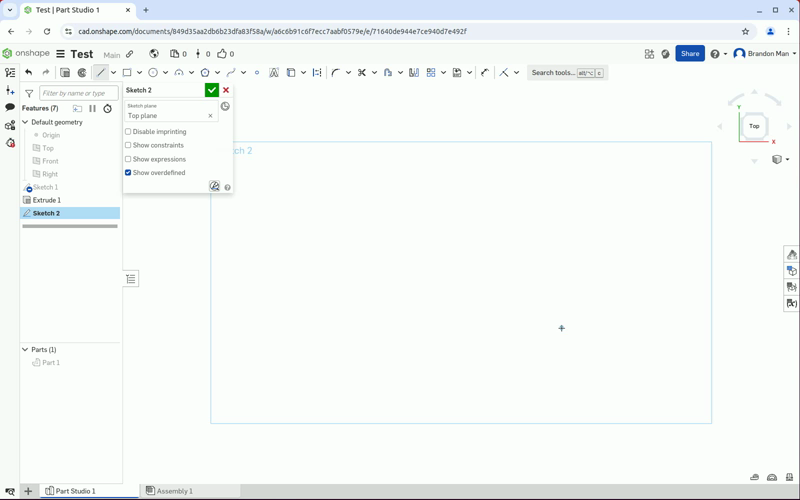
mouse_move(589, 327)
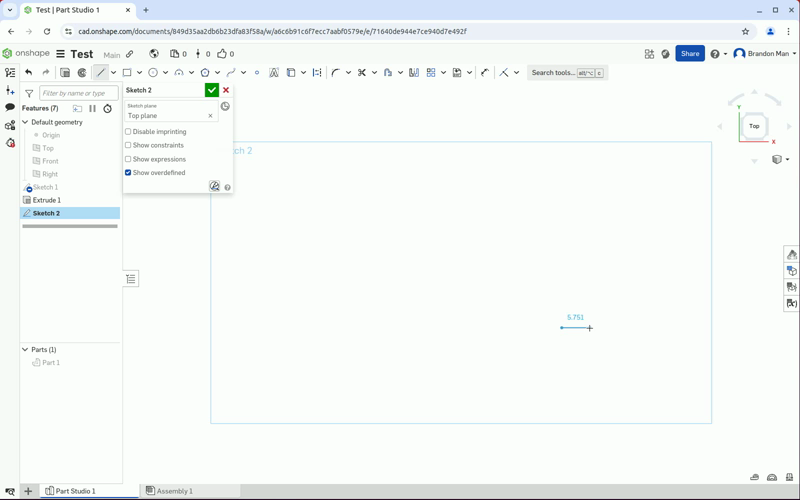
mouse_move(574, 327)
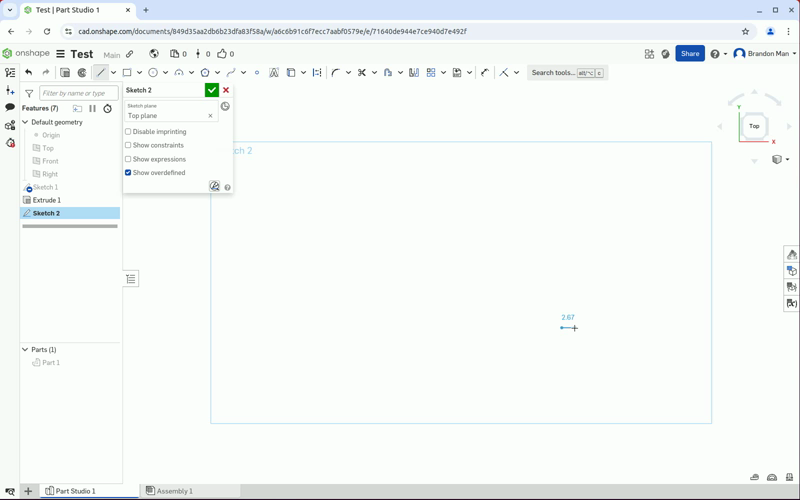
click(574, 327)
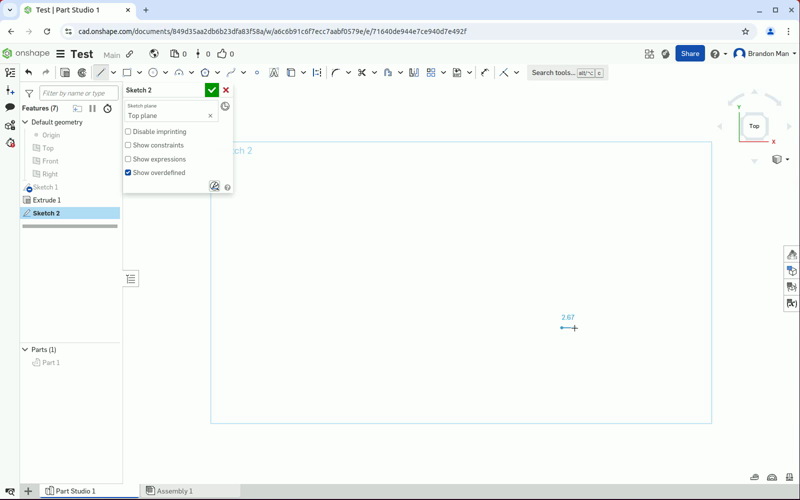
key_up(shift)
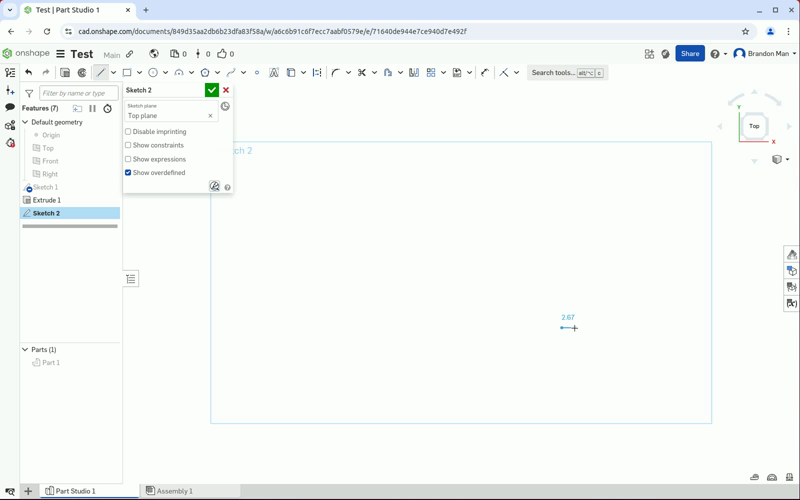
key_down(shift)
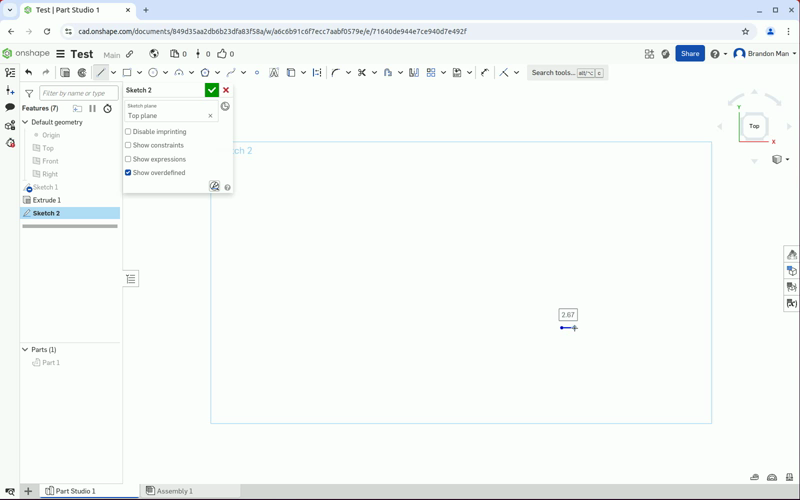
mouse_move(589, 327)
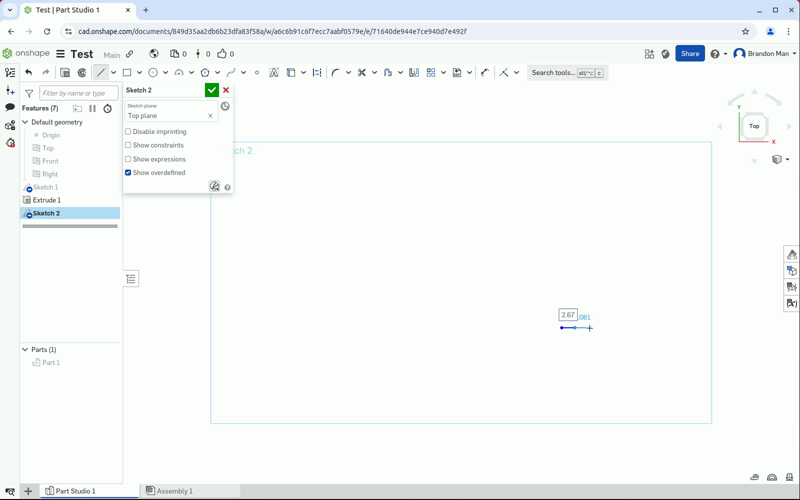
mouse_move(574, 311)
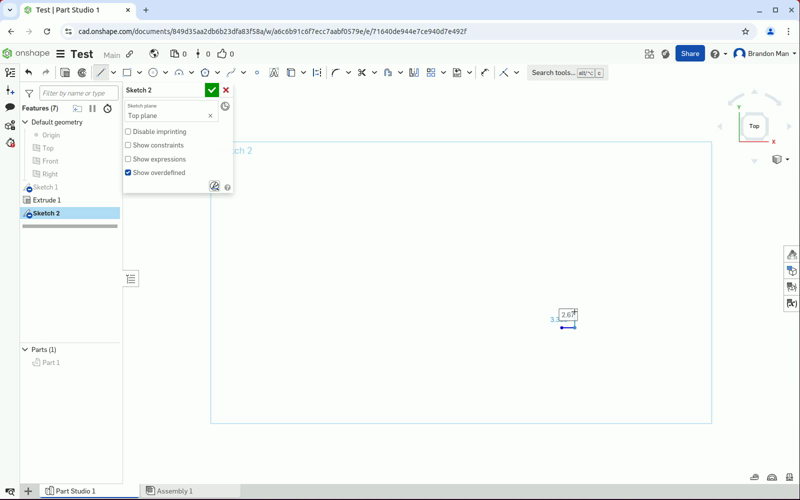
click(574, 311)
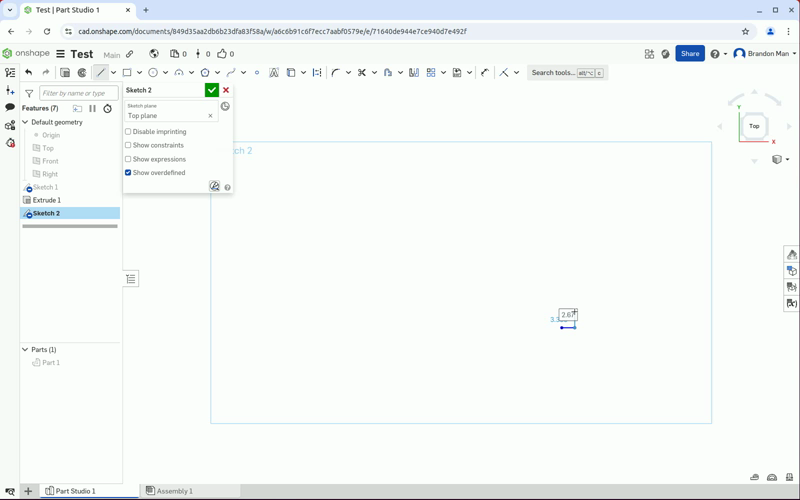
key_up(shift)
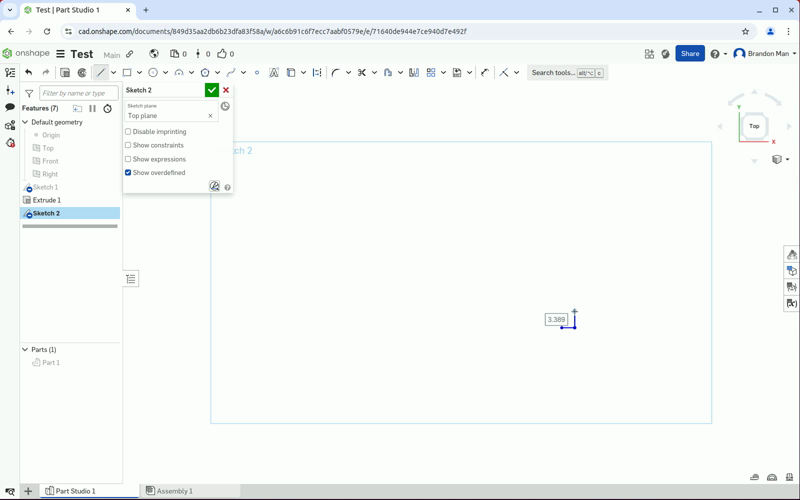
key_down(shift)
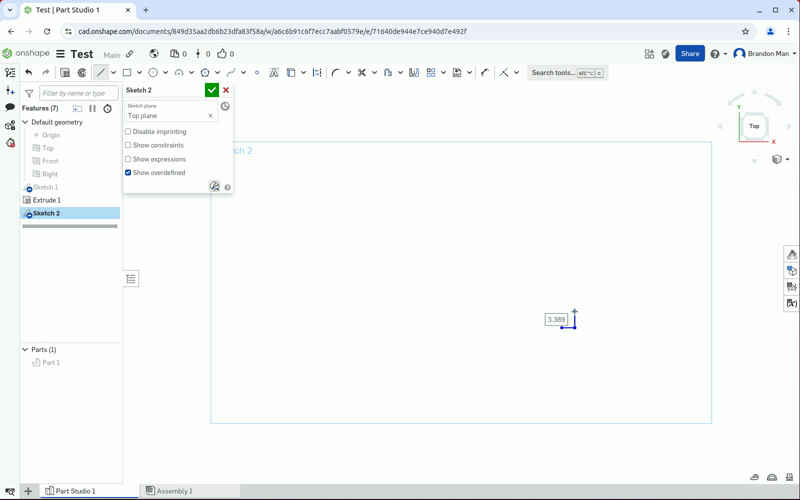
mouse_move(589, 311)
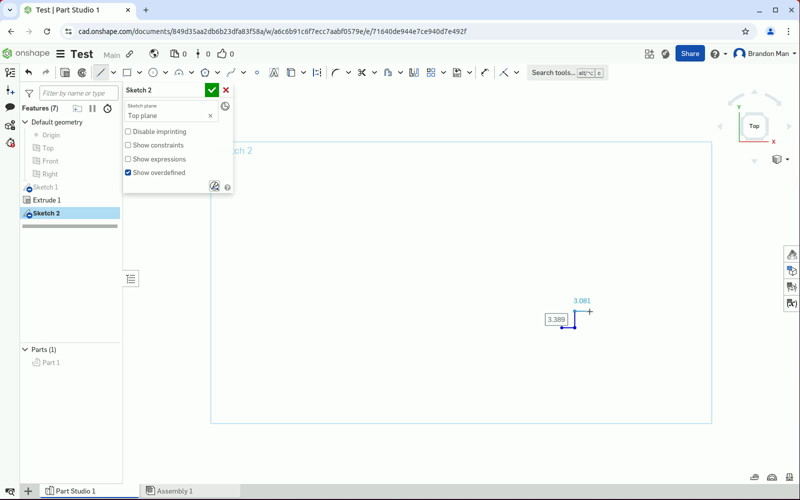
mouse_move(561, 311)
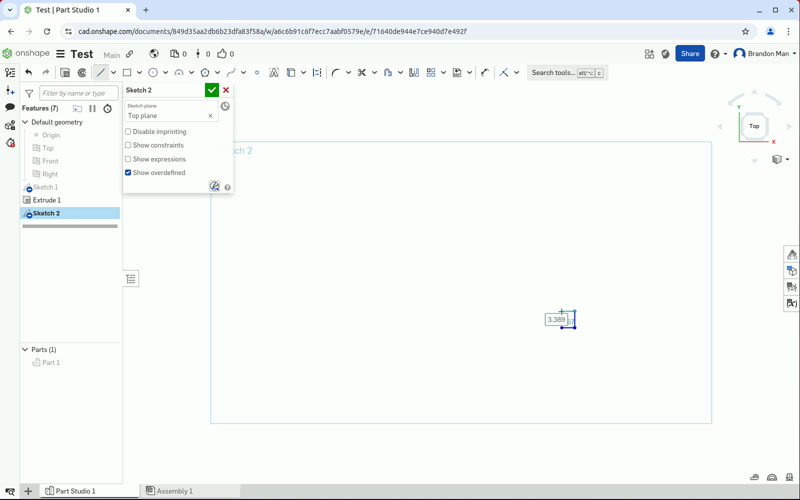
click(561, 311)
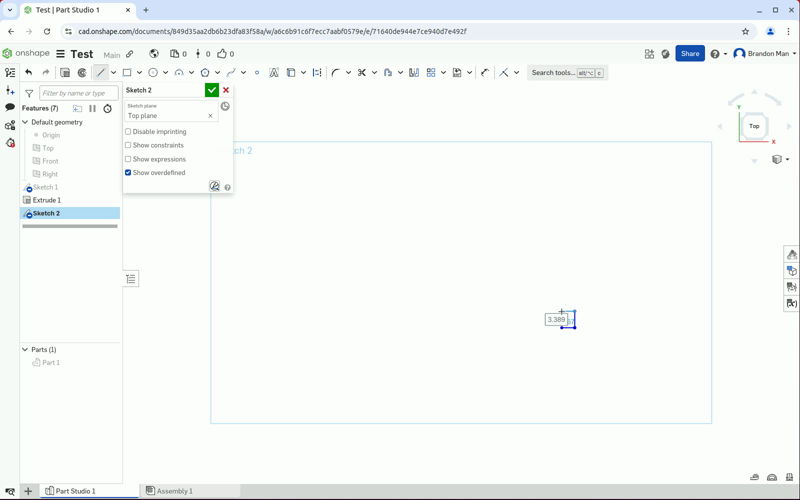
key_up(shift)
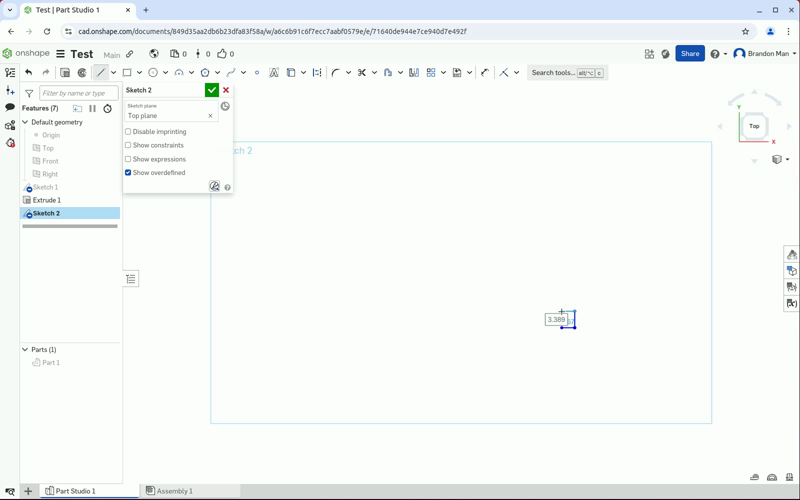
mouse_move(589, 311)
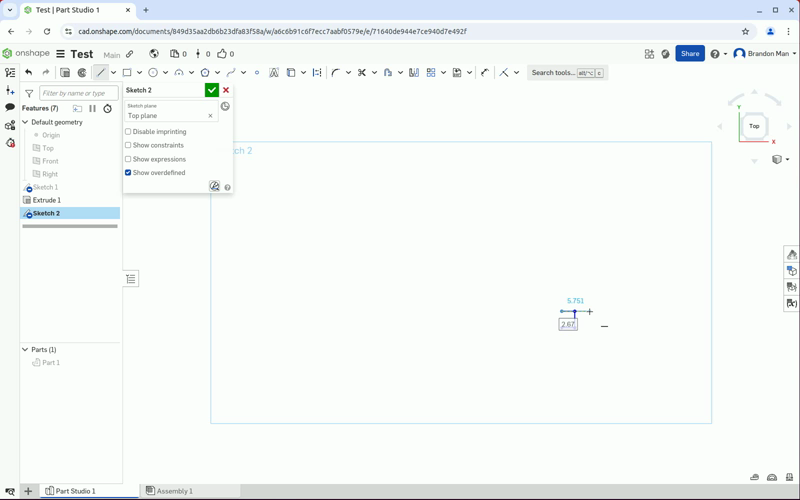
key_down(shift)
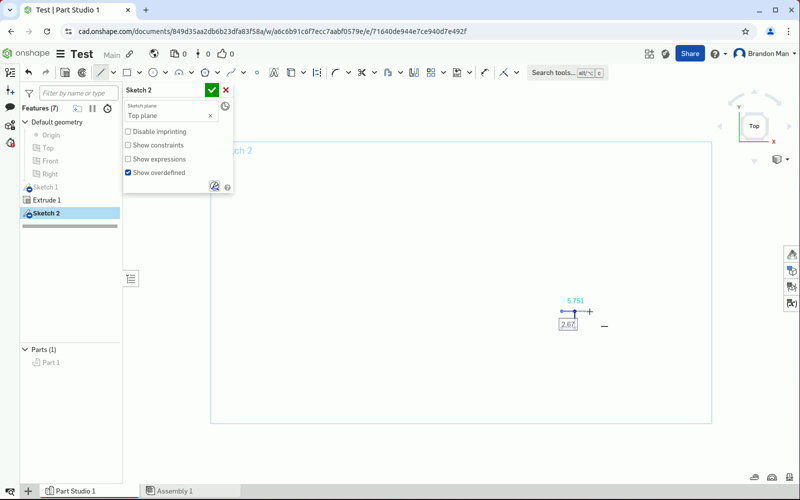
mouse_move(561, 327)
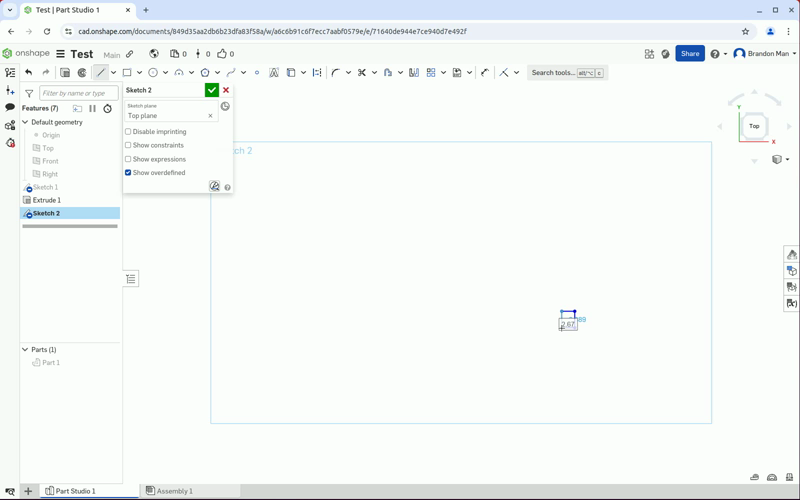
key_up(shift)
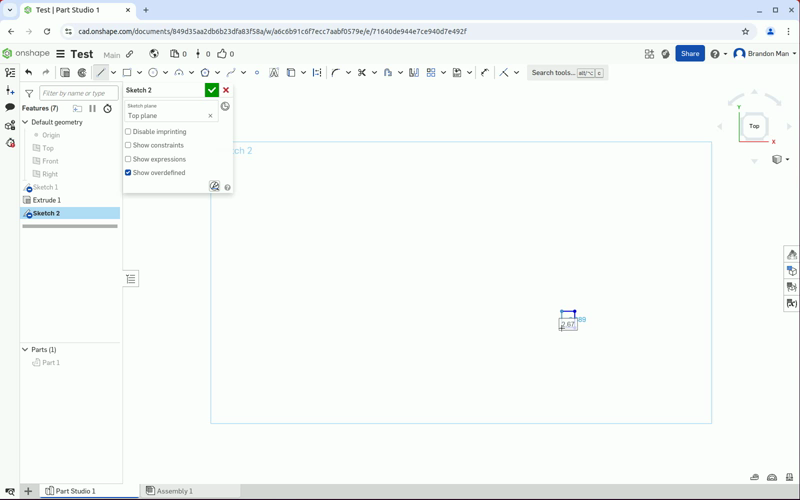
click(561, 327)
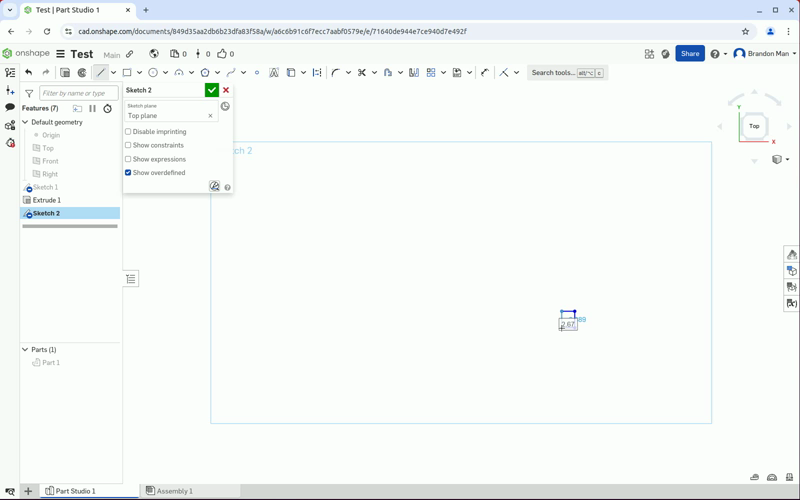
key(esc)
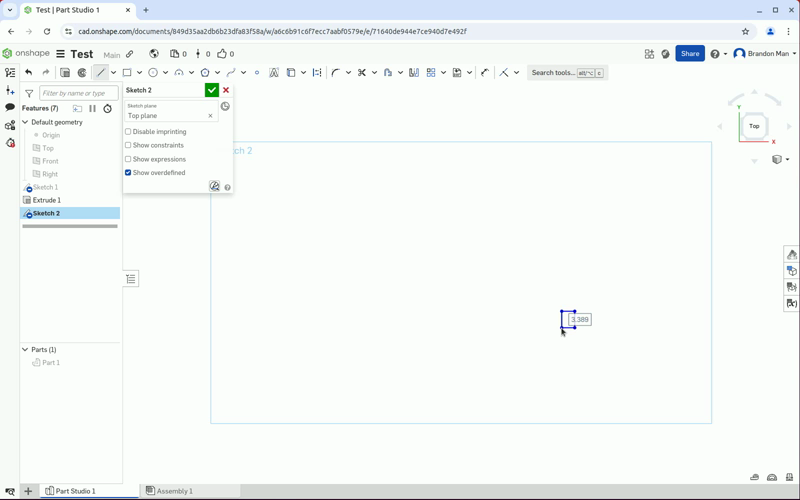
key(c)
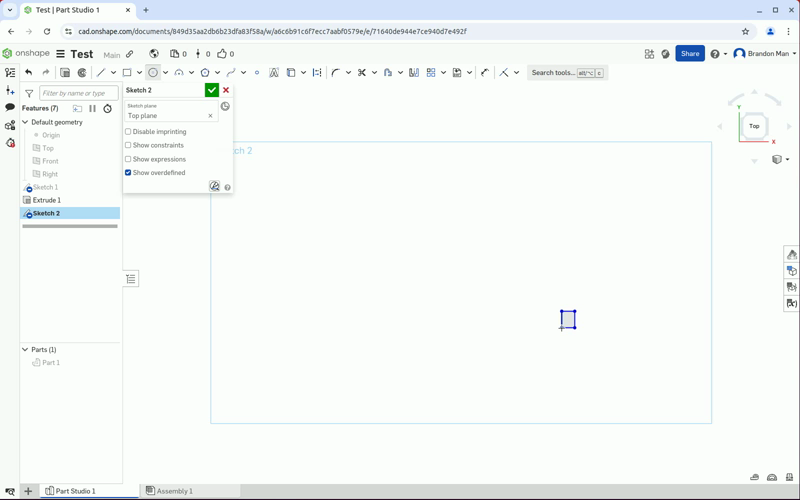
key_down(shift)
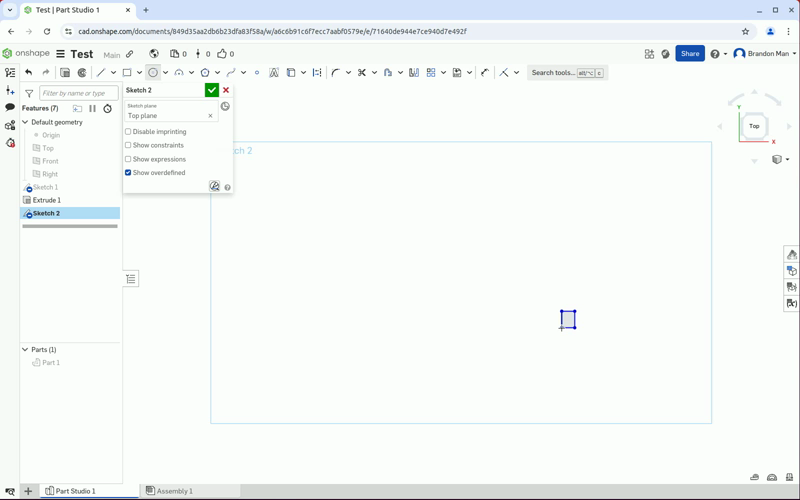
mouse_move(569, 319)
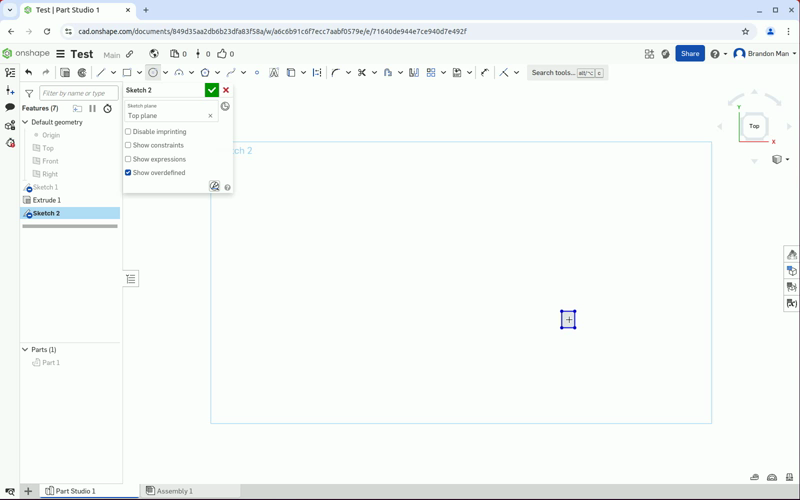
click(569, 319)
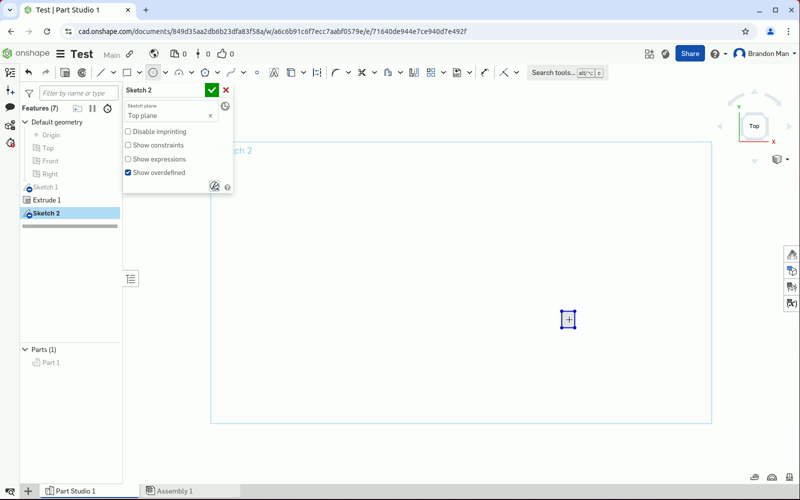
key_up(shift)
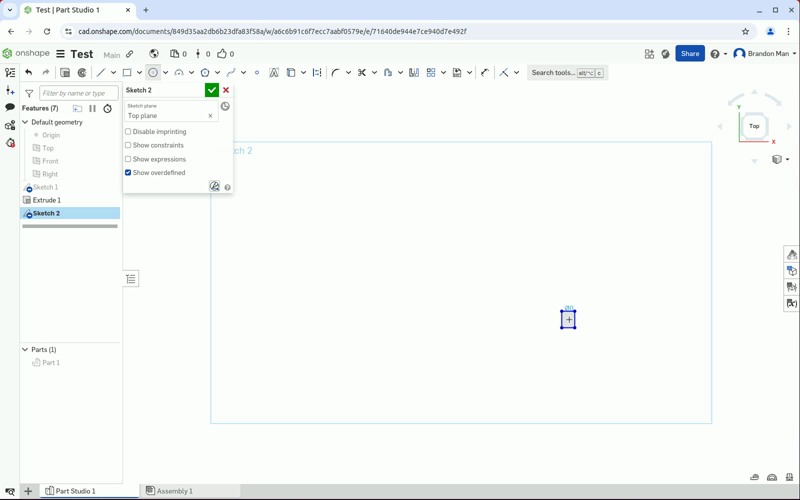
mouse_move(571, 319)
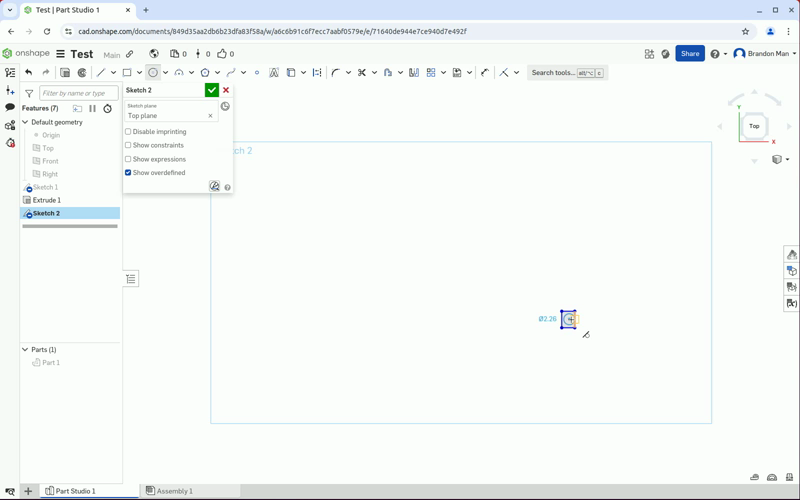
scroll(6)
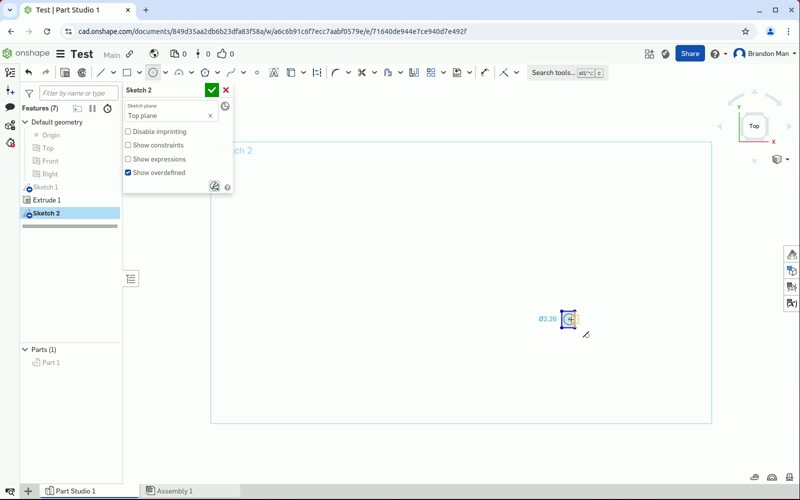
scroll(6)
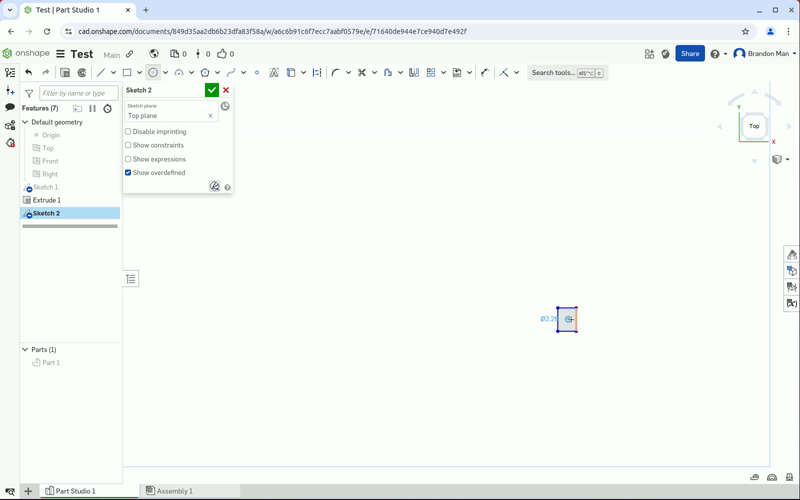
scroll(6)
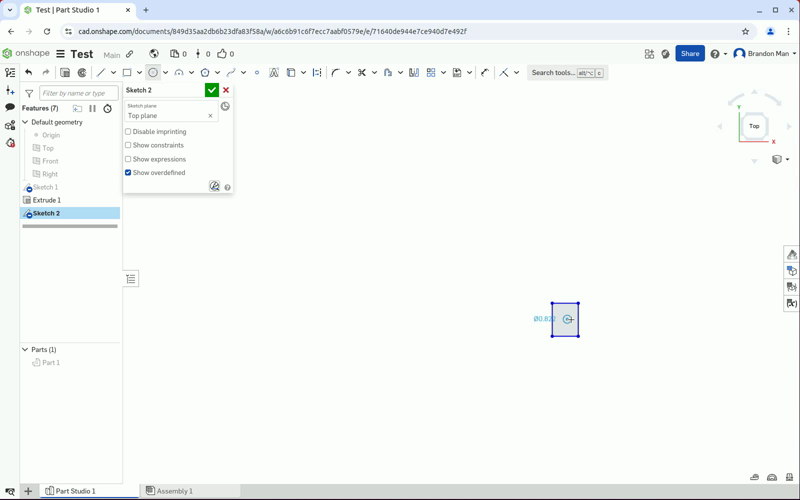
scroll(6)
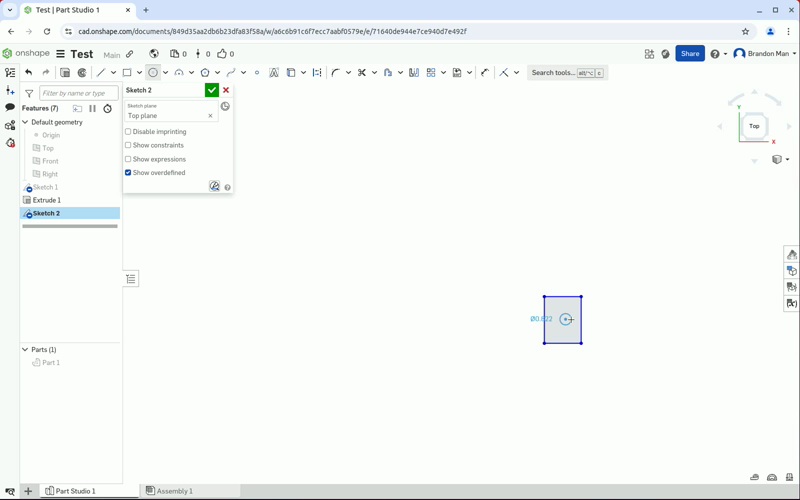
scroll(6)
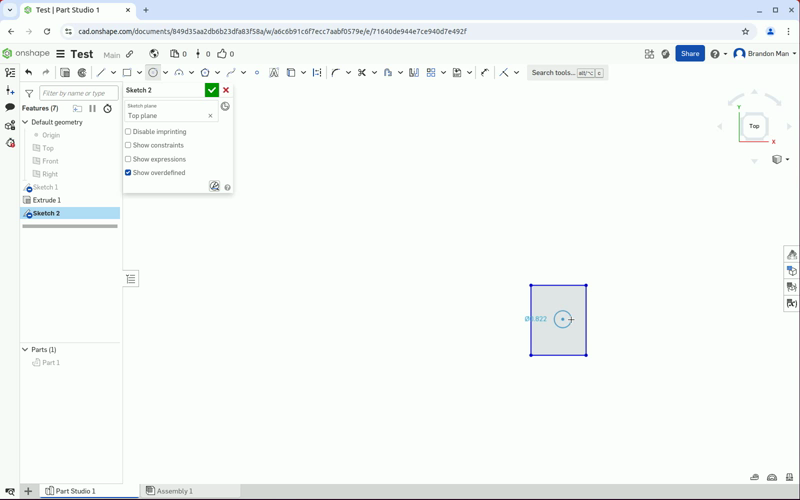
scroll(6)
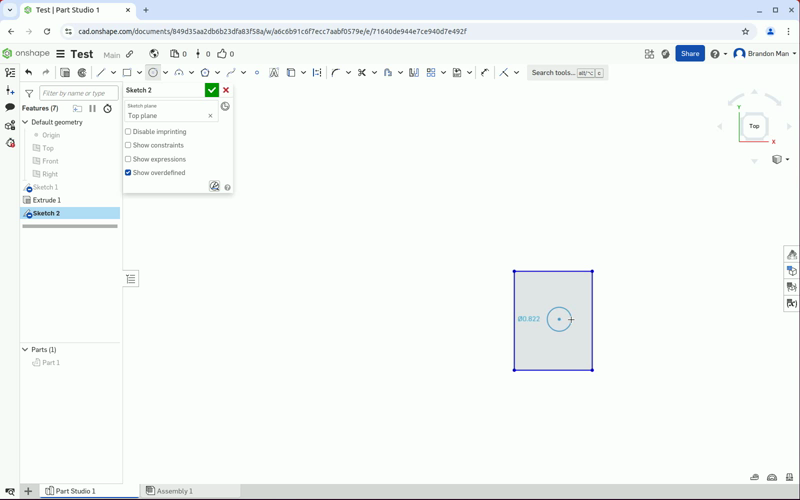
scroll(6)
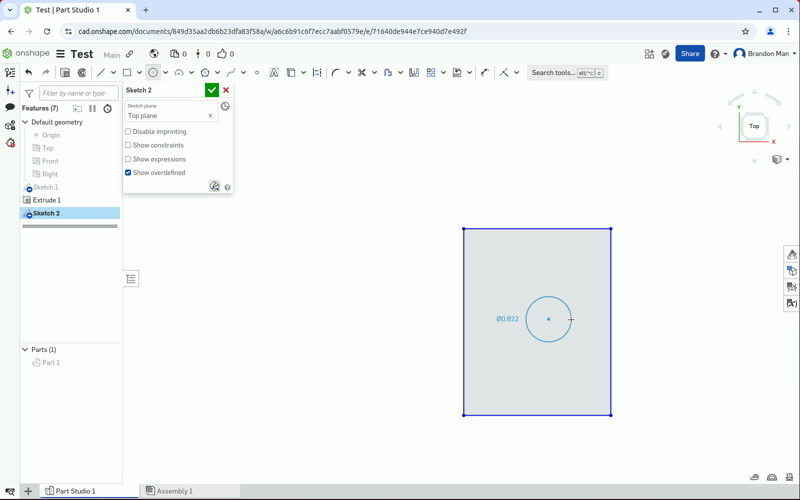
click(571, 319)
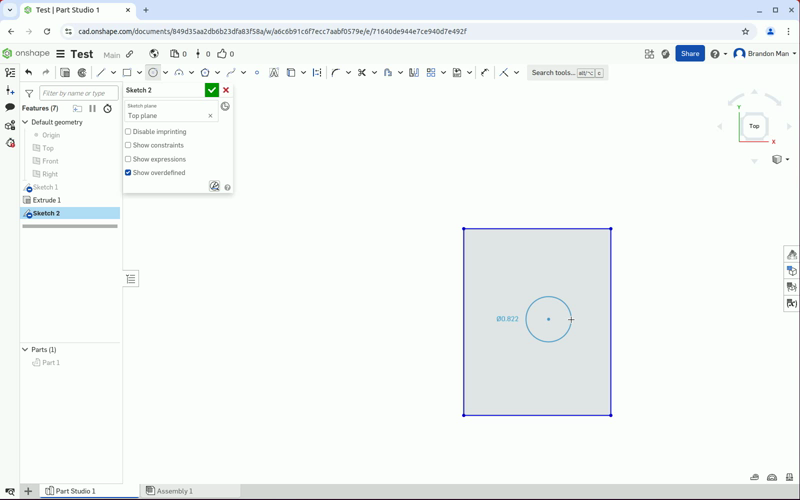
scroll(-6)
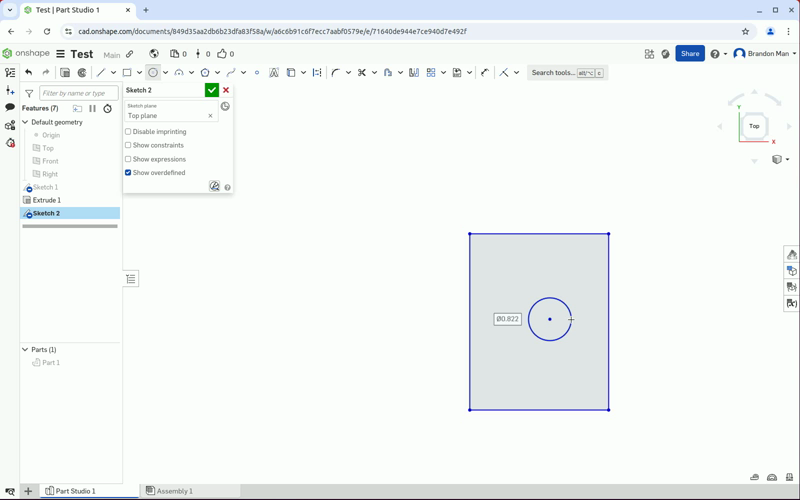
scroll(-6)
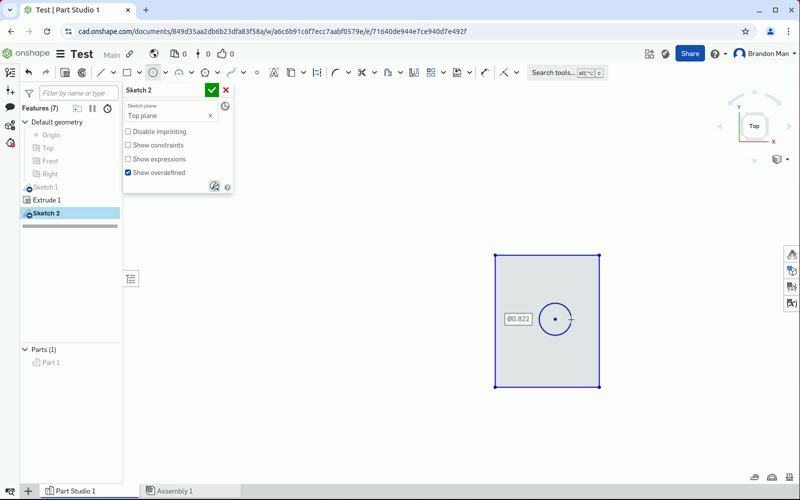
scroll(-6)
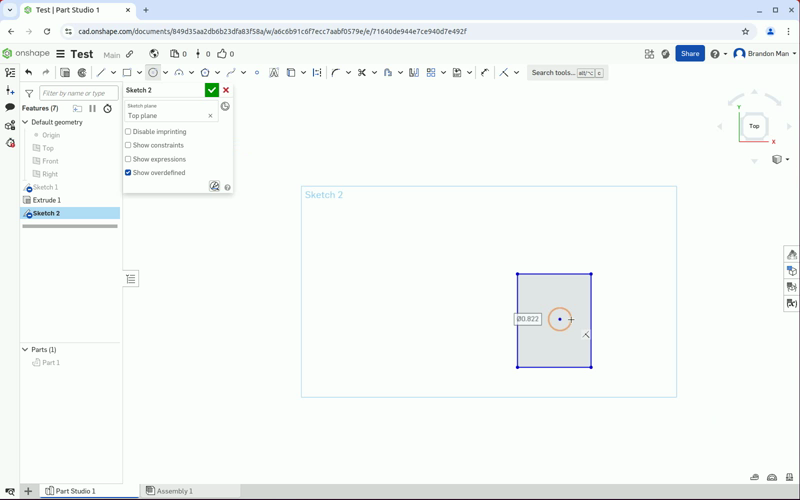
scroll(-6)
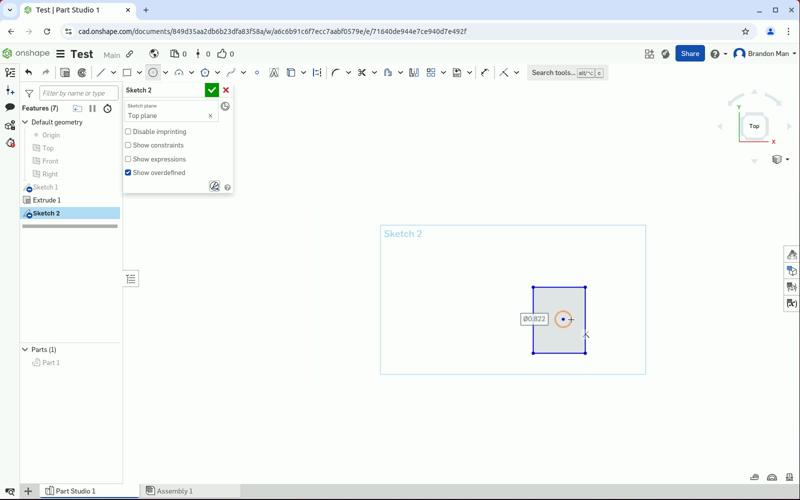
scroll(-6)
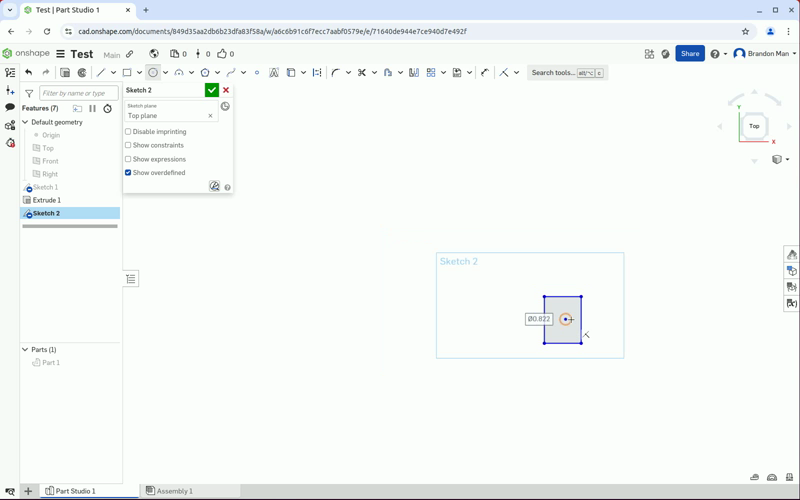
scroll(-6)
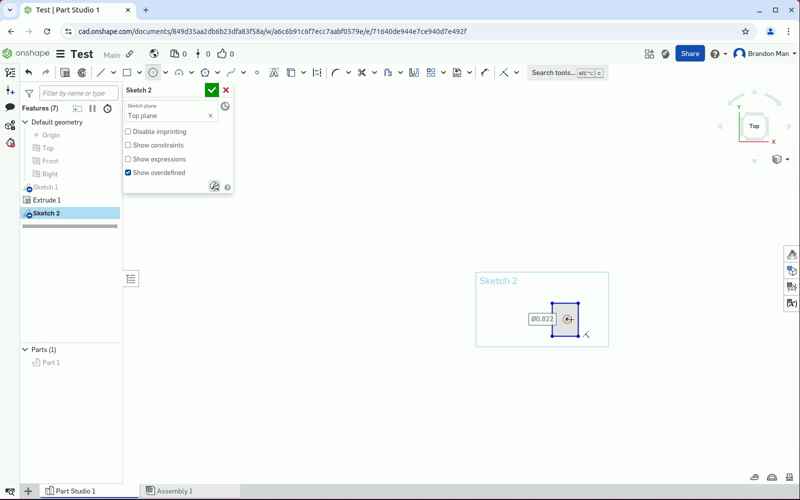
scroll(-6)
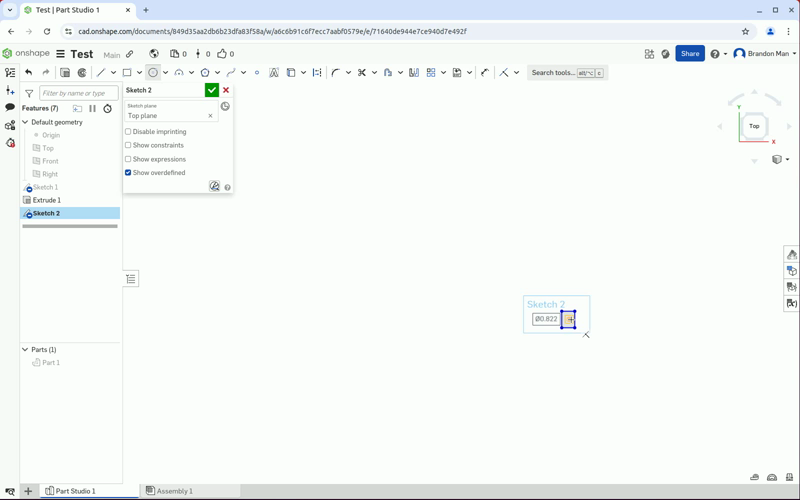
key(esc)
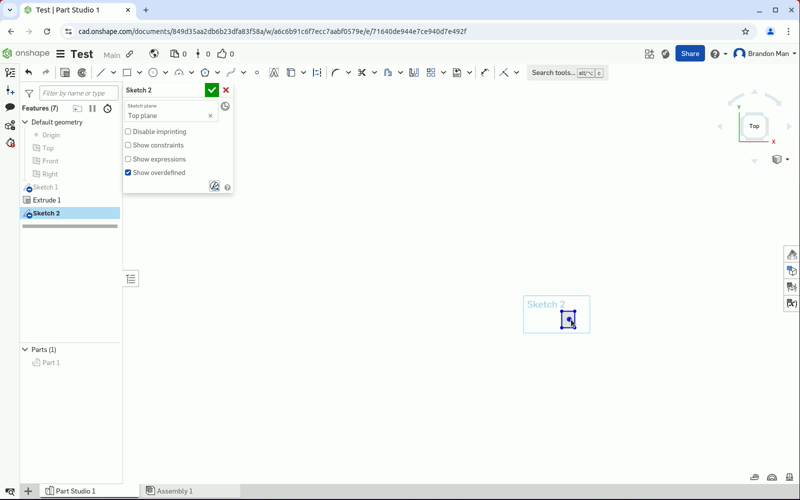
mouse_move(570, 314)
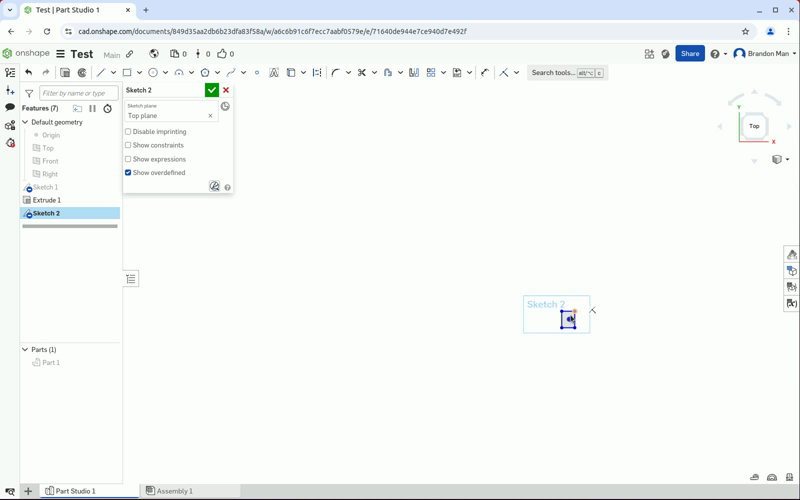
scroll(6)
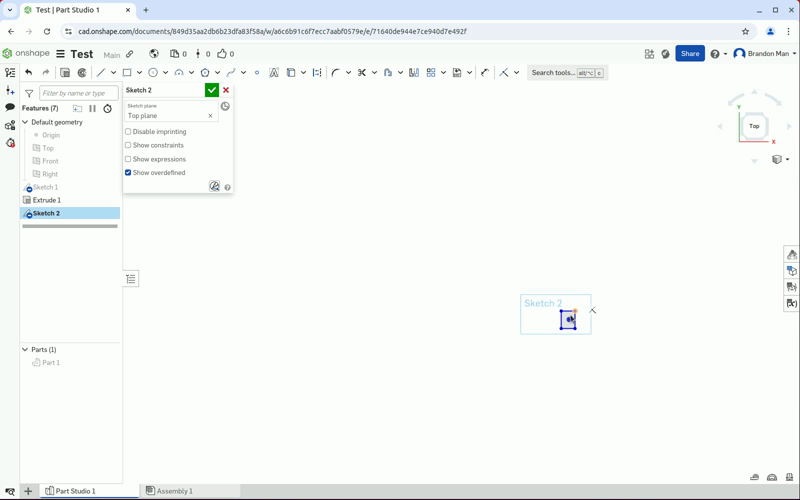
scroll(6)
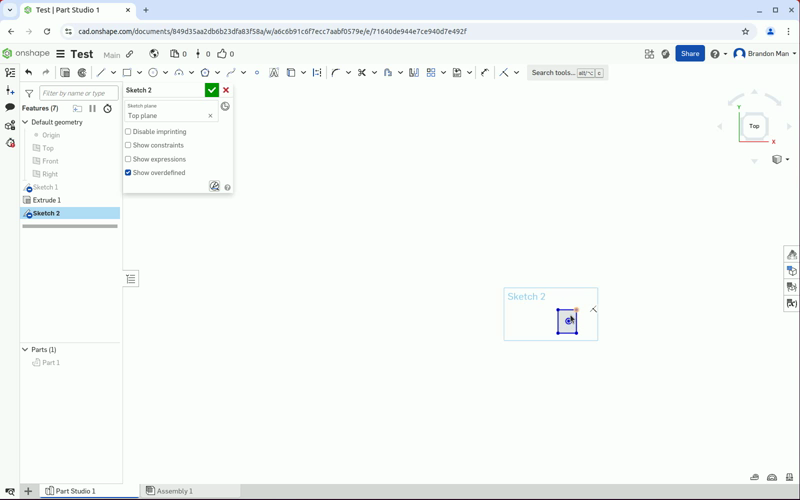
scroll(6)
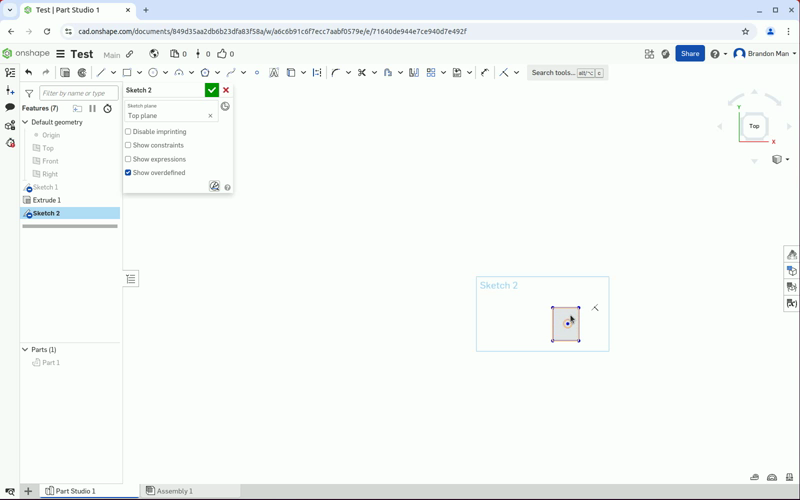
scroll(6)
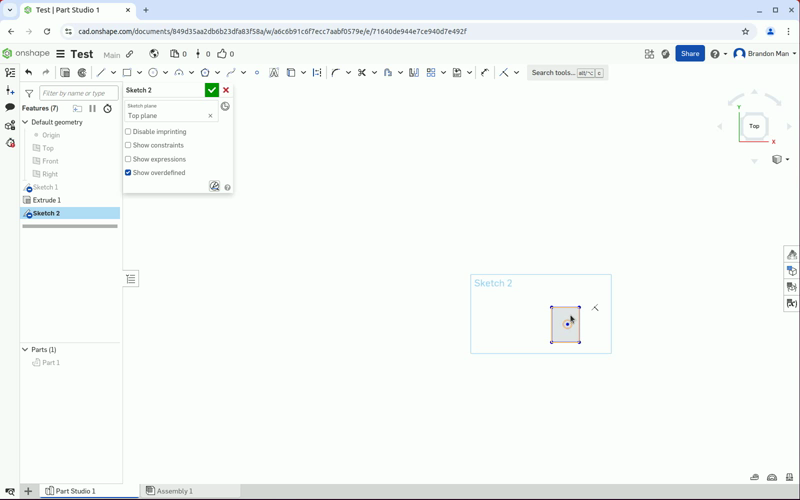
scroll(6)
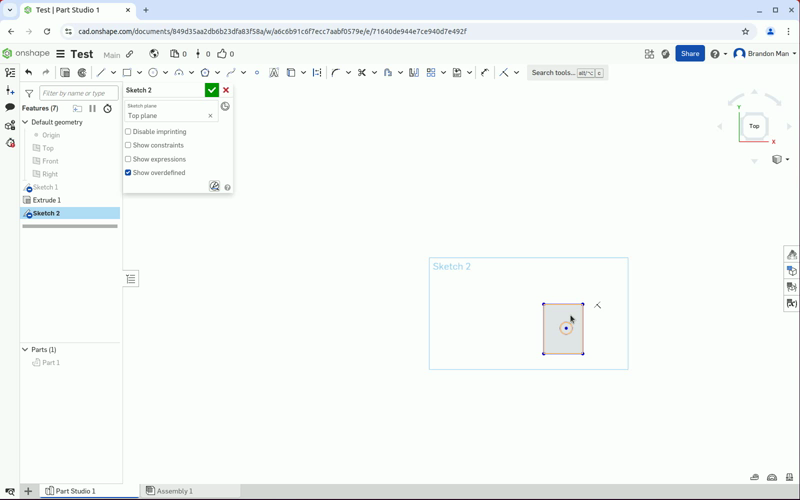
scroll(6)
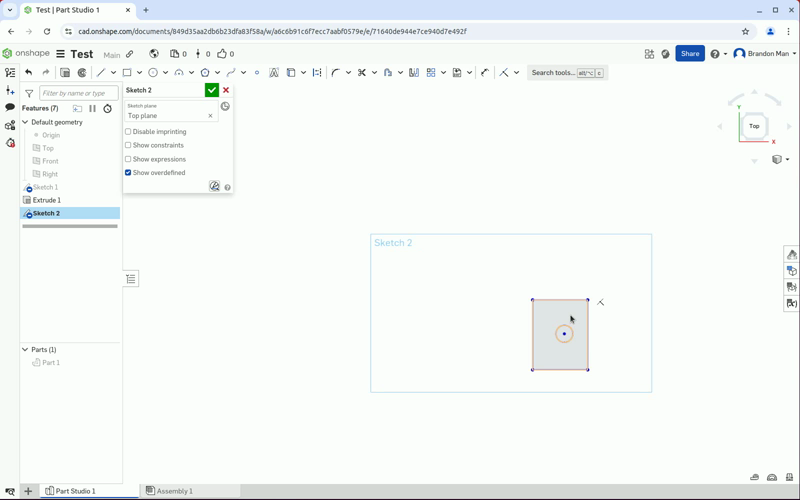
scroll(6)
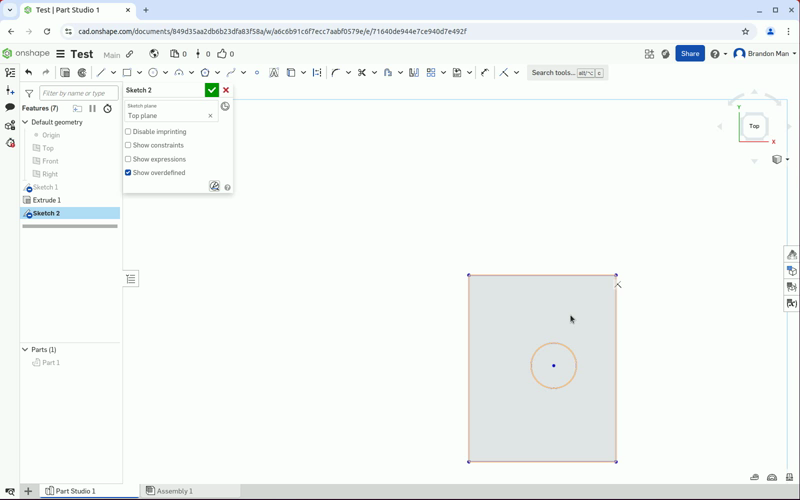
click(570, 314)
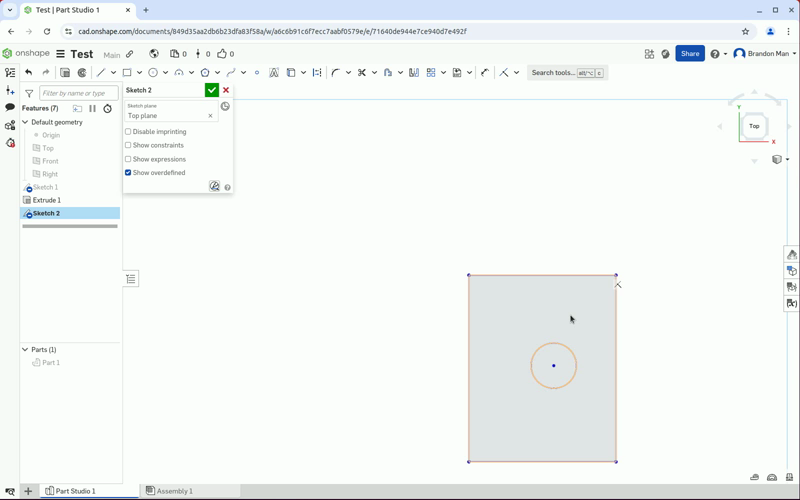
scroll(-6)
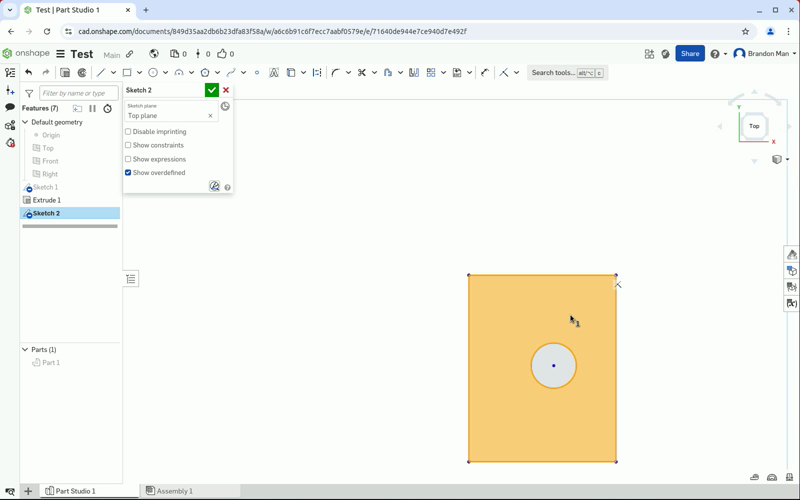
scroll(-6)
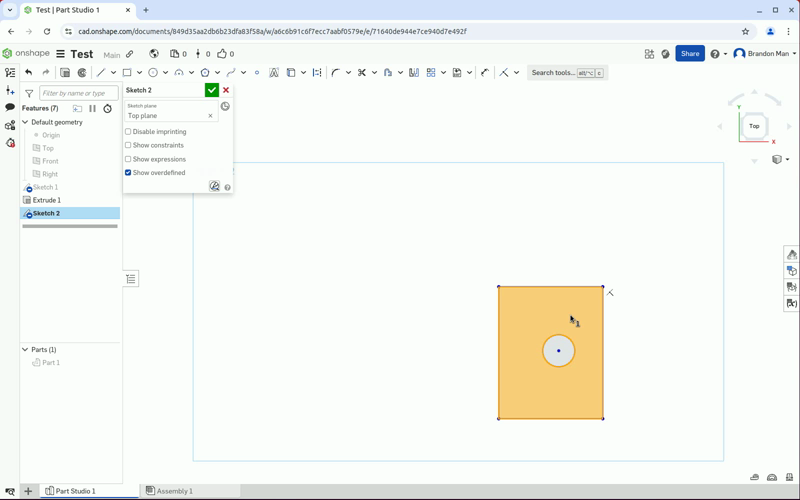
scroll(-6)
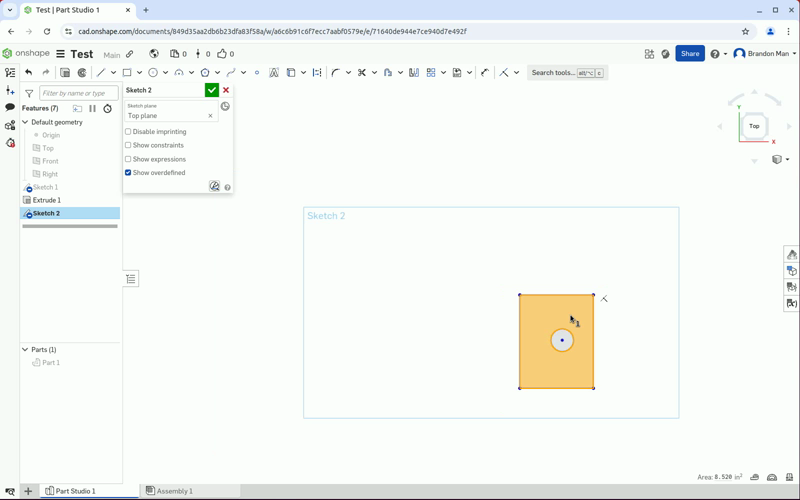
scroll(-6)
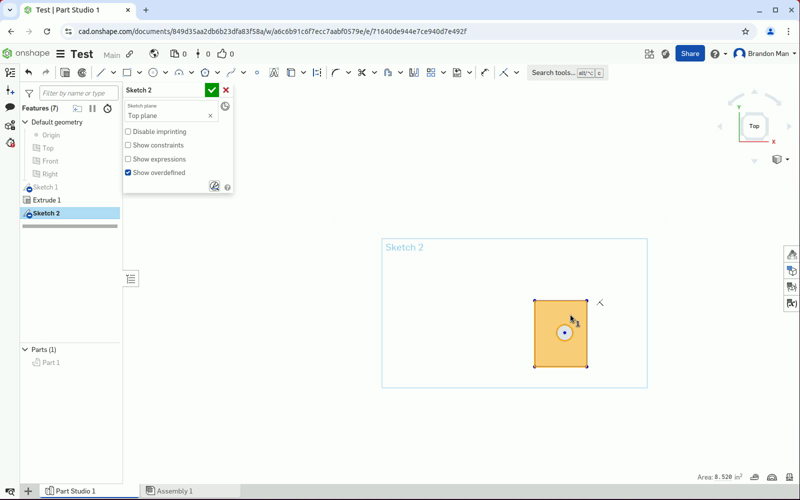
scroll(-6)
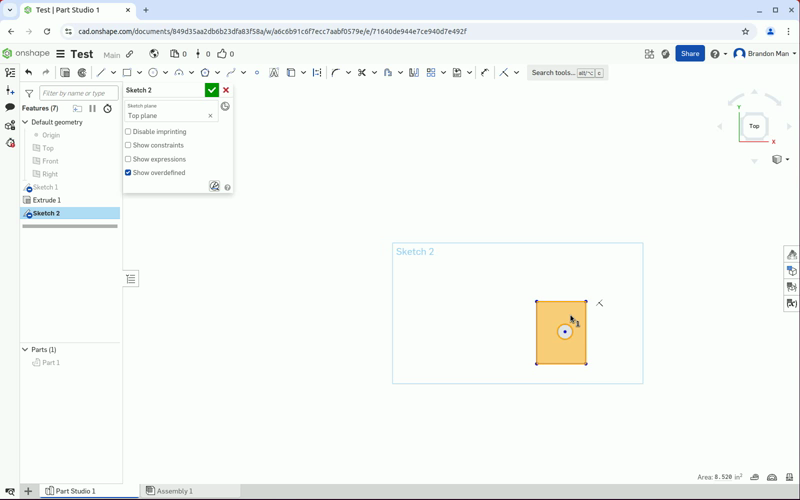
scroll(-6)
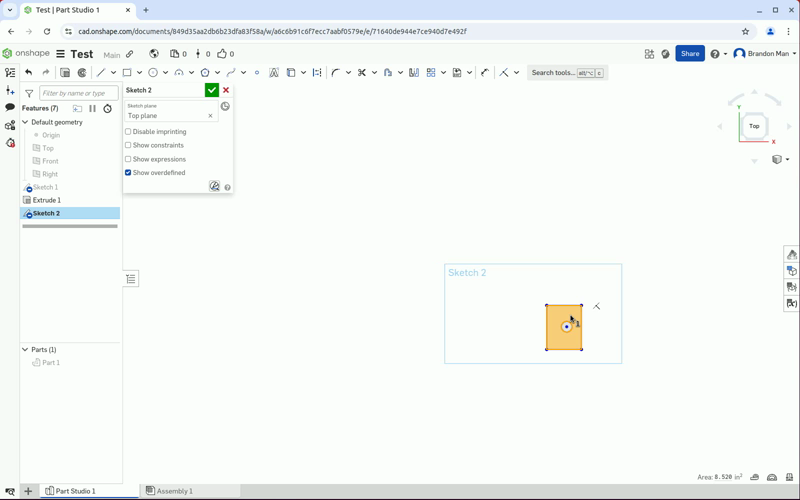
scroll(-6)
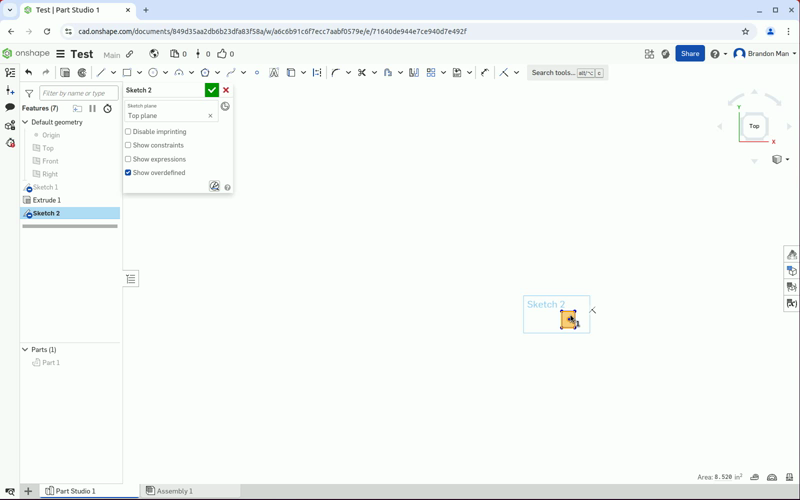
mouse_move(73, 352)
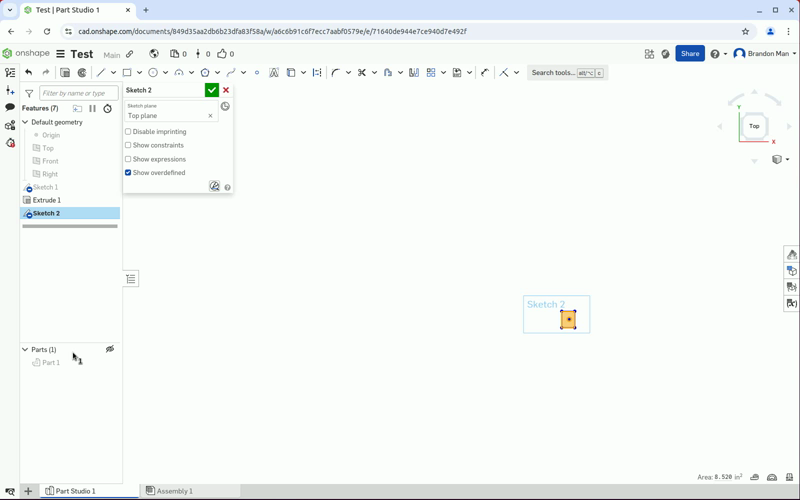
key(shift+y)
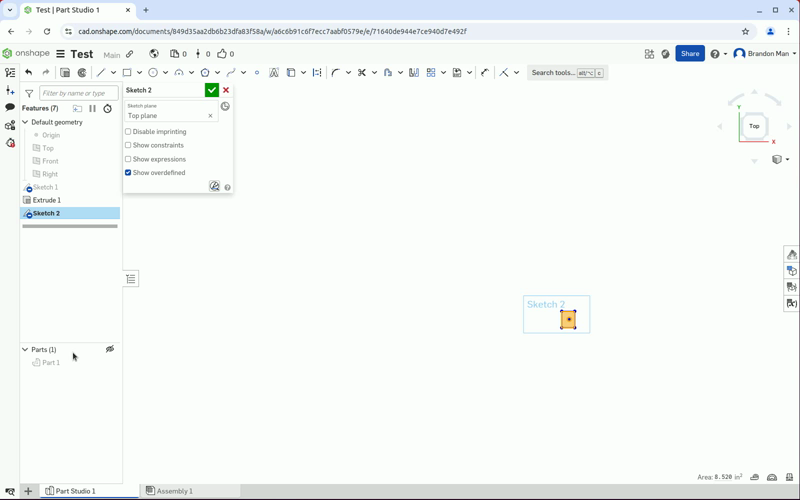
key(shift+e)
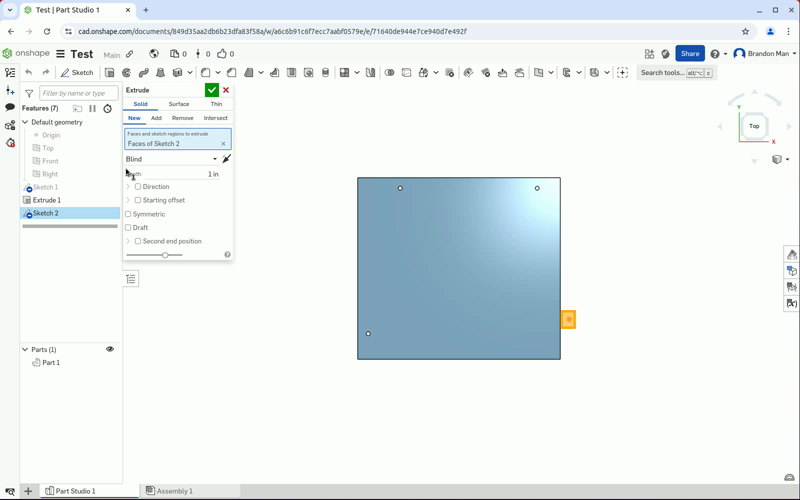
mouse_move(143, 106)
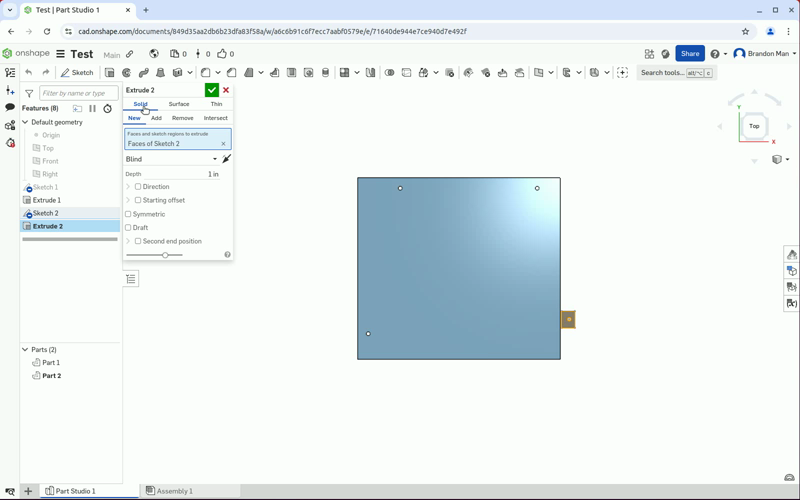
click(143, 106)
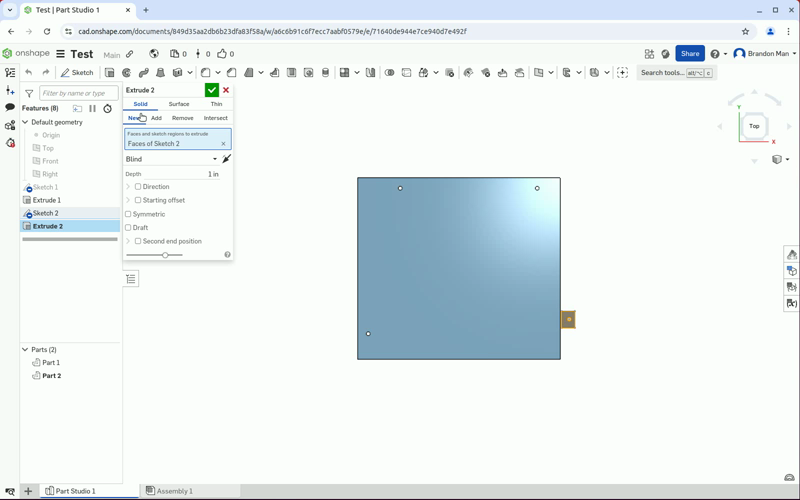
mouse_move(137, 120)
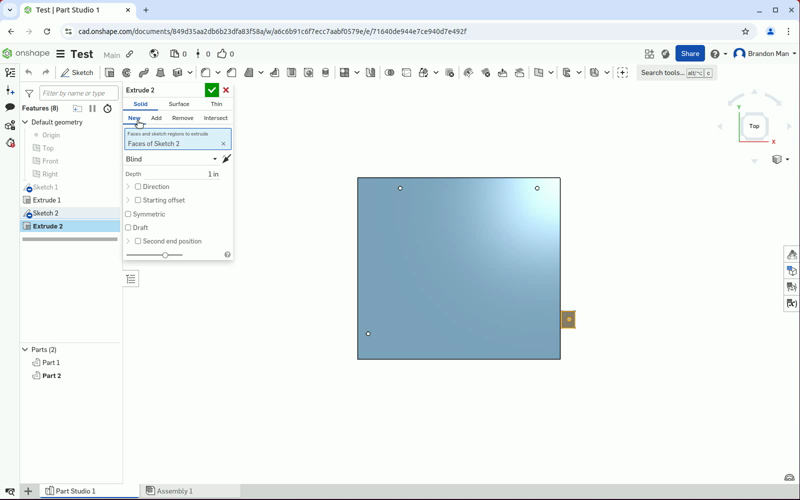
click(137, 120)
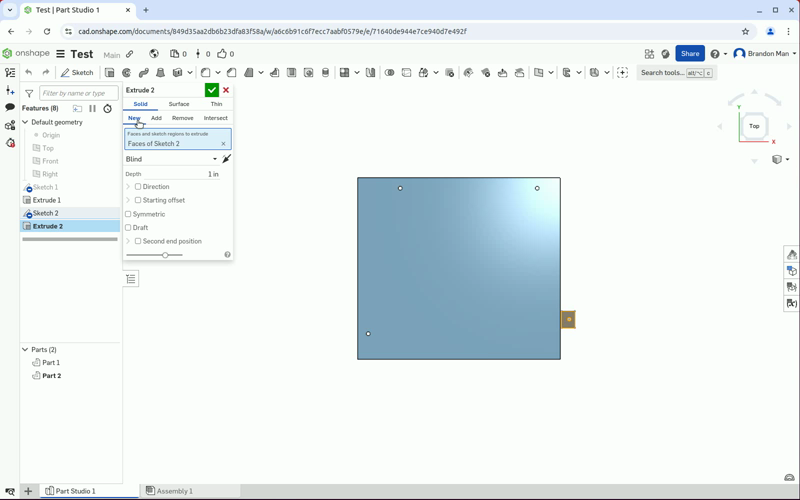
key(tab, 4)
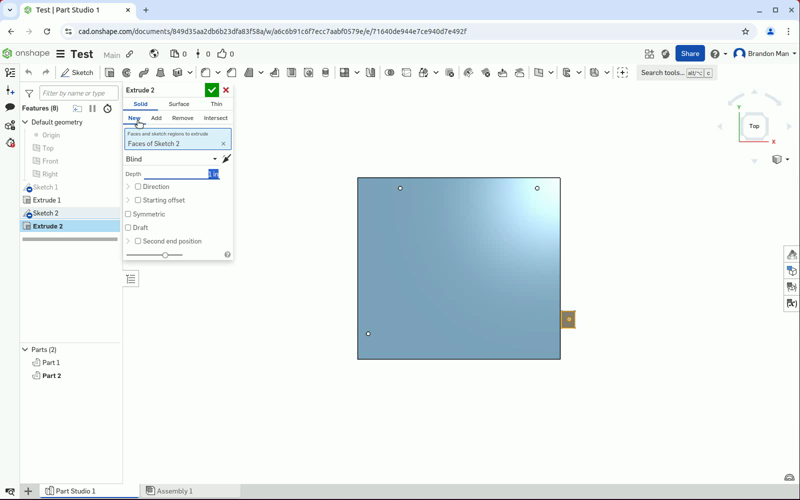
text(2.648)
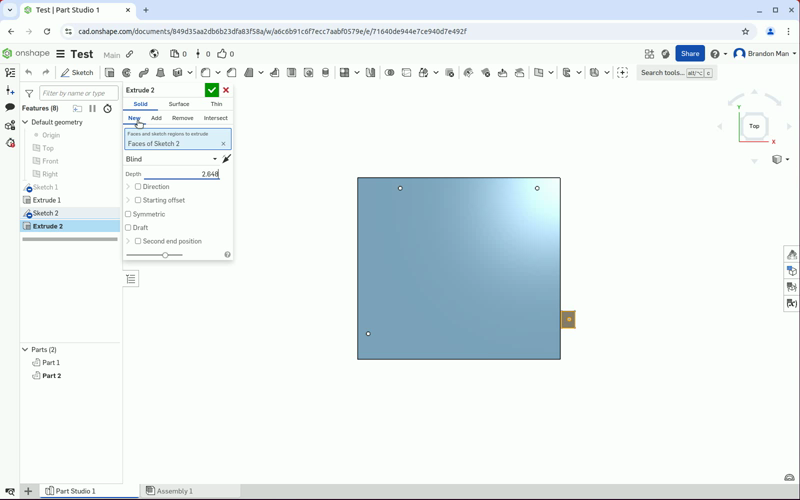
key(enter)
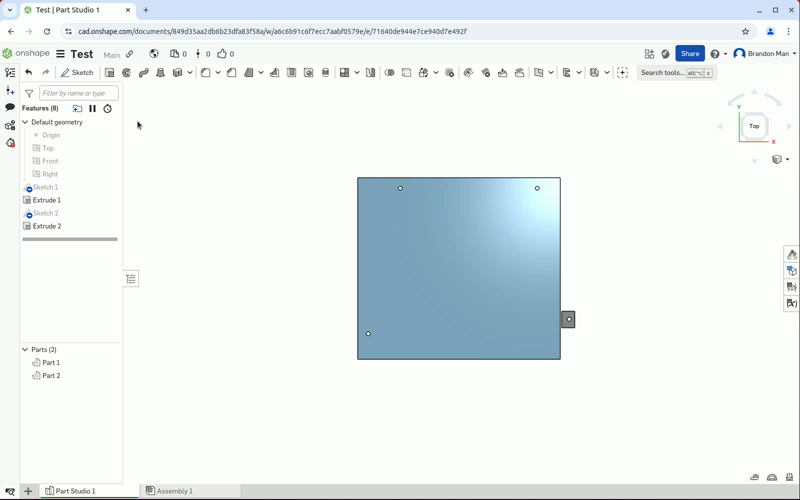
key(shift+h)
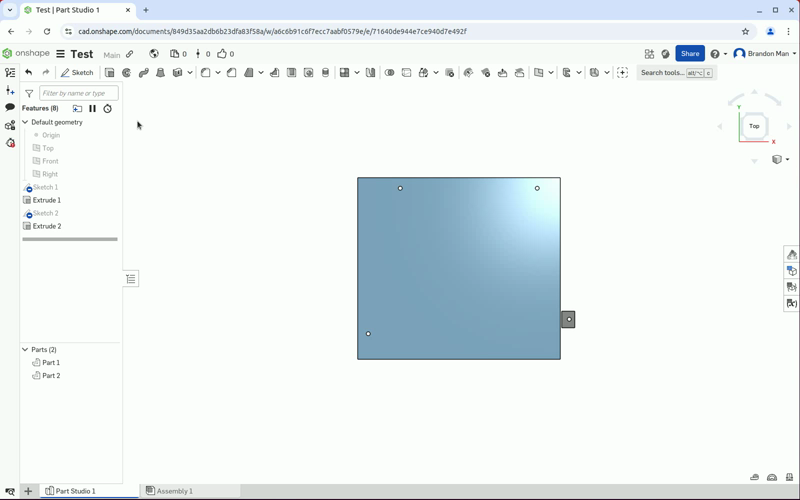
key(shift+h)
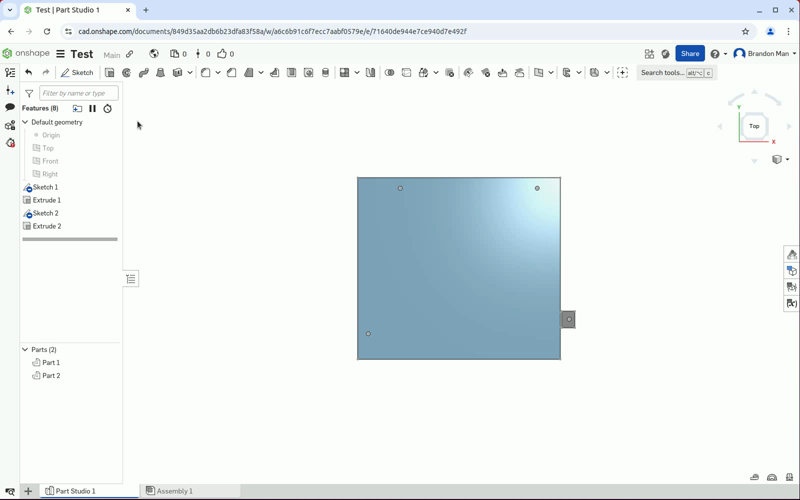
key(shift+7)
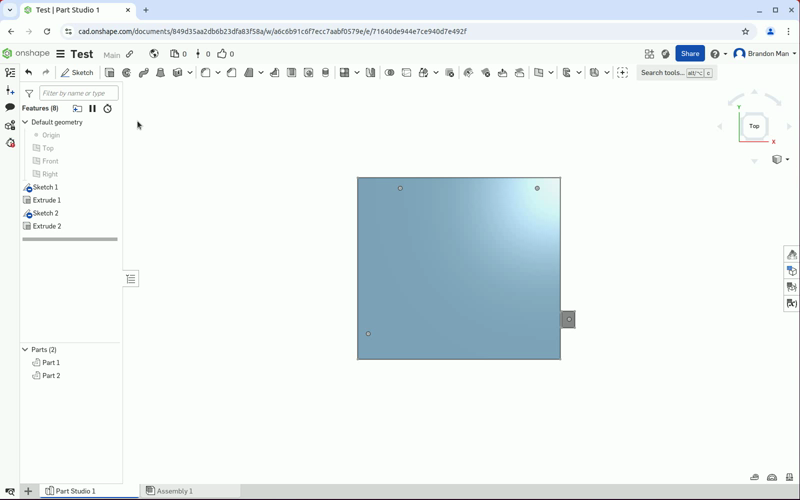
key(up, 3)
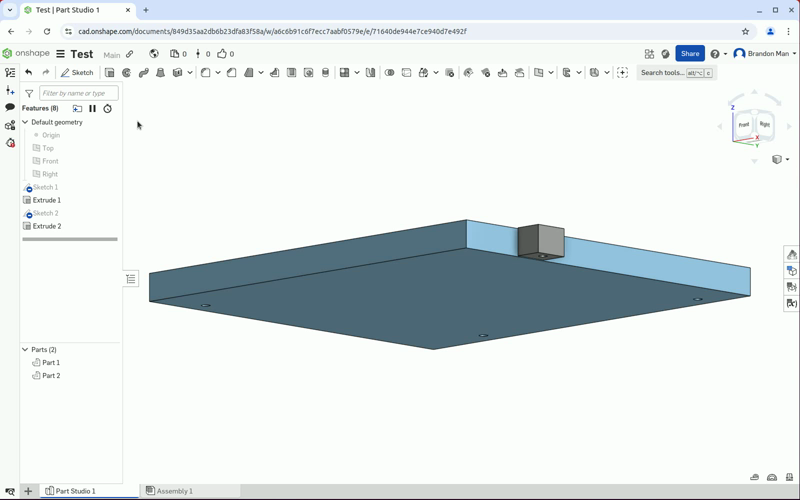
key(left, 3)
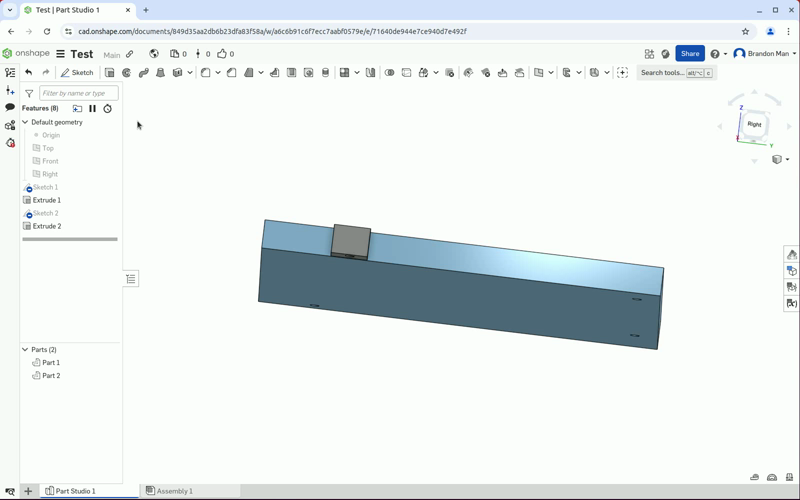
key(right, 3)
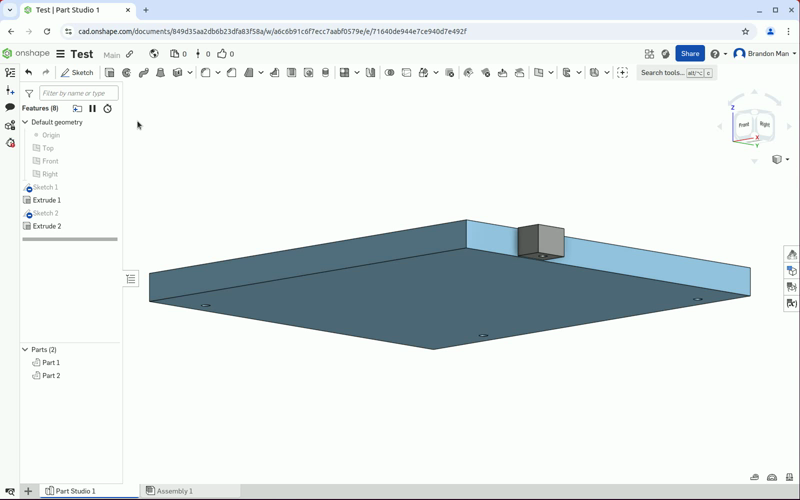
key(down, 3)
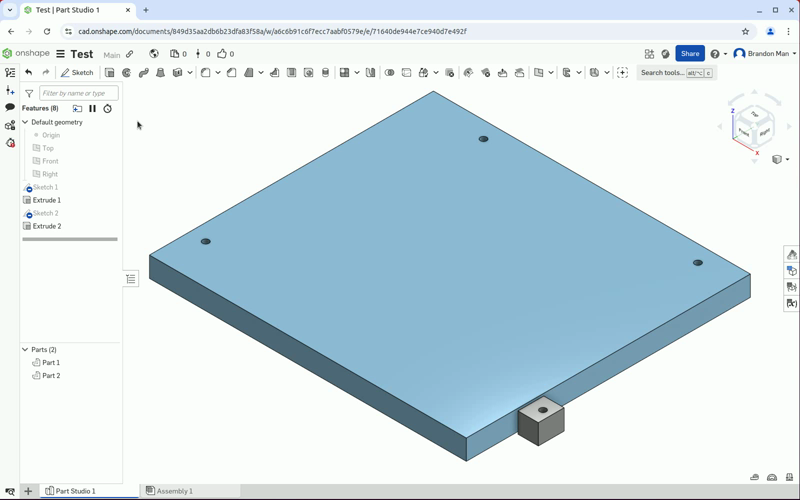
mouse_move(73, 189)
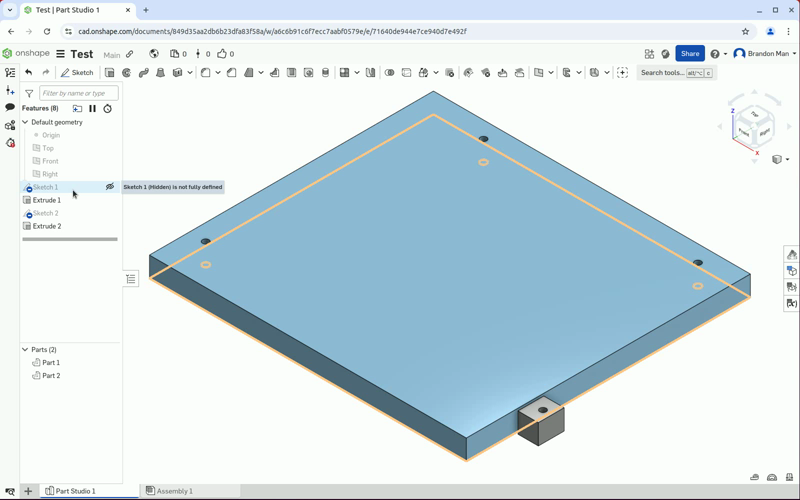
click(73, 189)